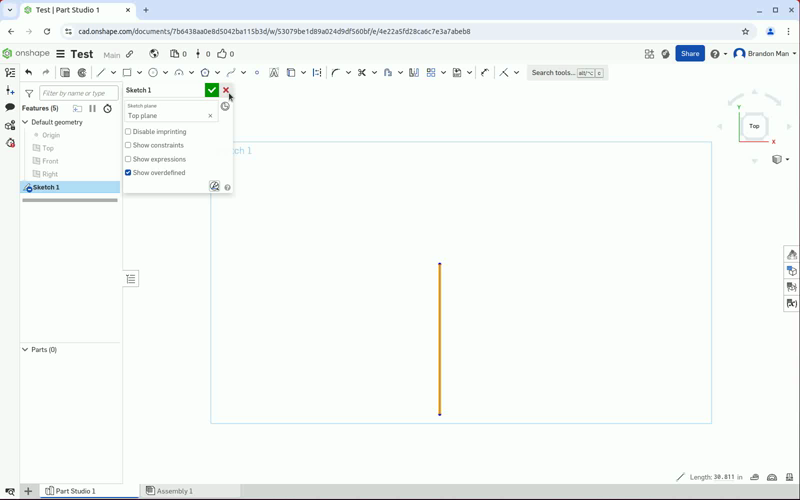
key(shift+h)
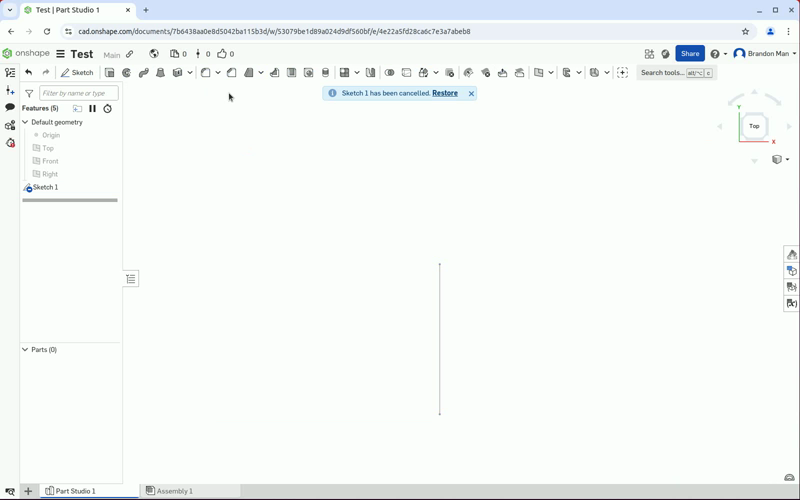
key(shift+s)
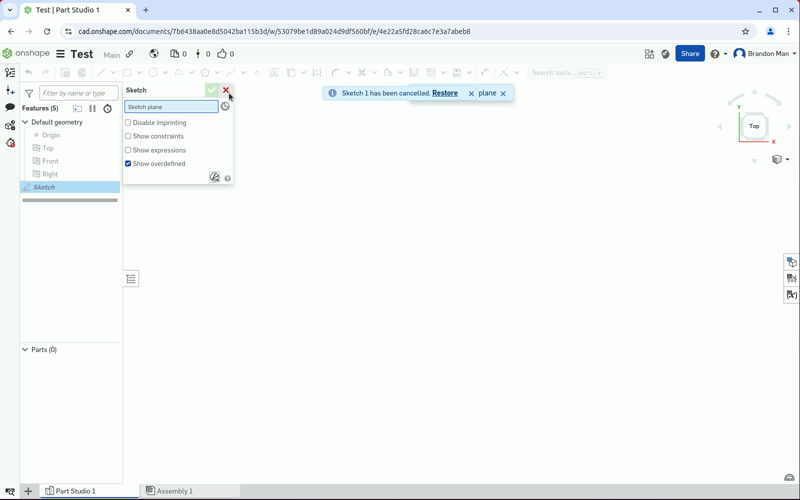
mouse_move(73, 150)
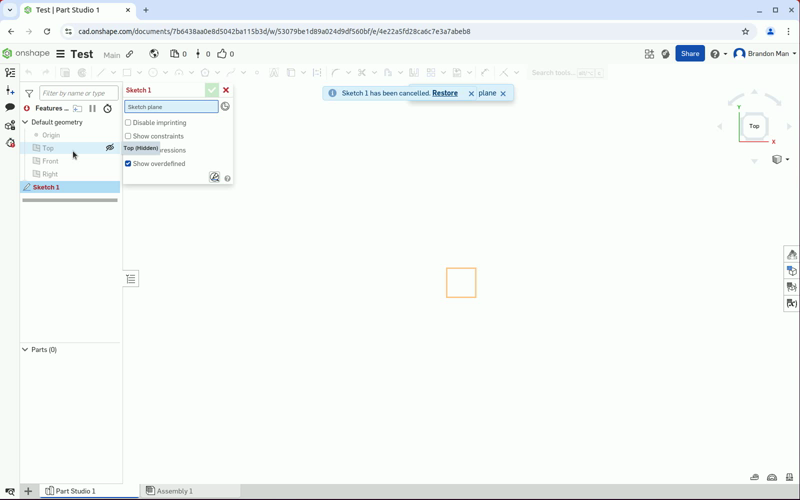
click(73, 150)
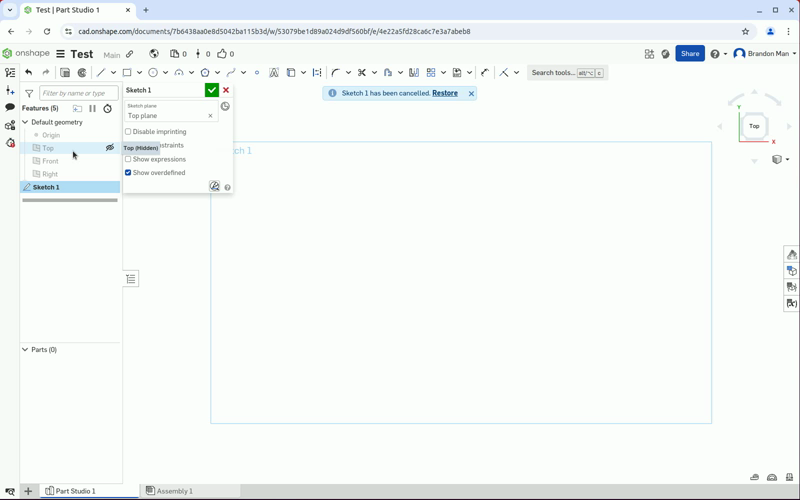
mouse_move(73, 352)
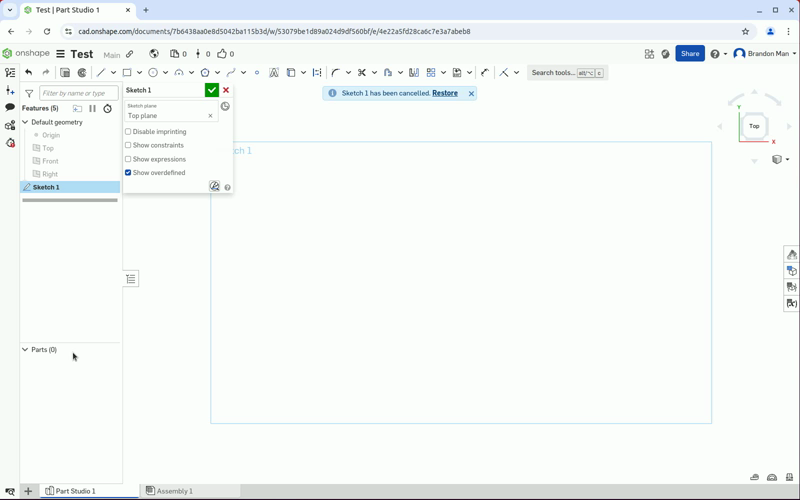
key(y)
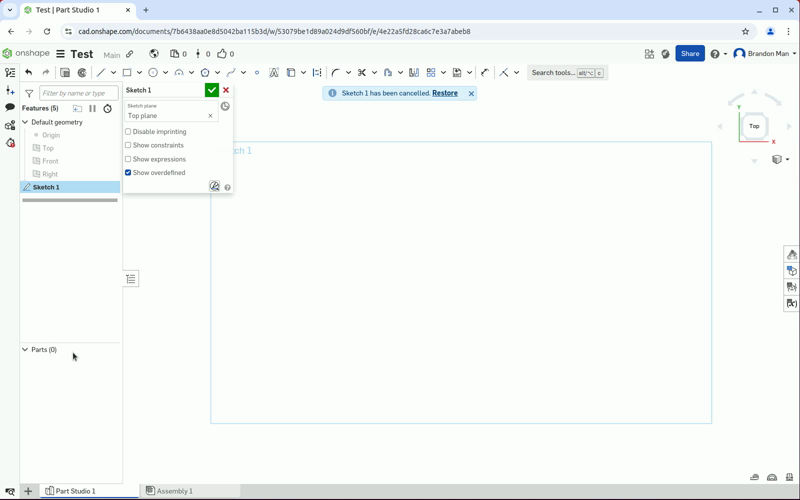
key(l)
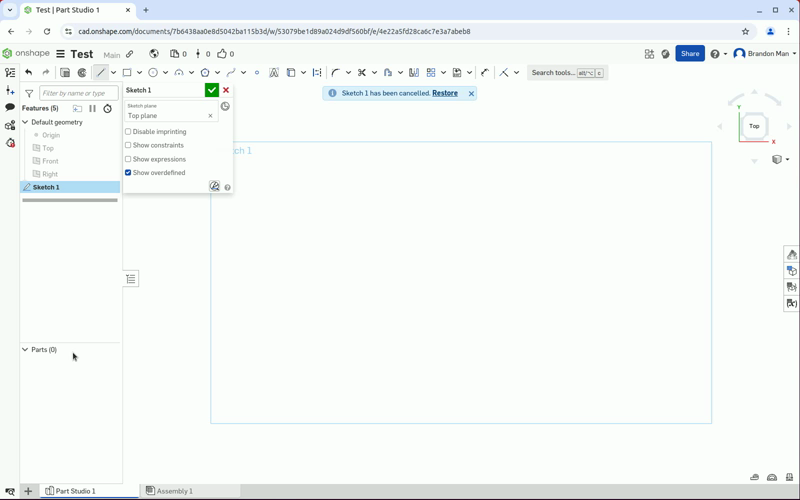
key_down(shift)
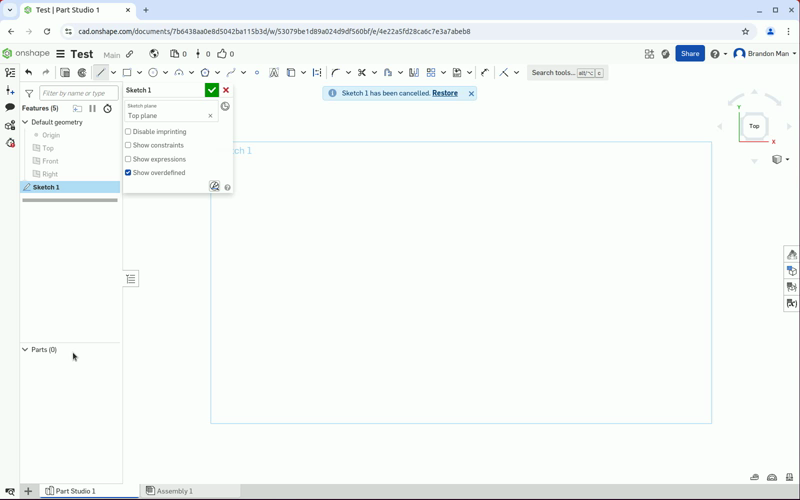
mouse_move(348, 321)
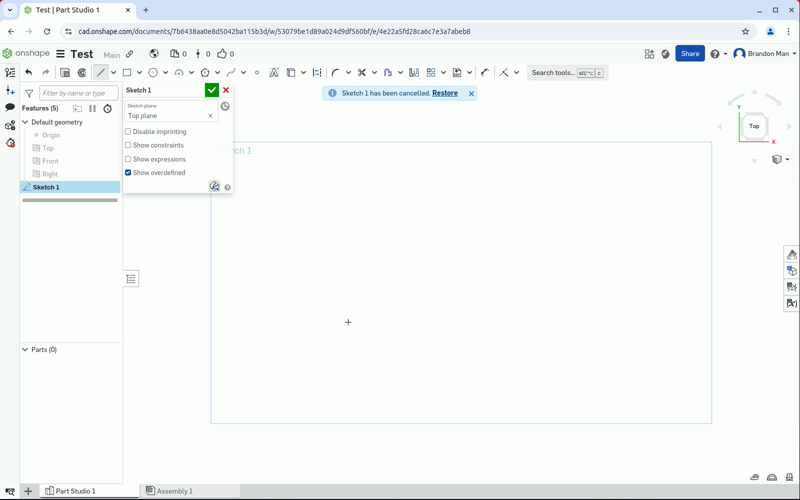
click(348, 321)
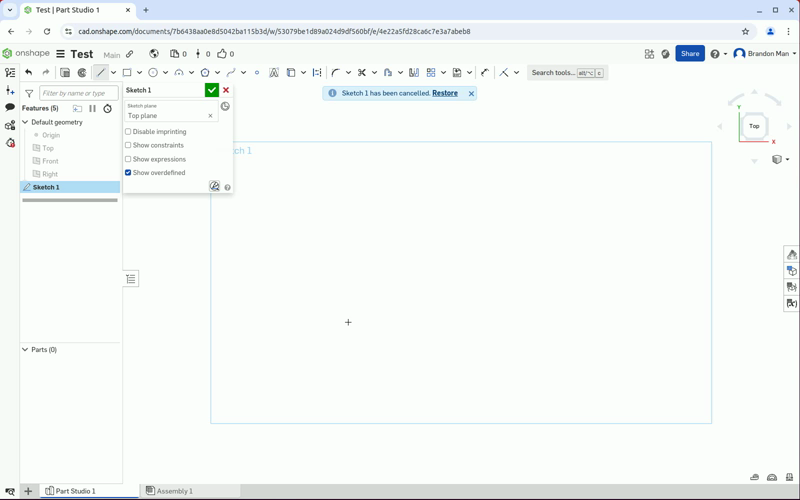
key_up(shift)
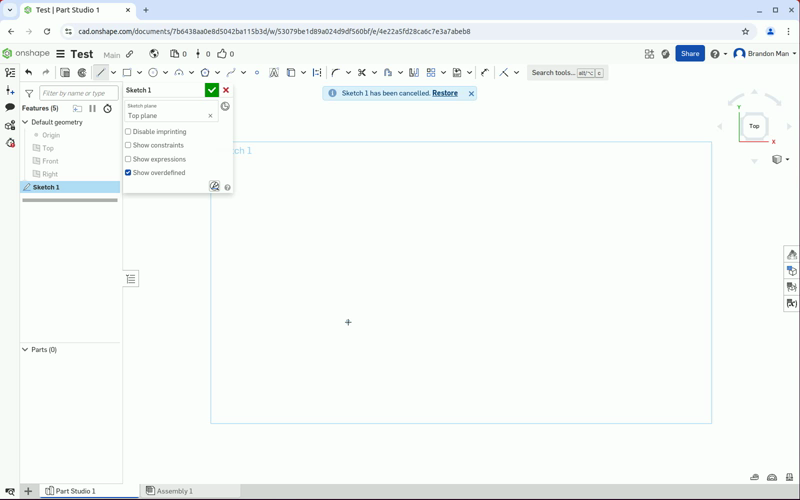
key_down(shift)
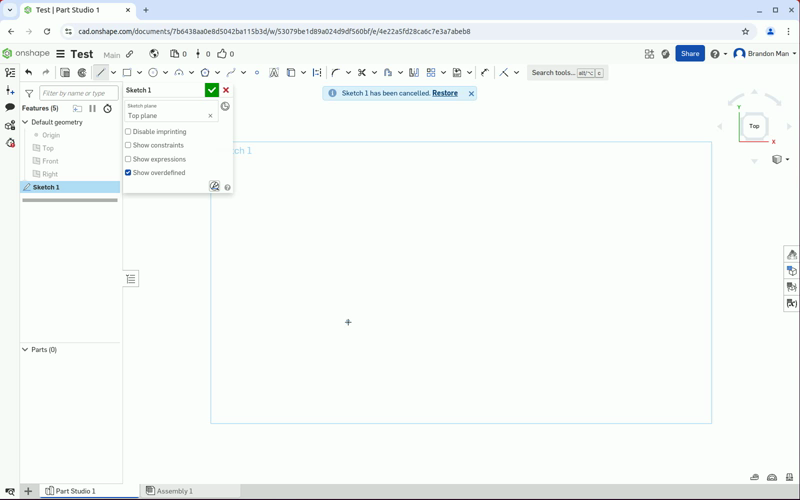
mouse_move(572, 321)
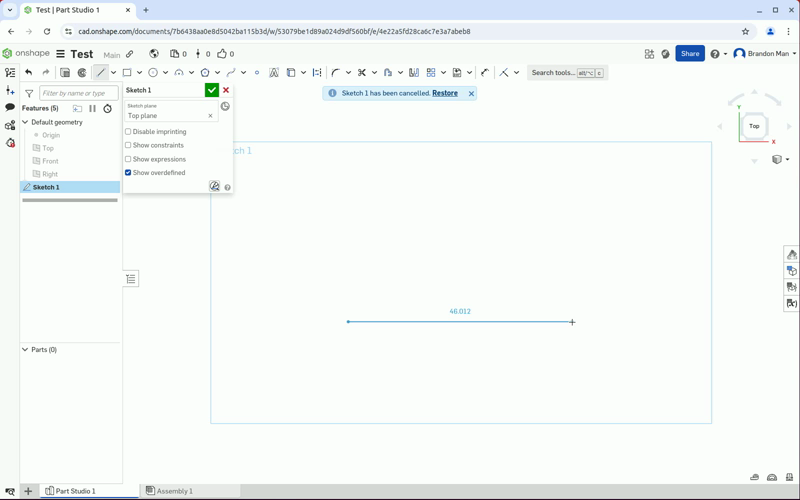
click(572, 321)
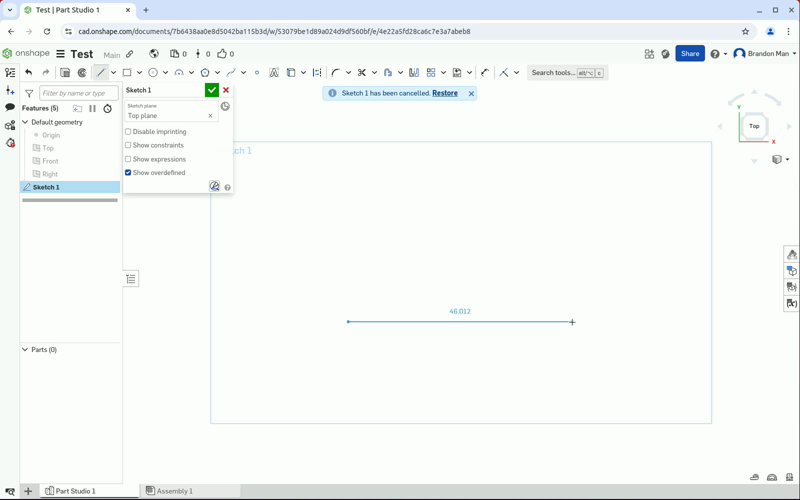
key_up(shift)
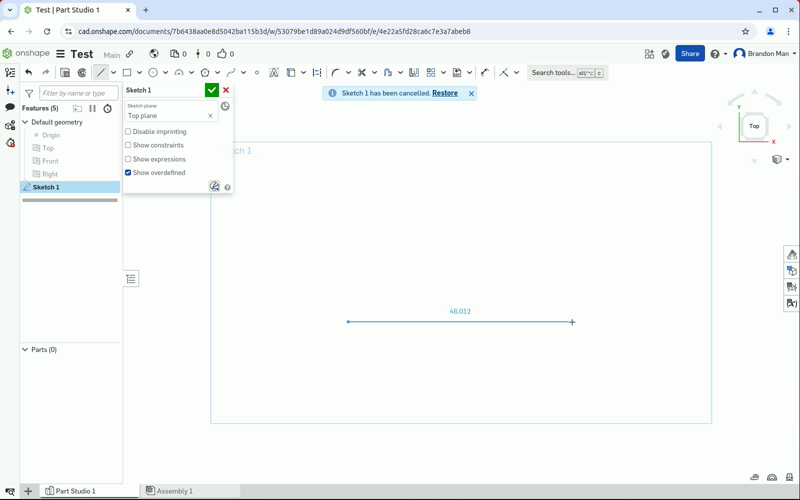
key_down(shift)
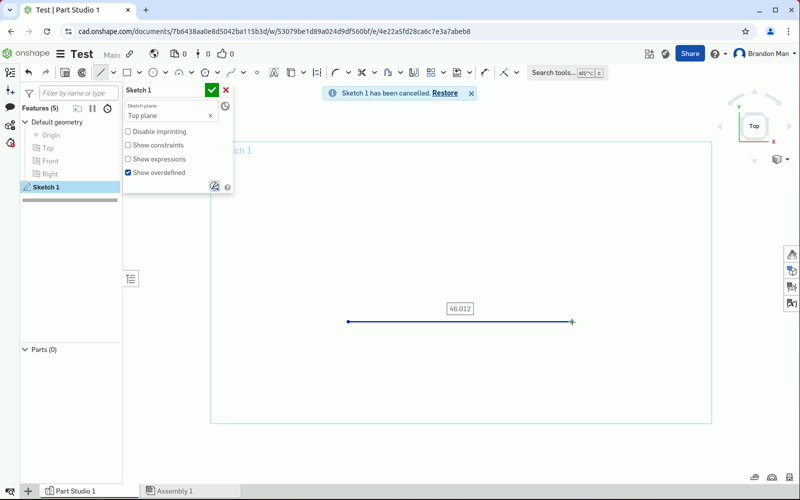
mouse_move(572, 243)
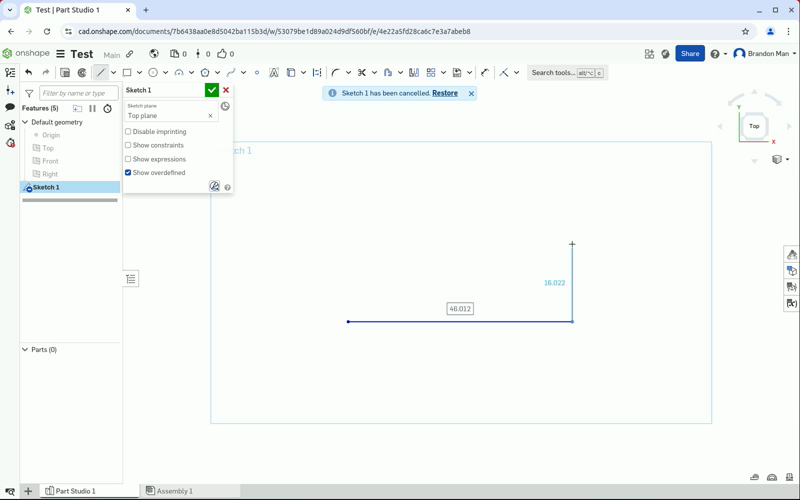
click(572, 243)
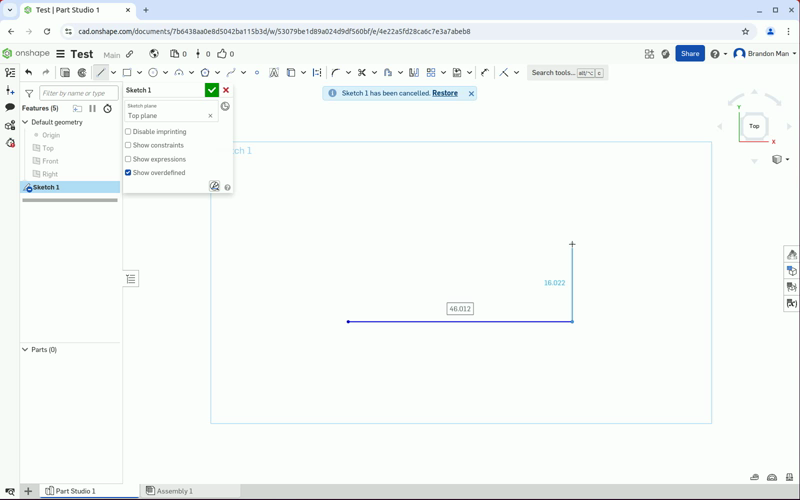
key_up(shift)
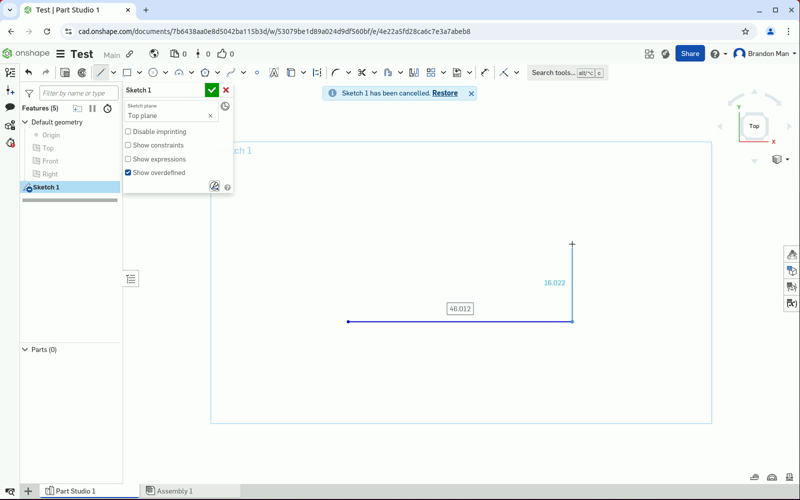
key_down(shift)
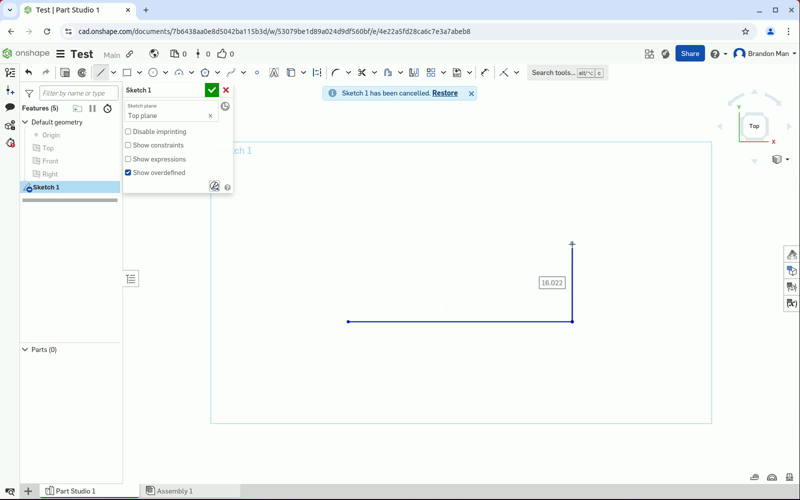
mouse_move(348, 243)
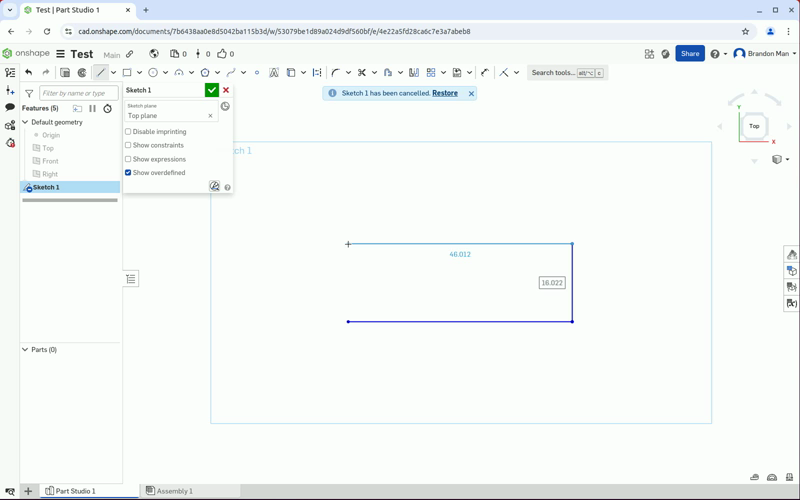
click(348, 243)
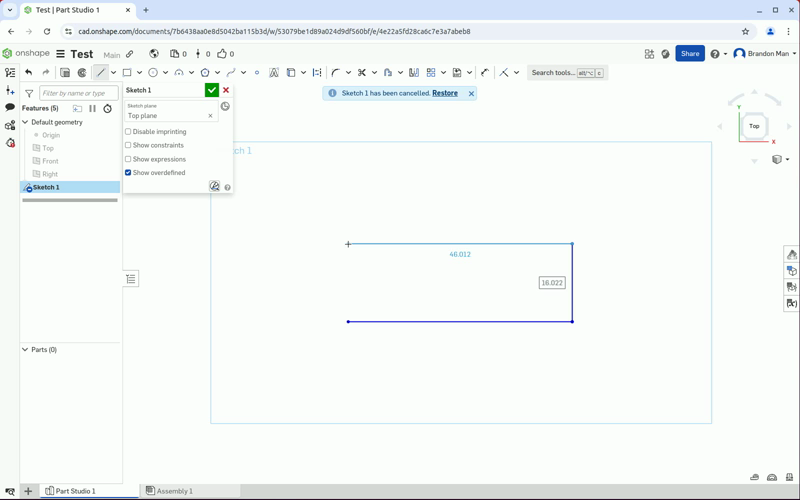
key_up(shift)
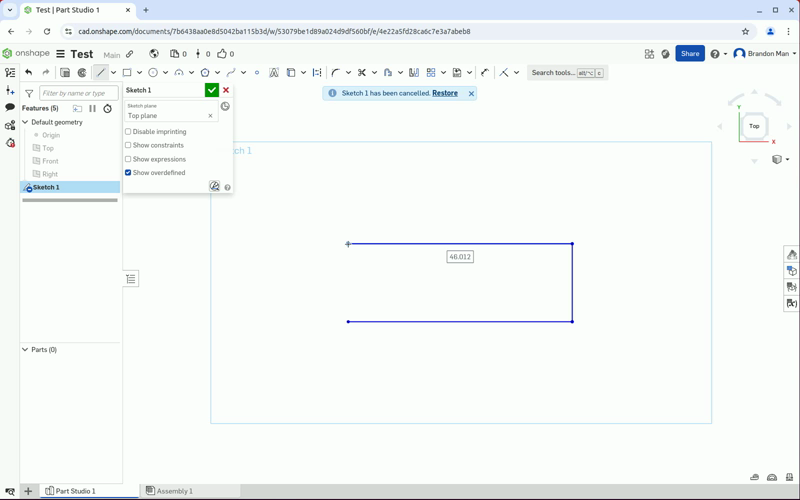
key_down(shift)
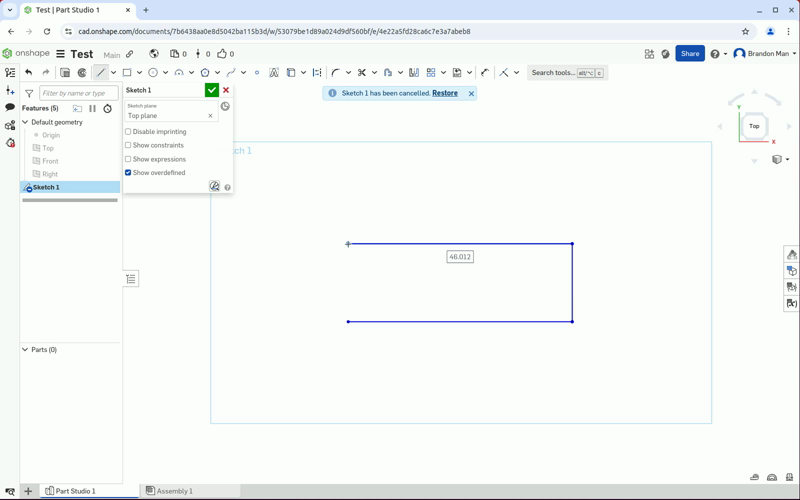
mouse_move(348, 321)
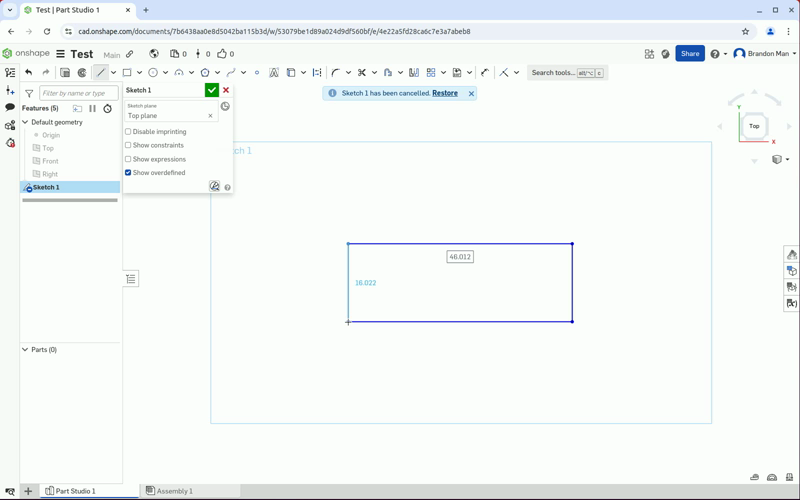
key_up(shift)
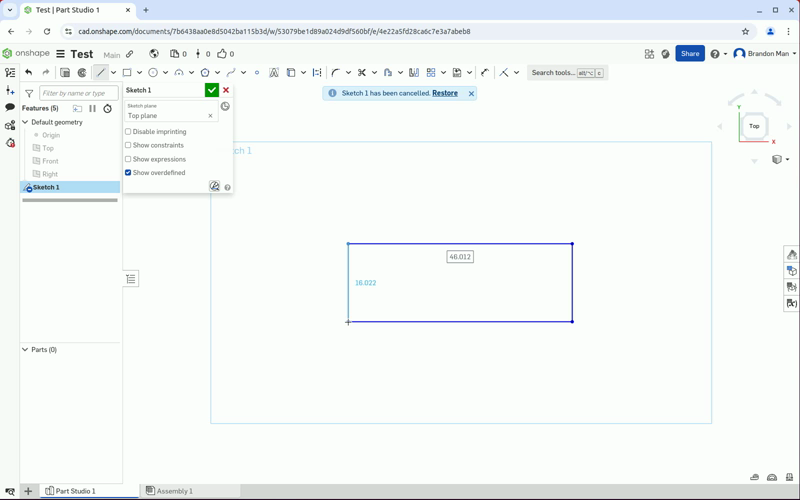
click(348, 321)
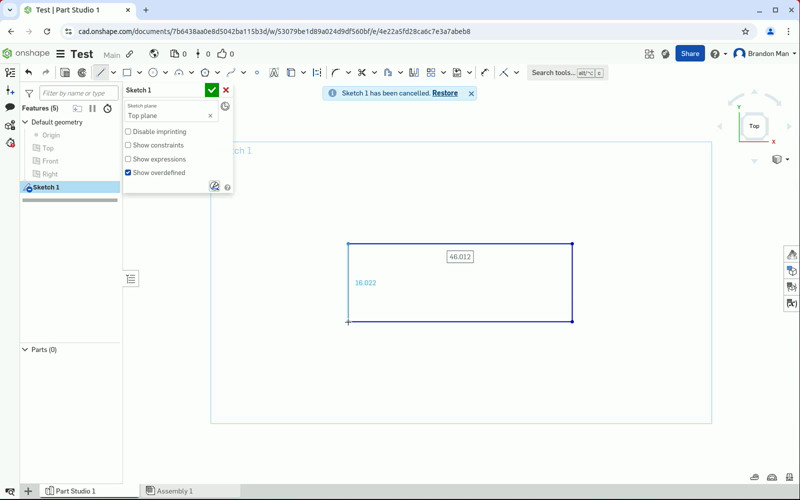
key(esc)
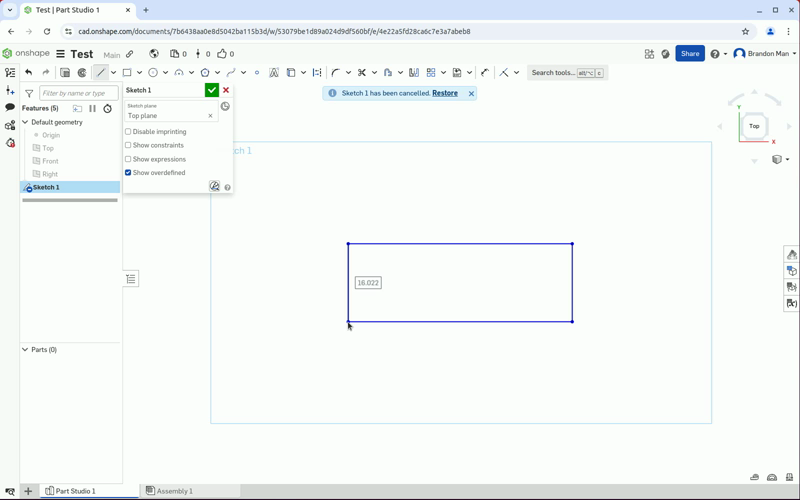
mouse_move(365, 281)
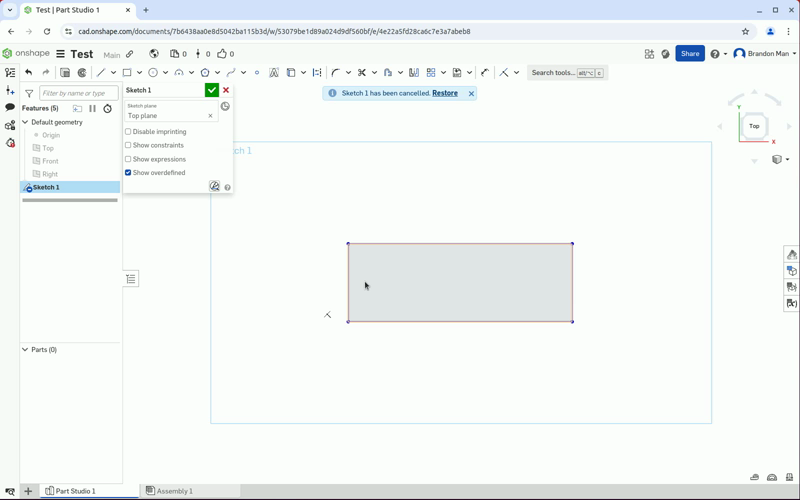
click(365, 281)
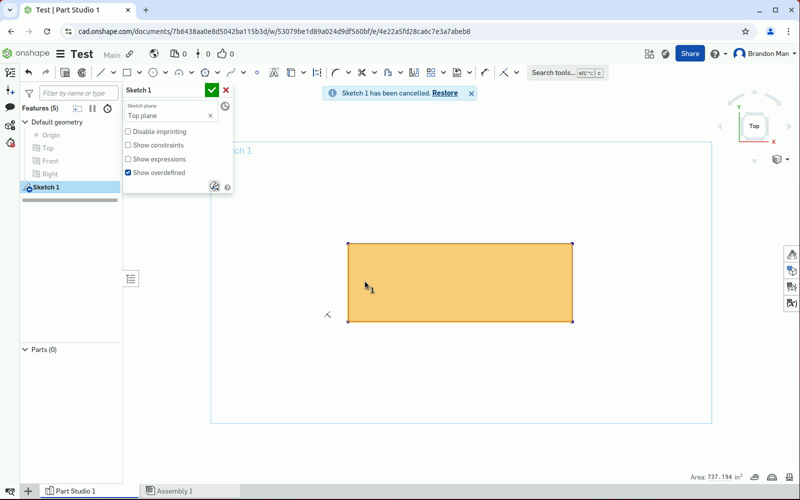
mouse_move(73, 352)
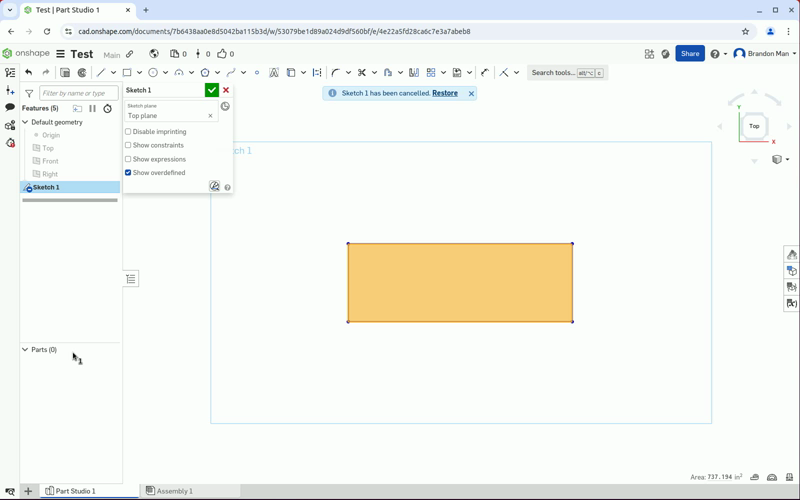
key(shift+y)
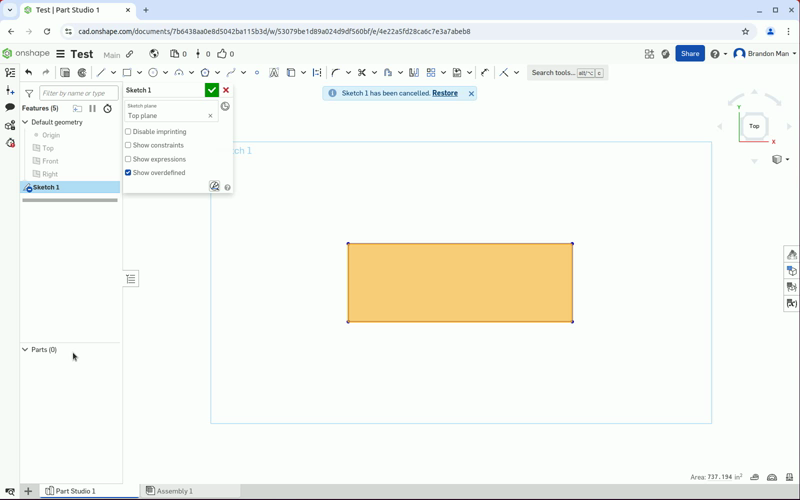
key(shift+e)
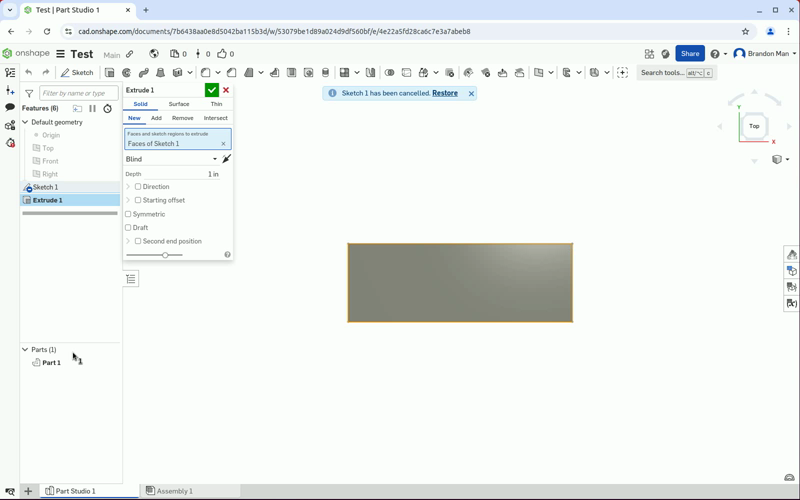
mouse_move(143, 106)
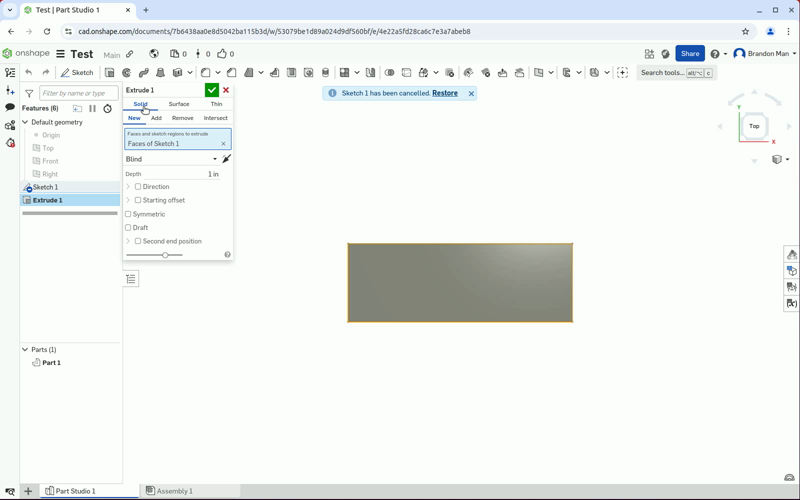
click(143, 106)
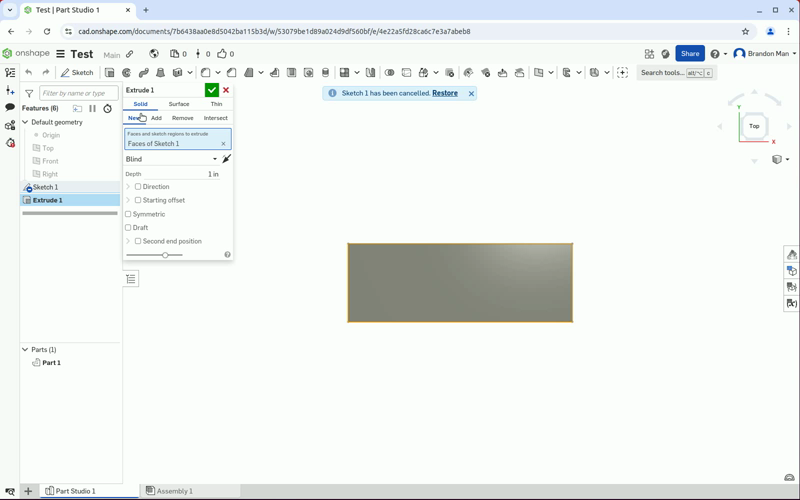
mouse_move(137, 120)
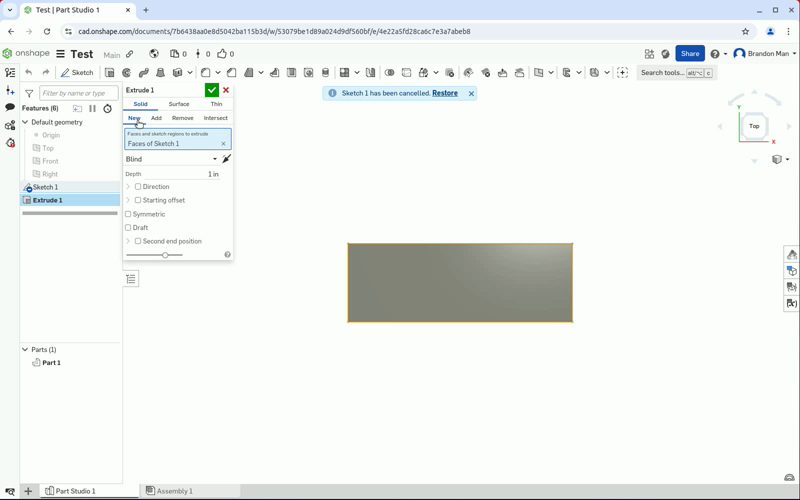
click(137, 120)
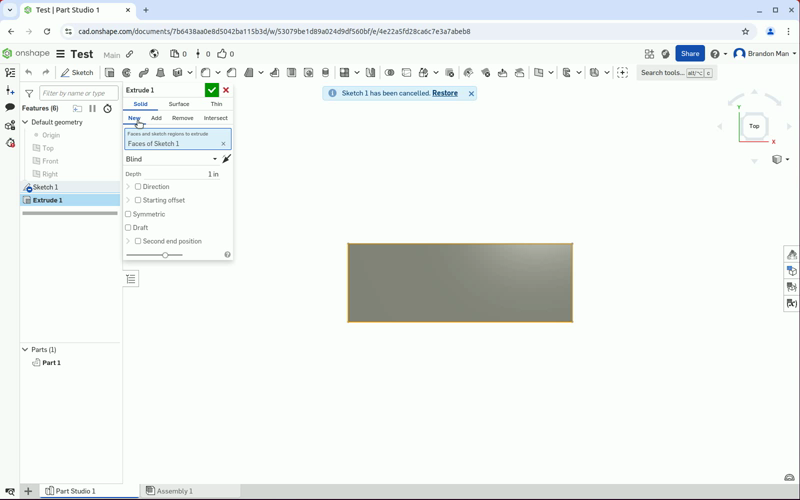
key(tab, 4)
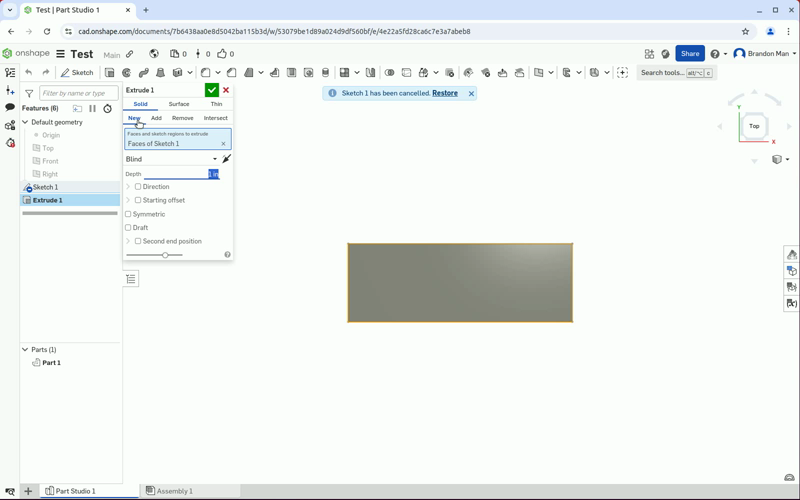
text(2.888)
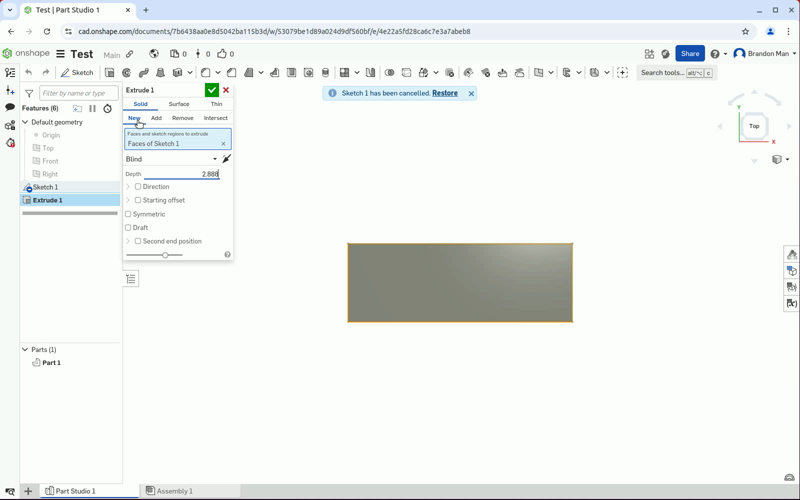
key(tab, 3)
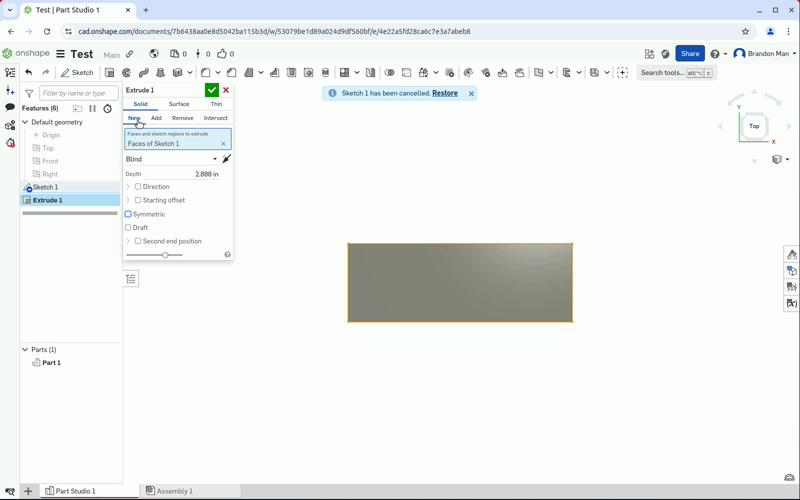
key(space)
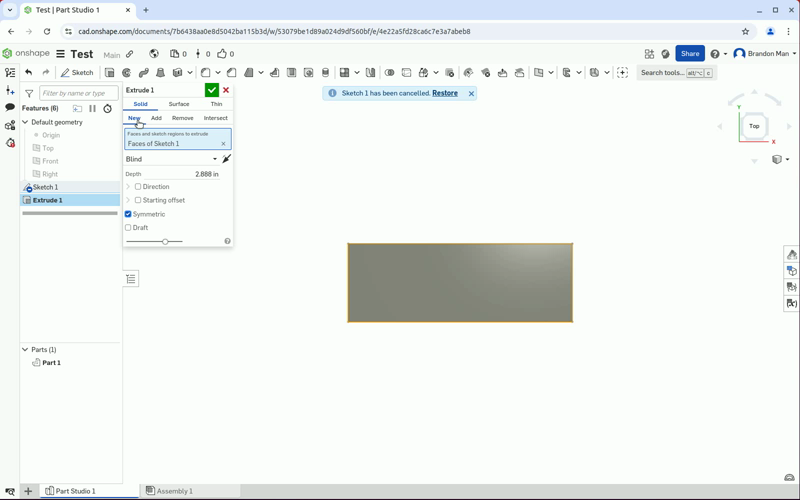
key(enter)
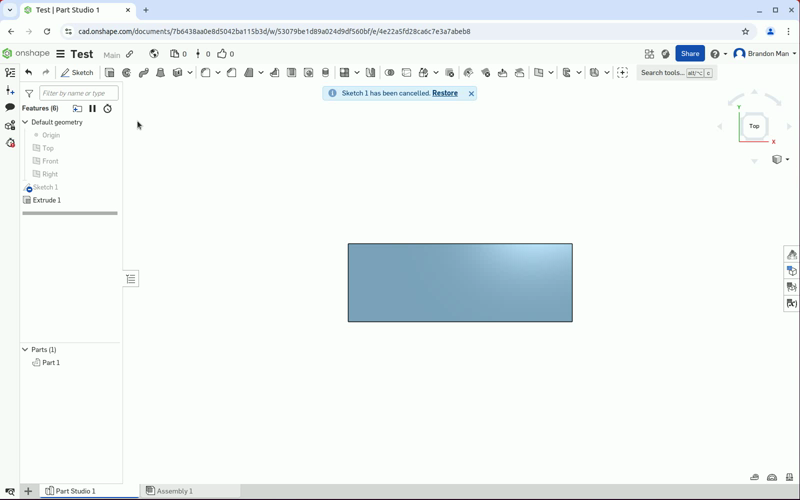
key(shift+h)
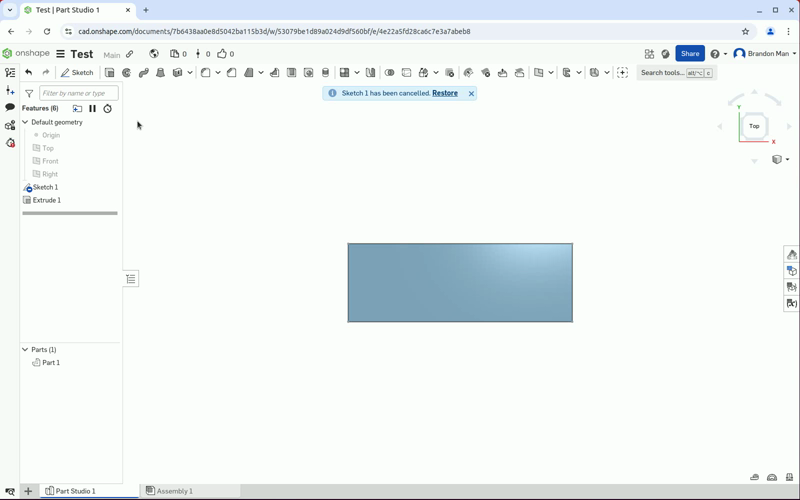
key(shift+h)
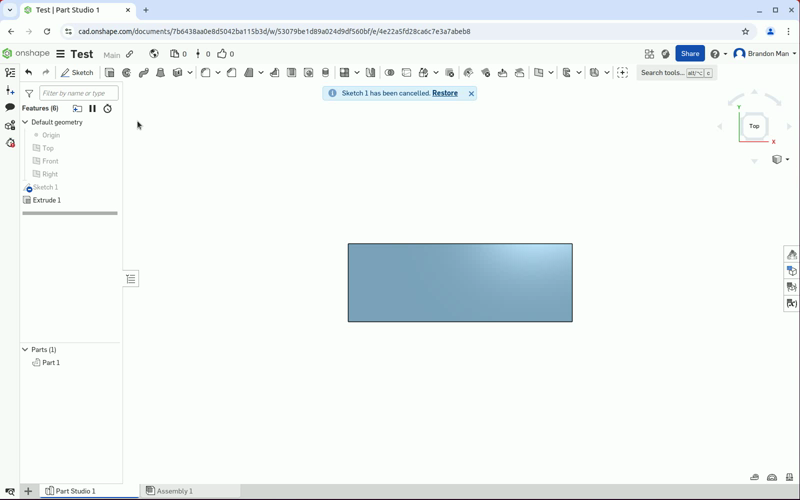
mouse_move(73, 189)
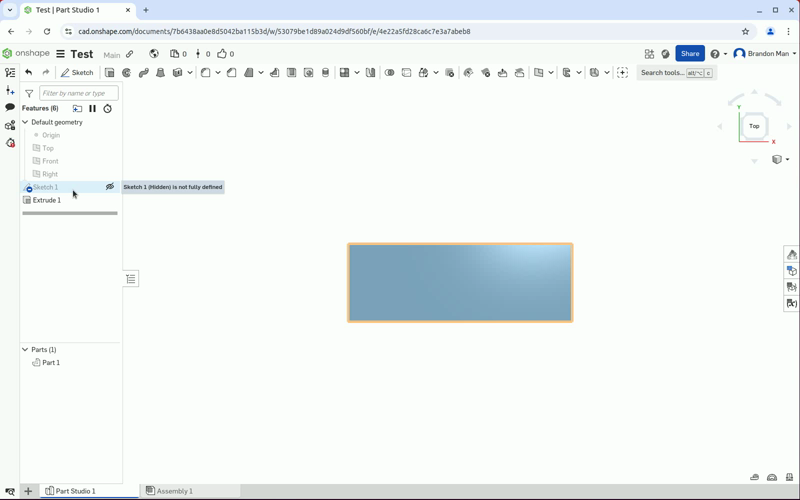
click(73, 189)
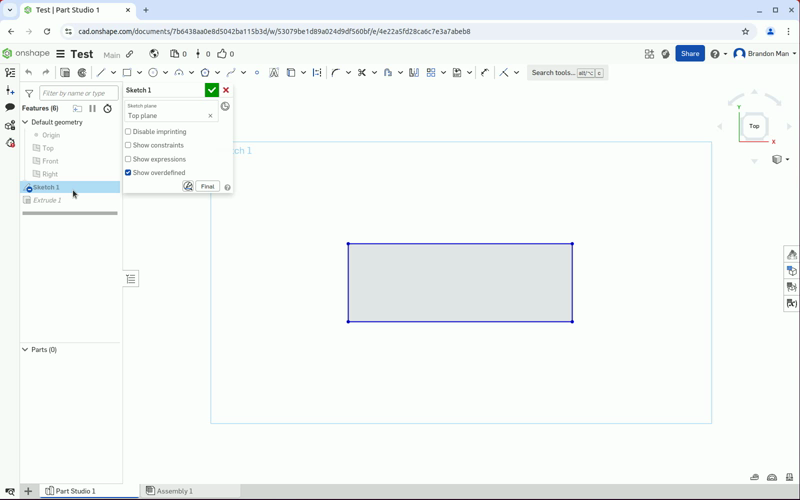
mouse_move(229, 92)
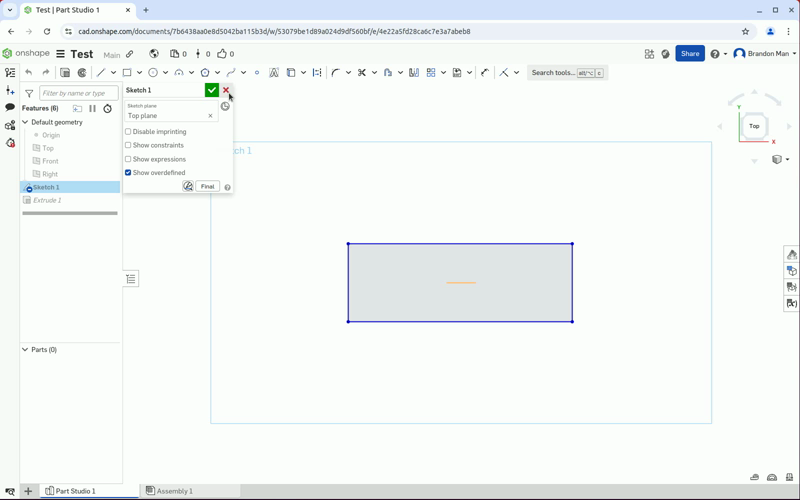
click(229, 92)
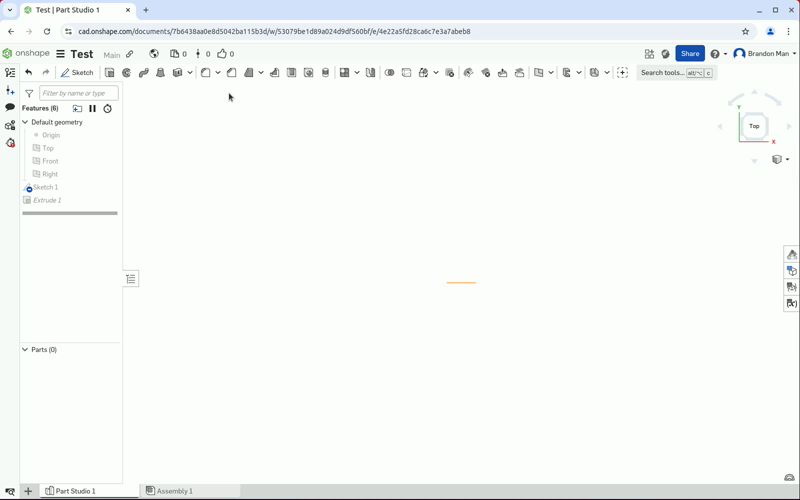
mouse_move(541, 75)
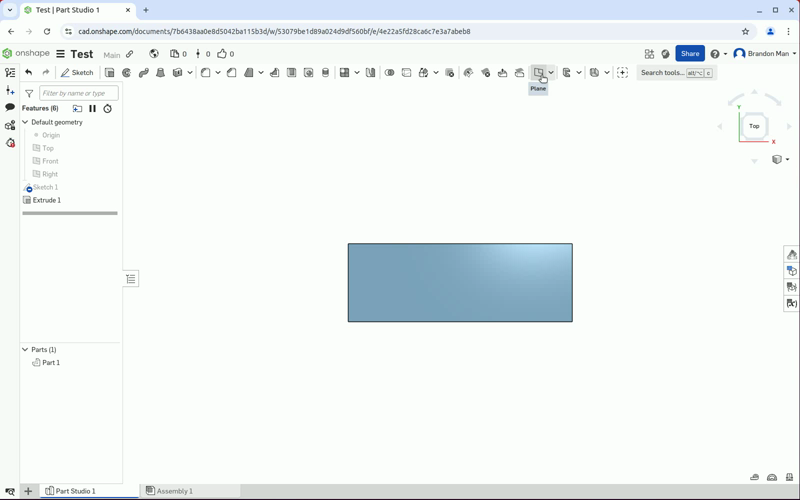
click(541, 75)
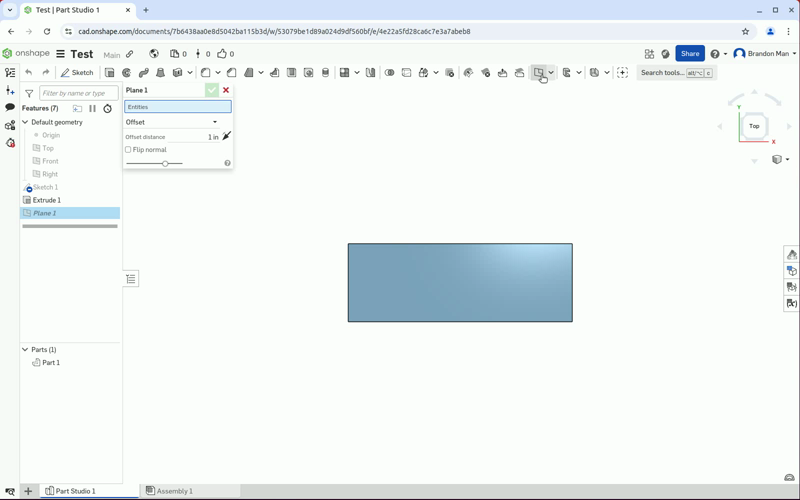
mouse_move(73, 150)
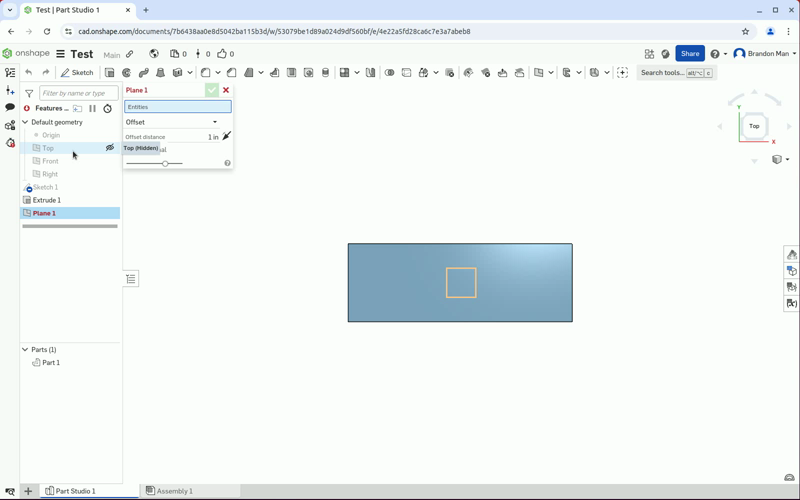
click(73, 150)
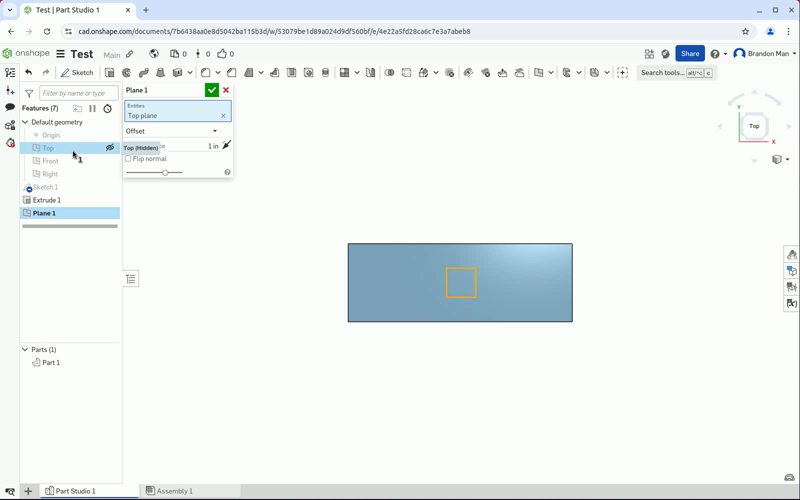
key(tab, 2)
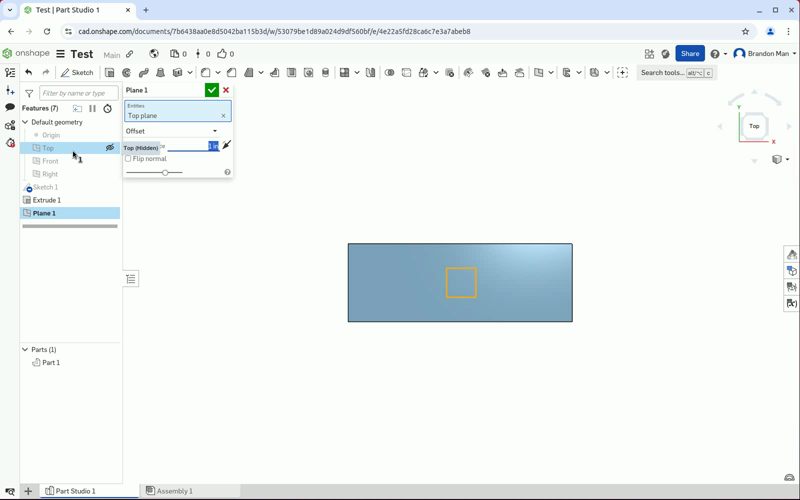
text(1.448)
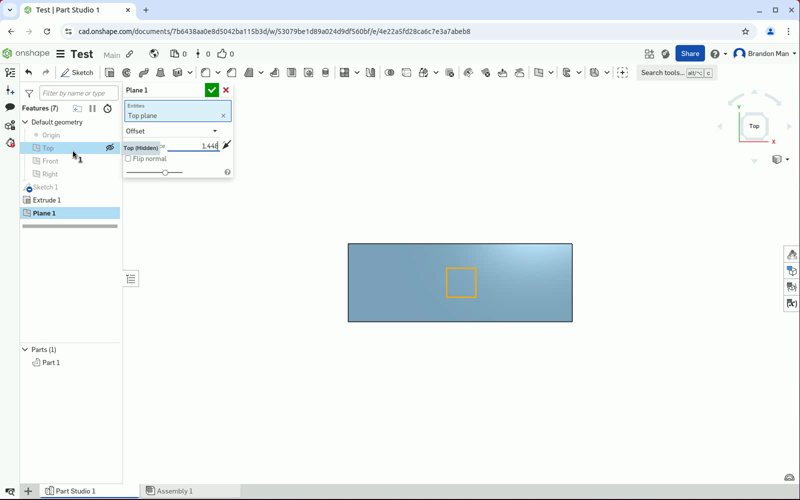
key(enter, 2)
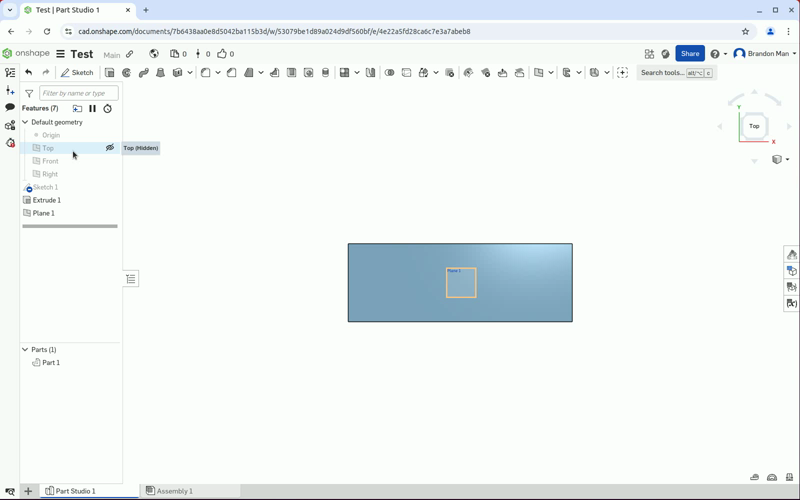
key(shift+s)
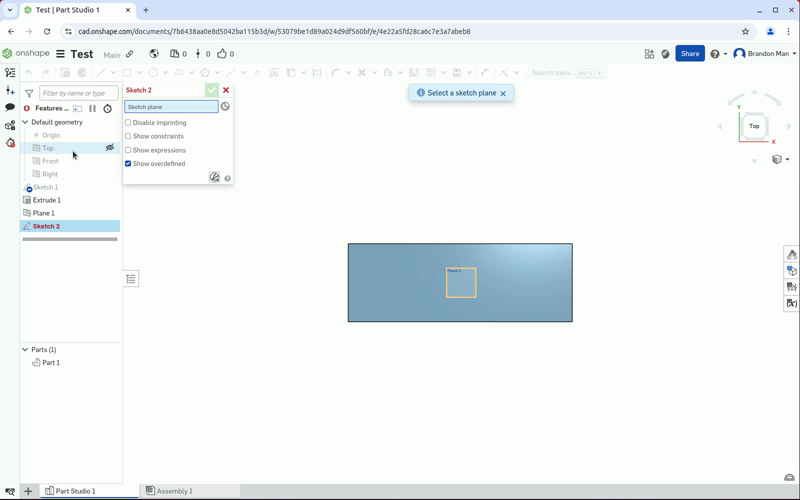
mouse_move(73, 215)
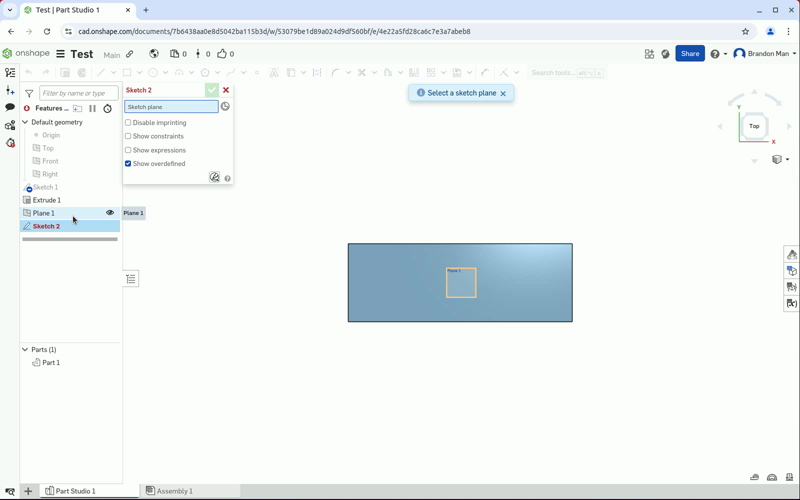
click(73, 215)
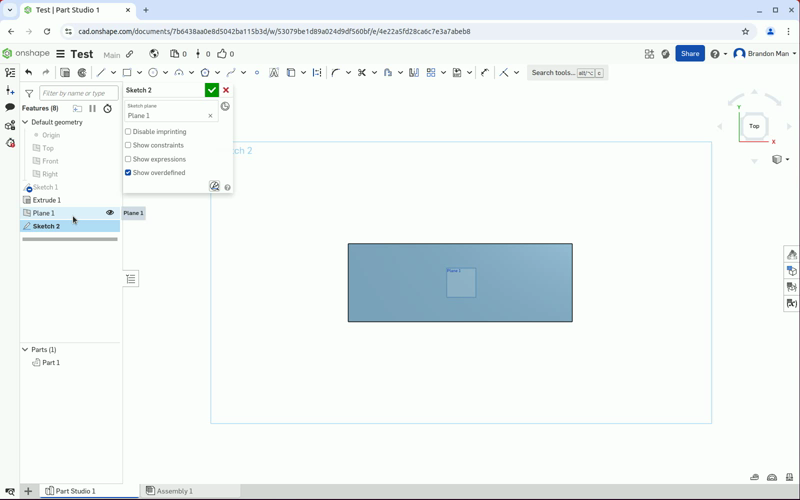
mouse_move(73, 352)
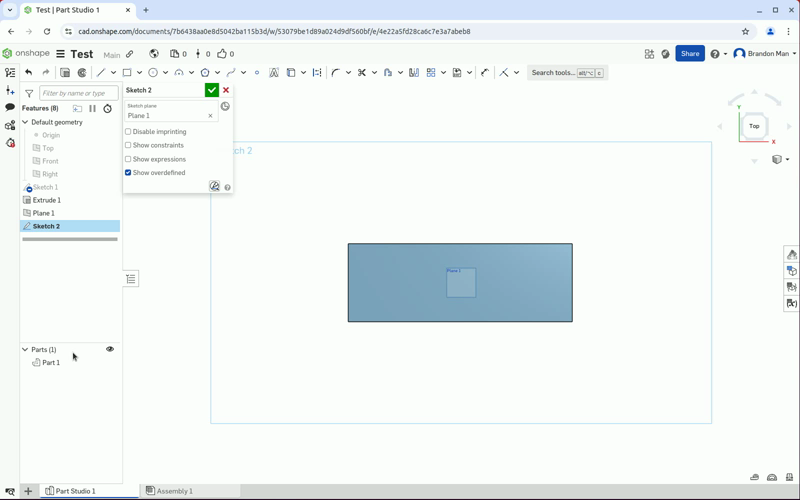
key(y)
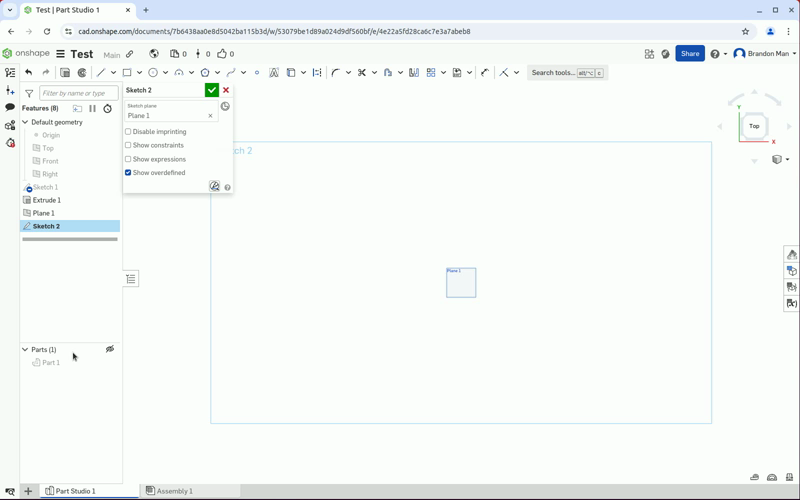
key(c)
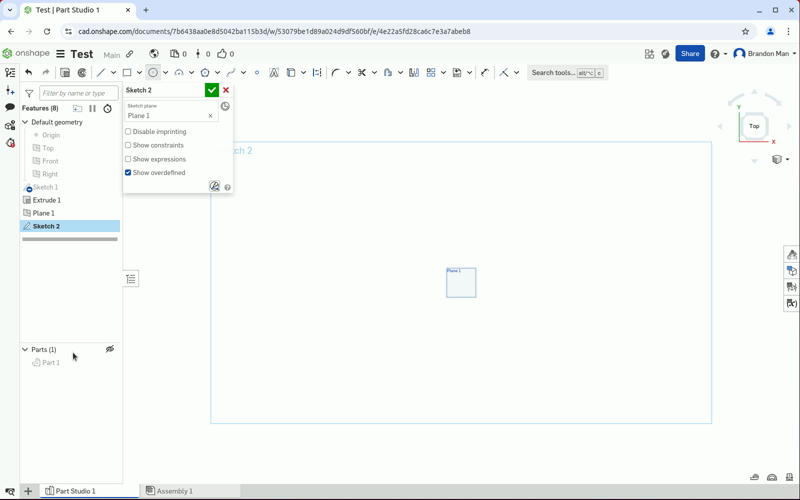
key_down(shift)
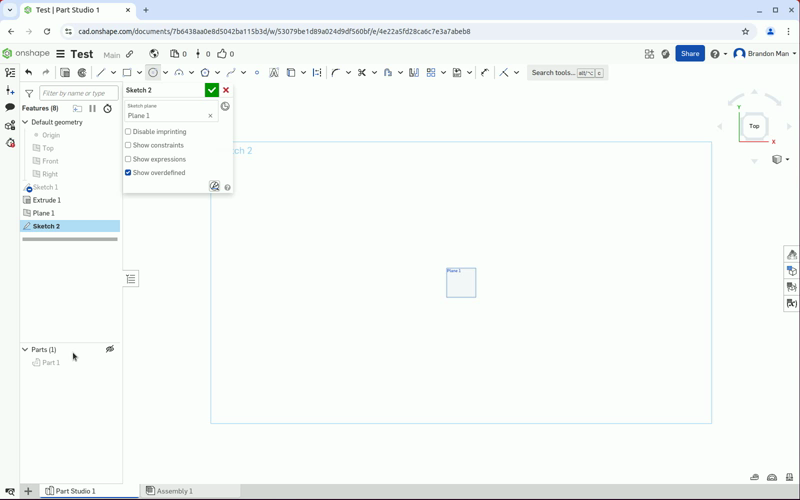
mouse_move(398, 262)
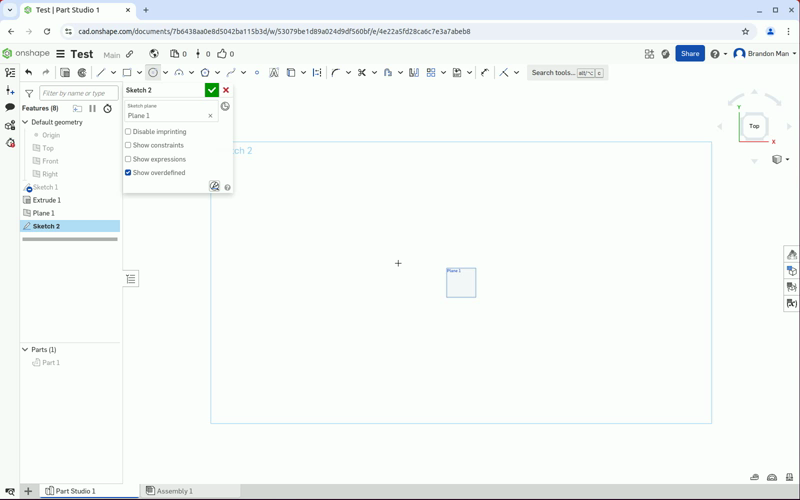
click(398, 262)
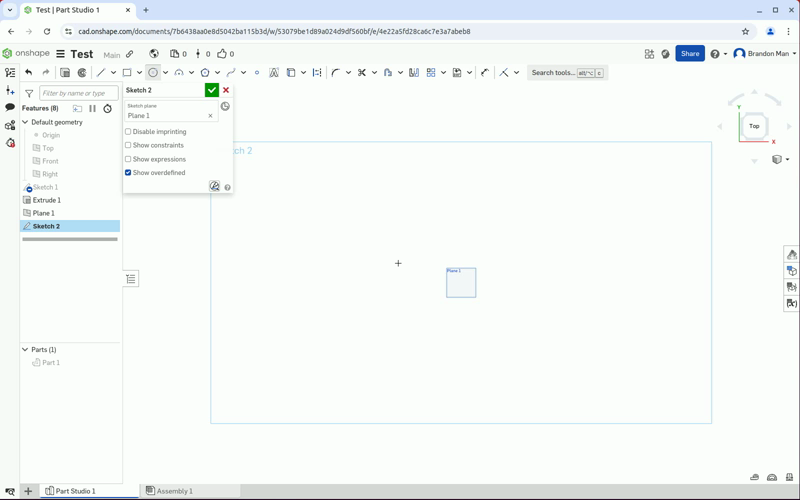
key_up(shift)
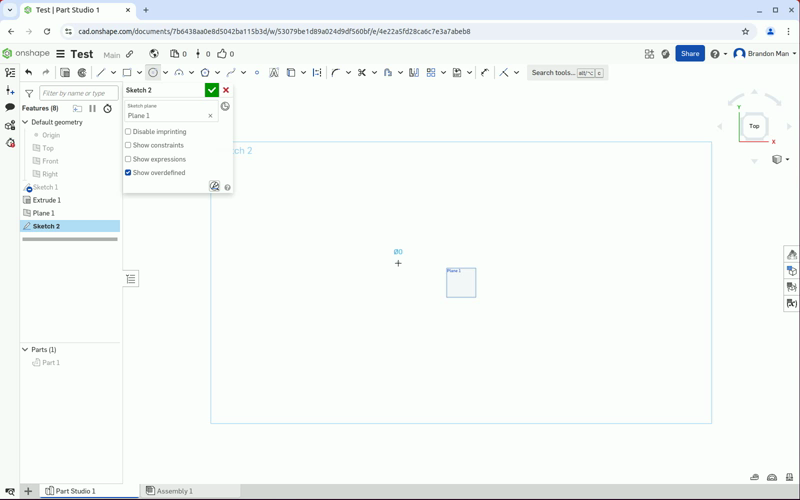
mouse_move(403, 262)
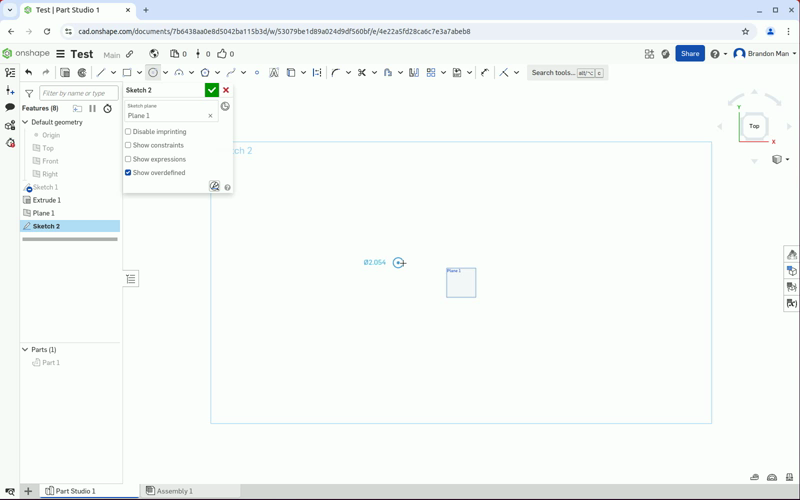
click(403, 262)
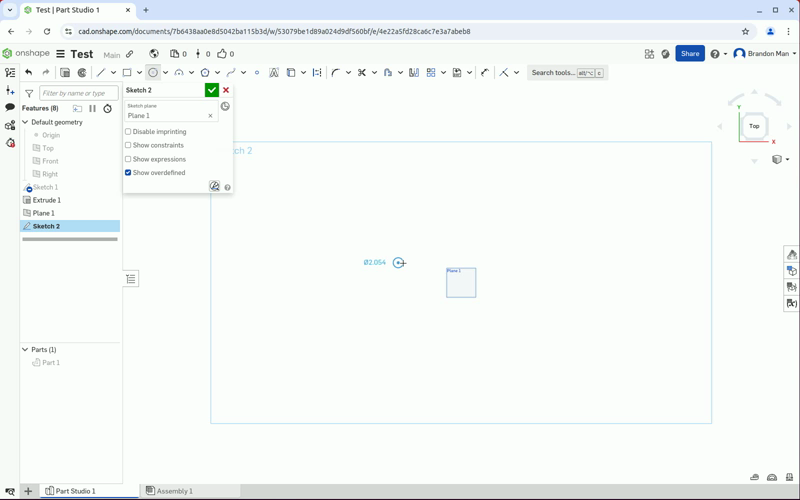
key(esc)
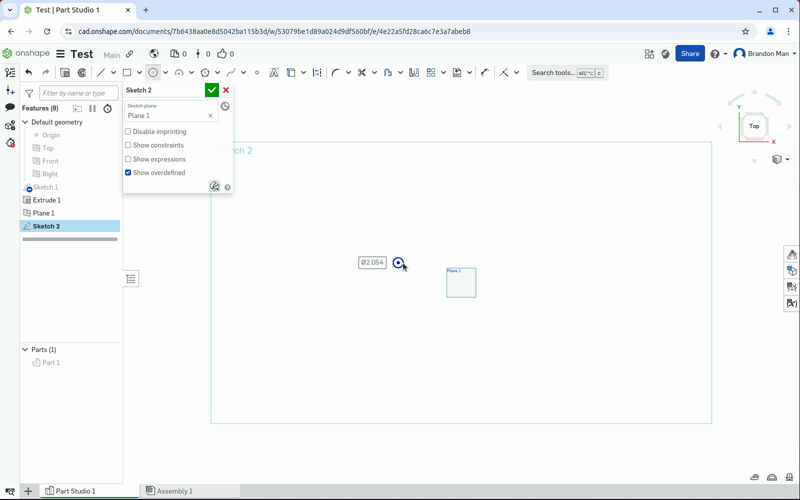
mouse_move(396, 264)
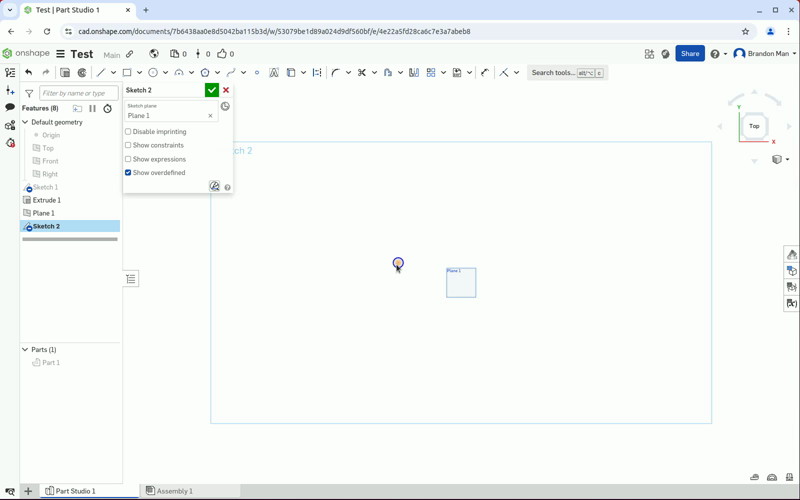
scroll(6)
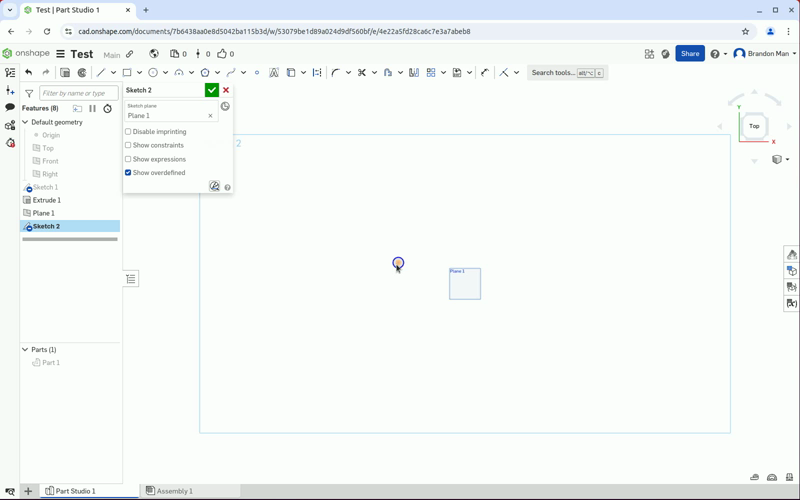
scroll(6)
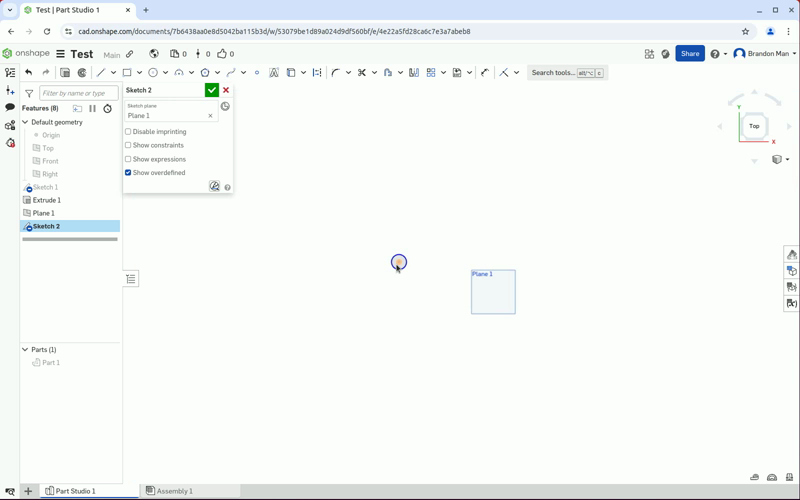
scroll(6)
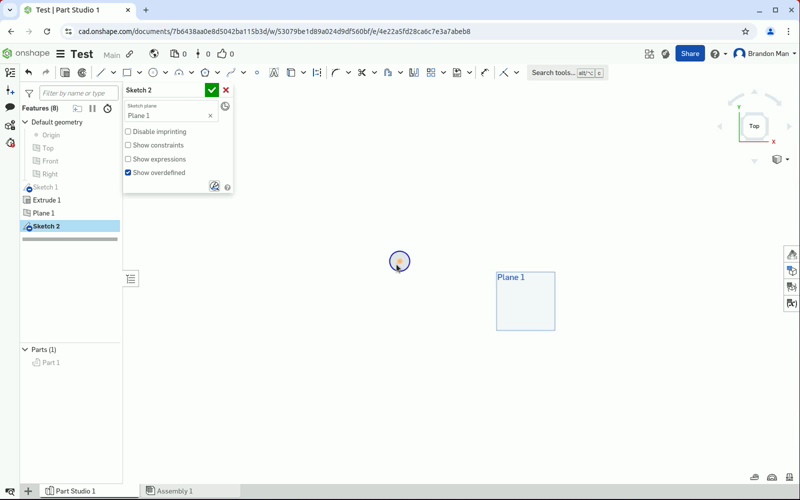
scroll(6)
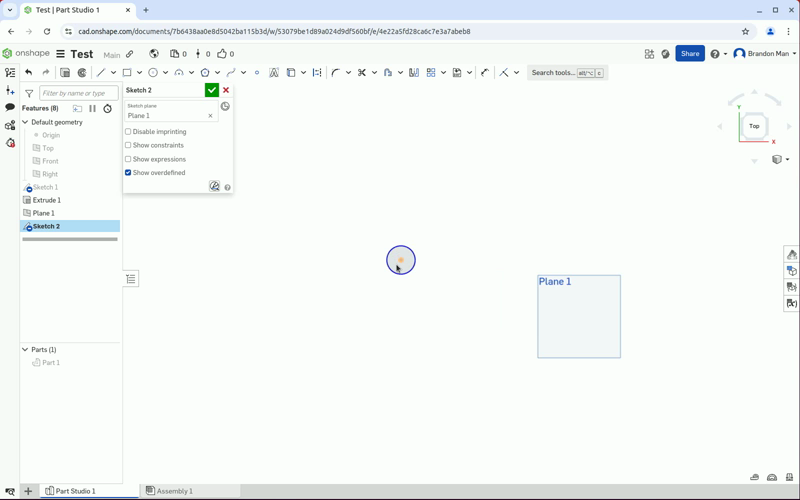
scroll(6)
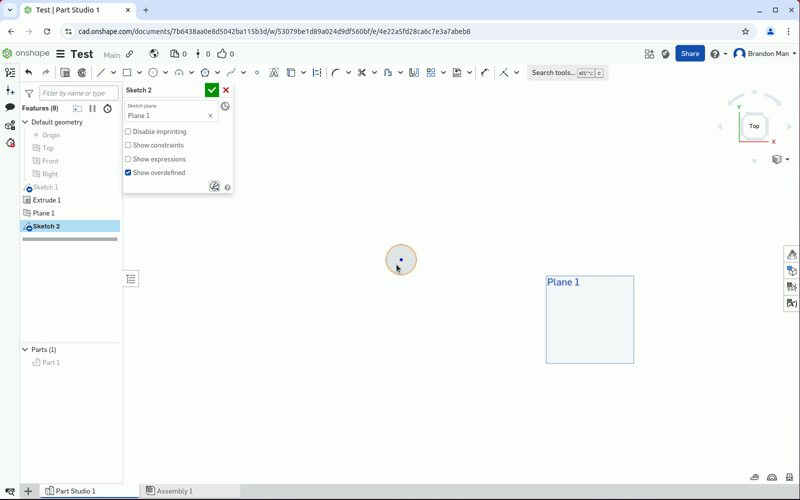
scroll(6)
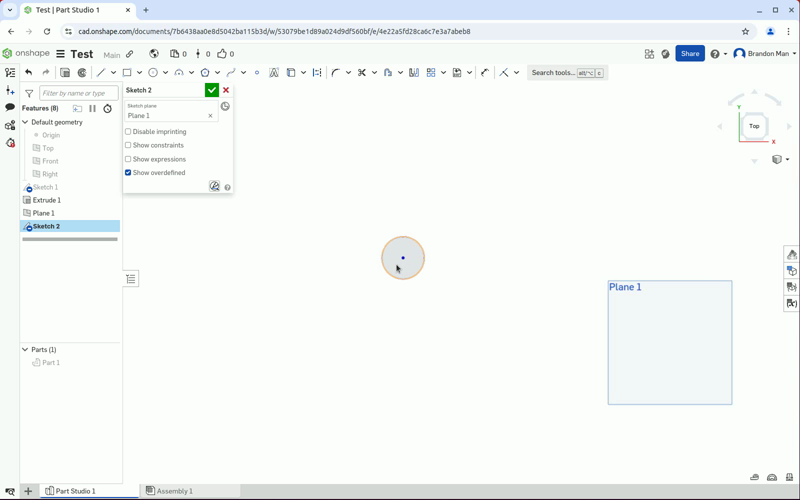
scroll(6)
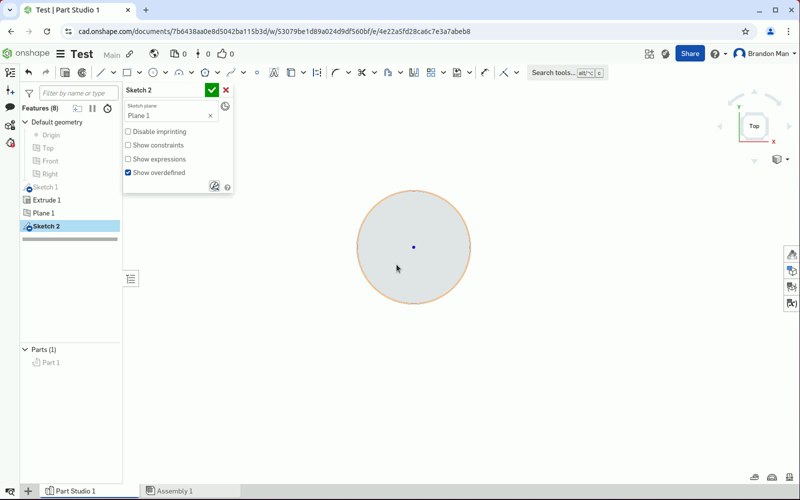
click(396, 264)
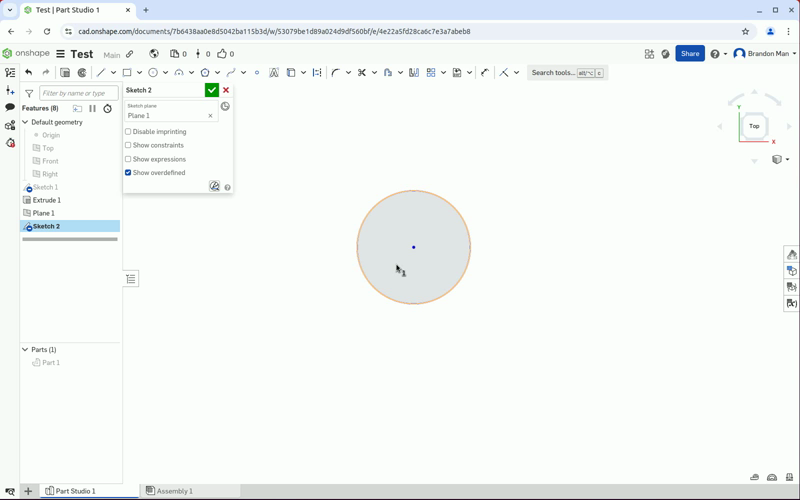
scroll(-6)
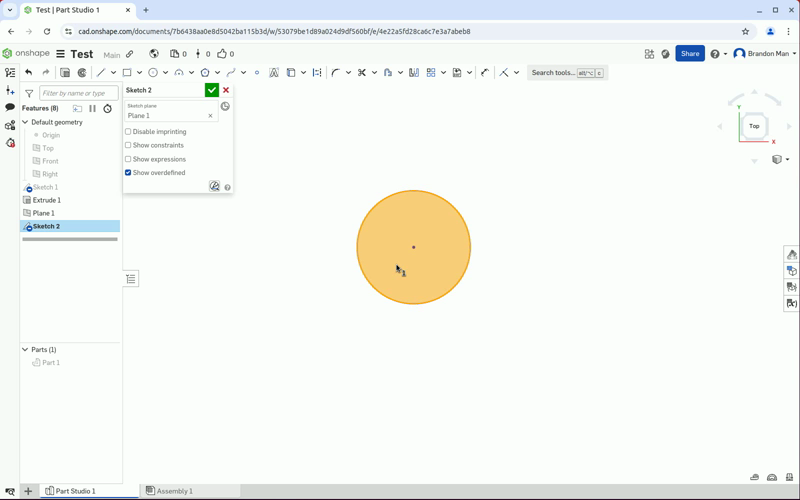
scroll(-6)
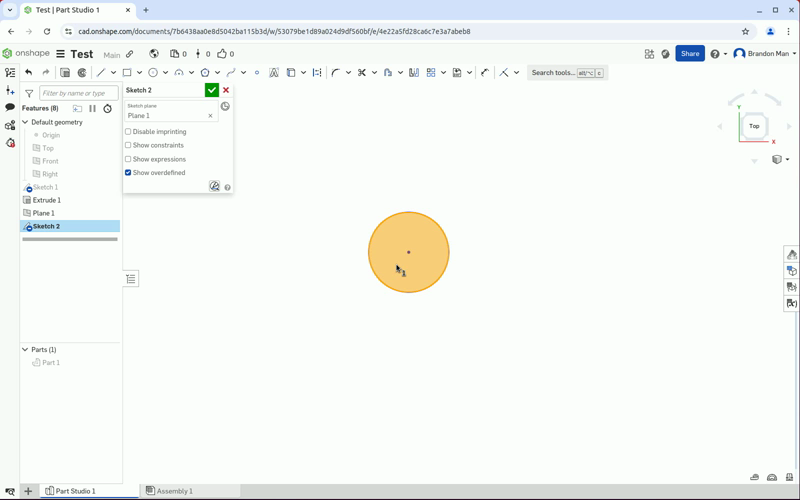
scroll(-6)
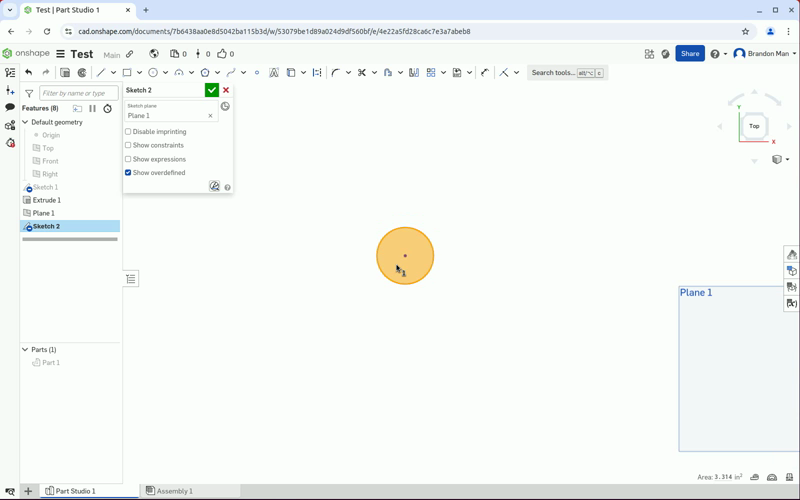
scroll(-6)
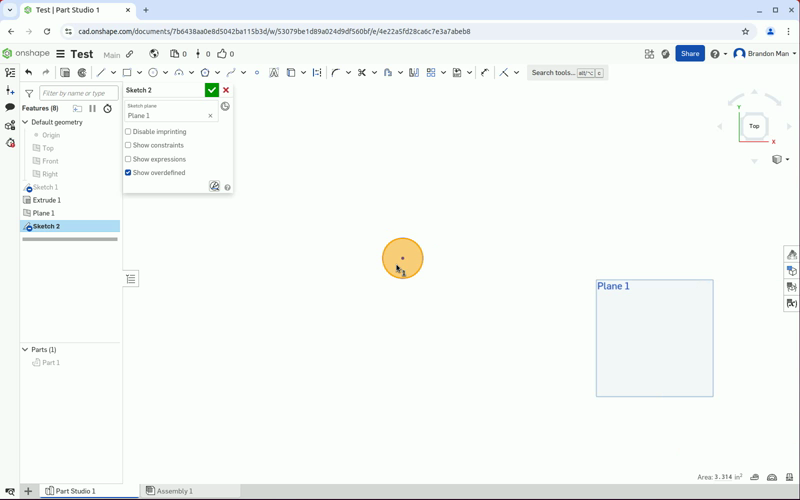
scroll(-6)
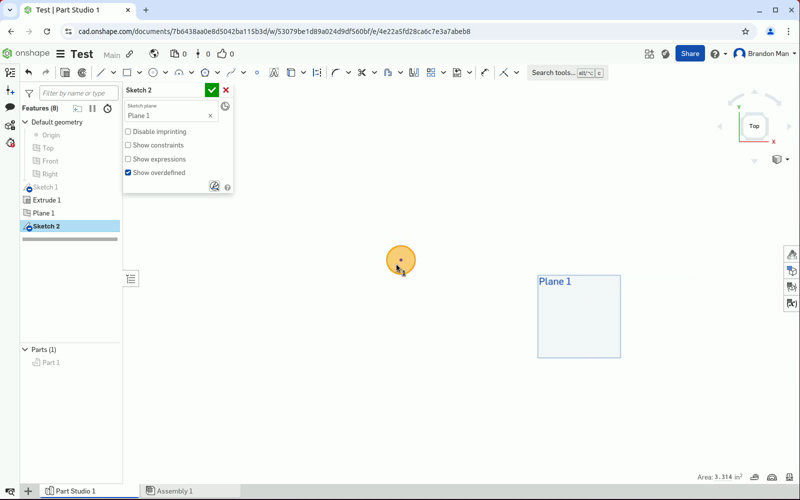
scroll(-6)
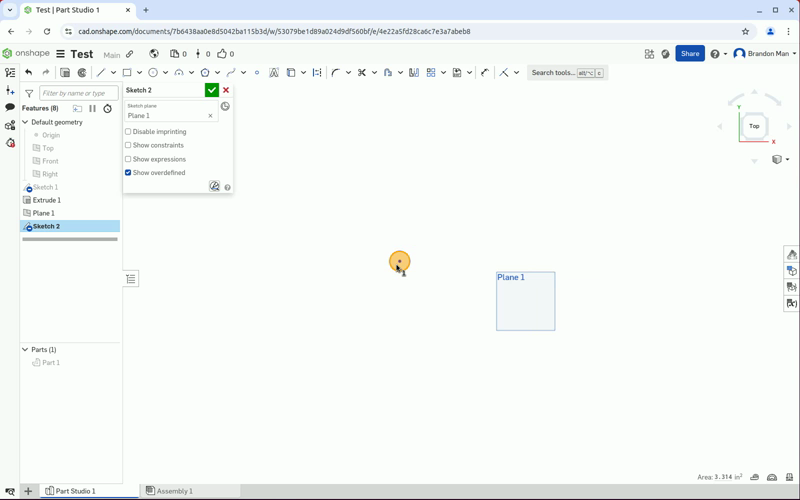
scroll(-6)
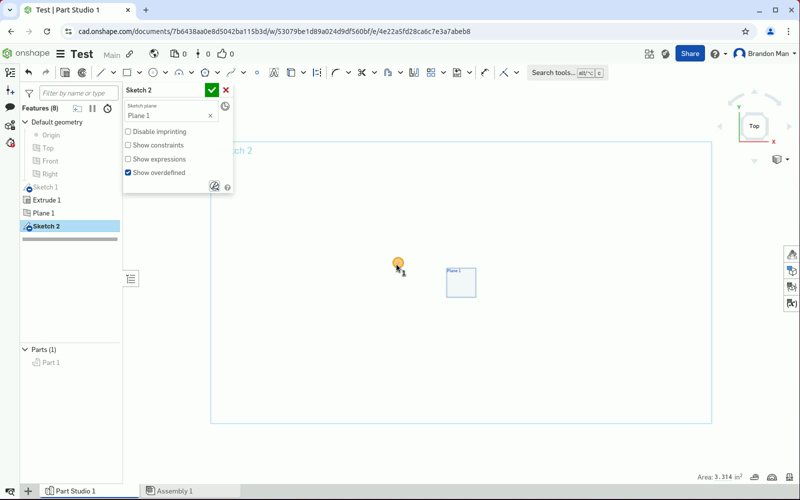
mouse_move(73, 352)
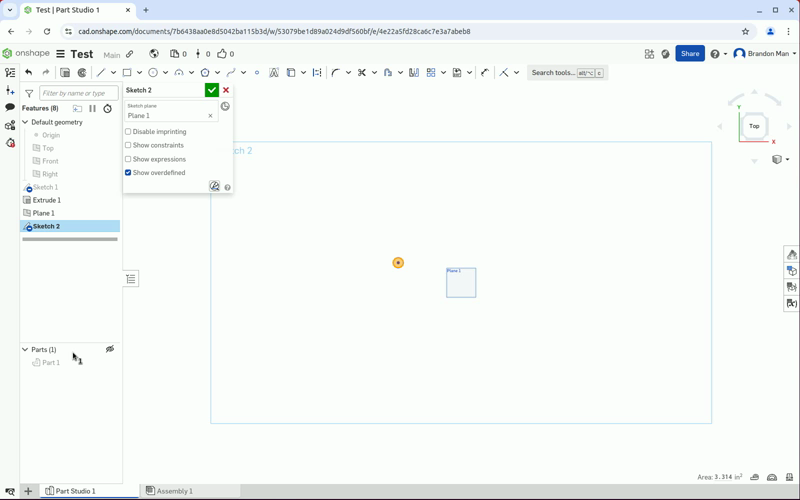
key(shift+y)
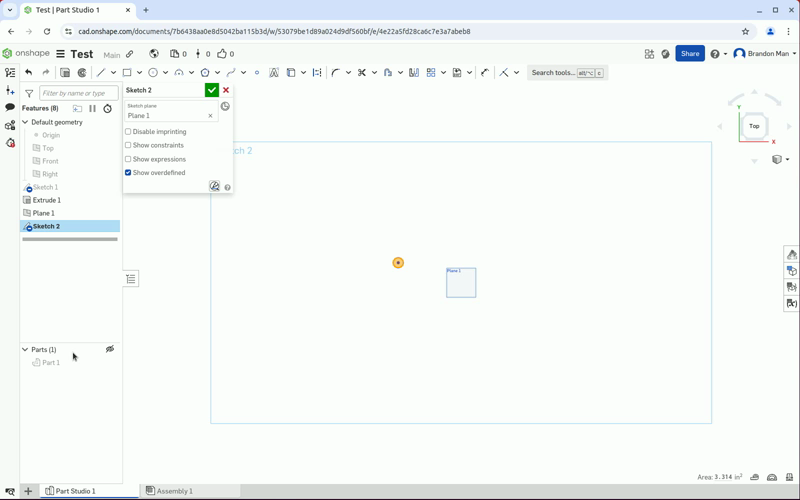
key(shift+e)
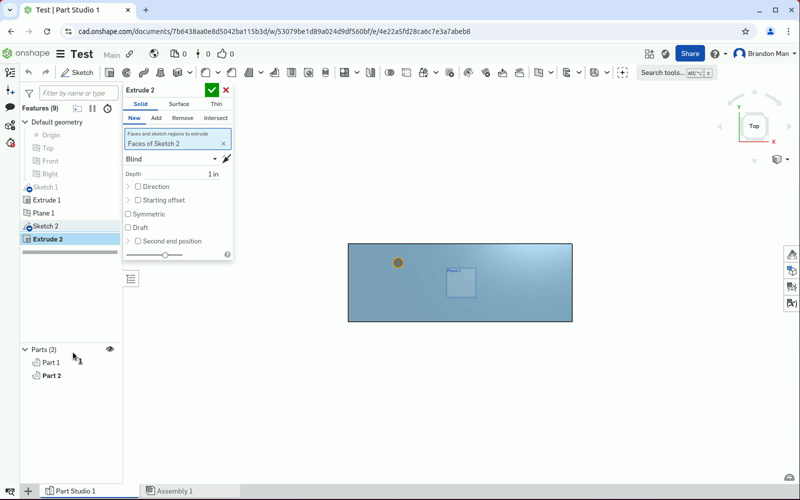
mouse_move(143, 106)
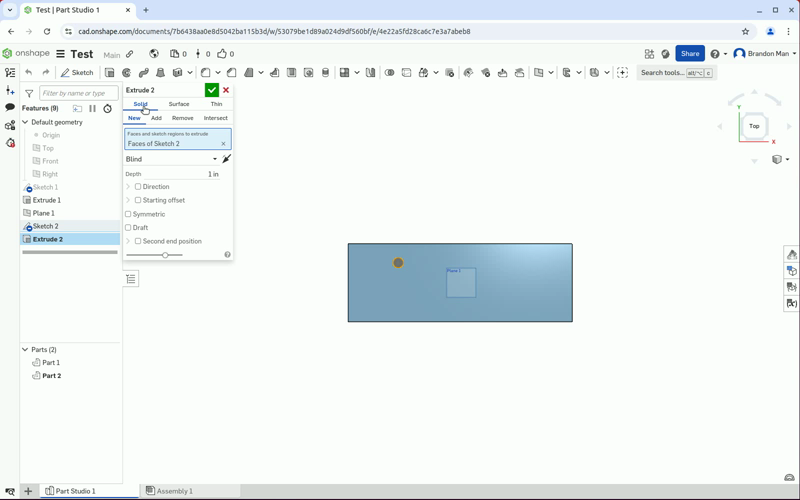
click(143, 106)
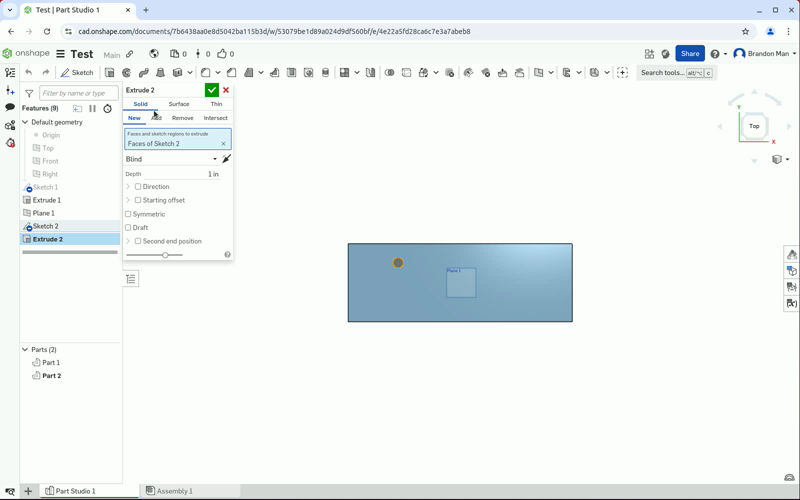
mouse_move(186, 120)
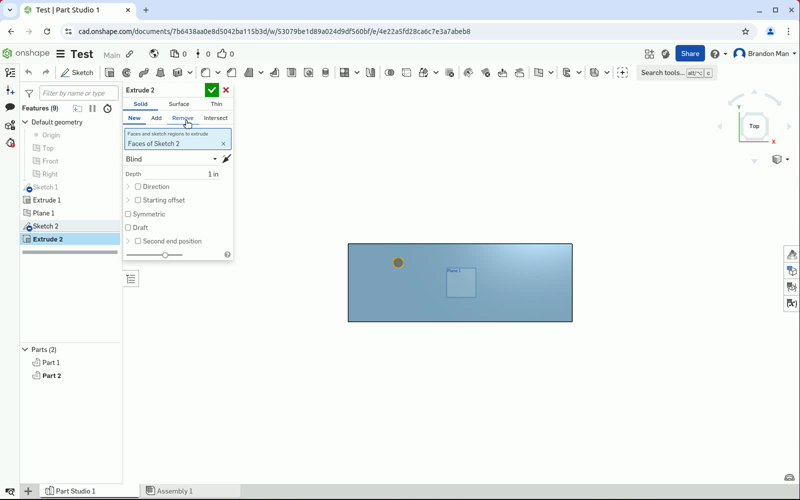
click(186, 120)
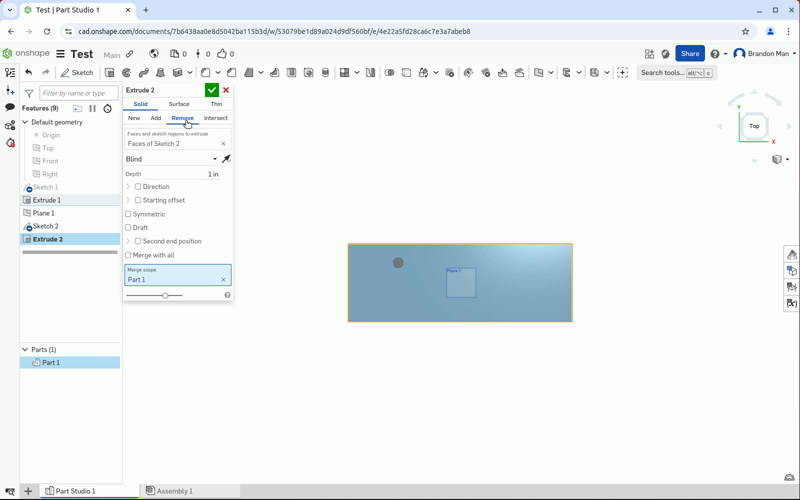
key(tab, 4)
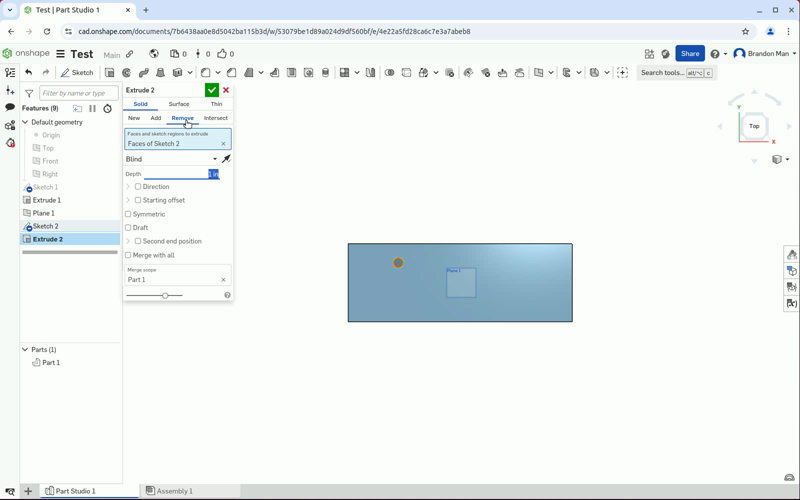
text(20.22)
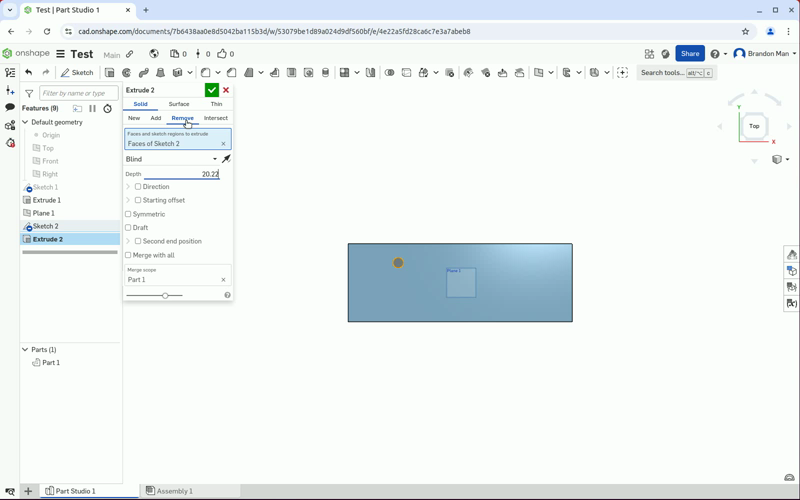
key(tab, 3)
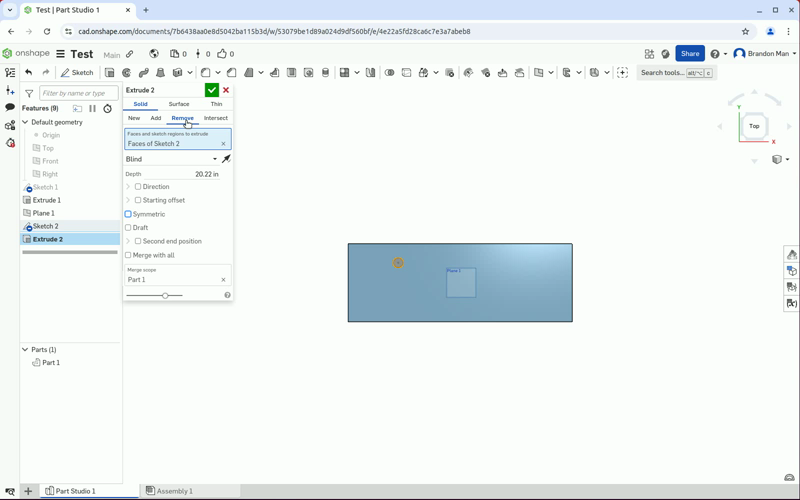
key(space)
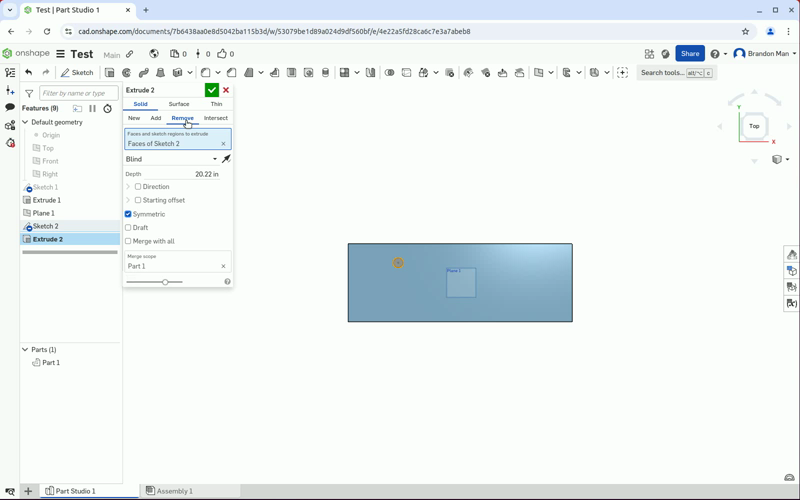
key(tab, 2)
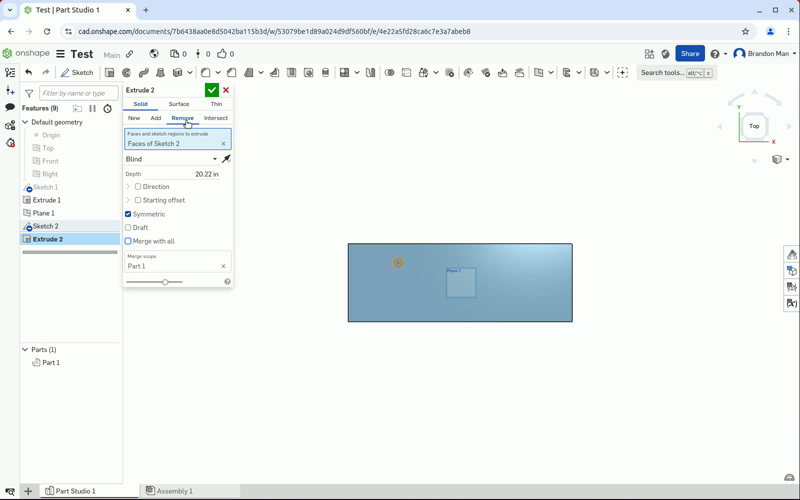
key(space)
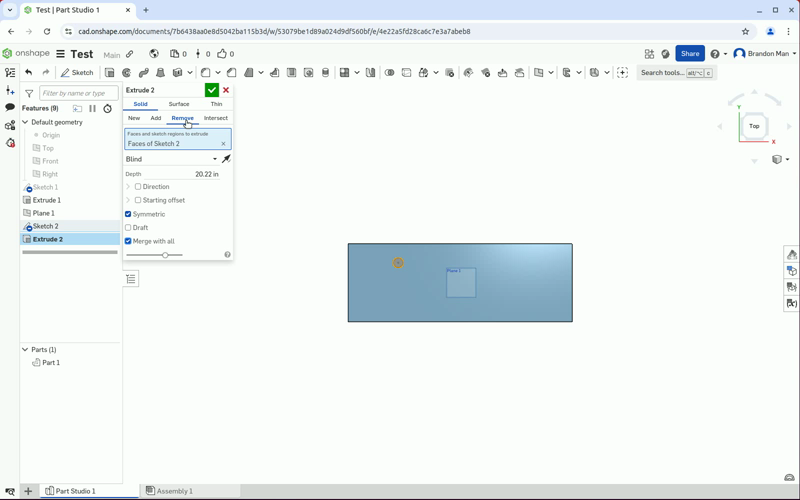
key(enter)
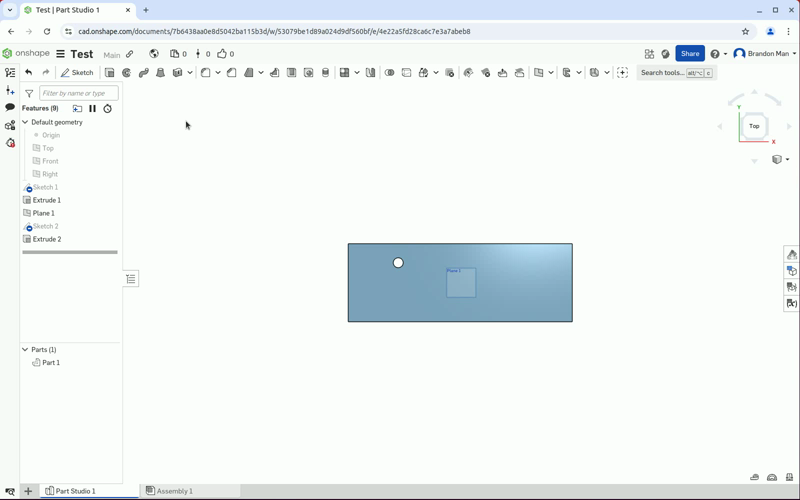
key(shift+h)
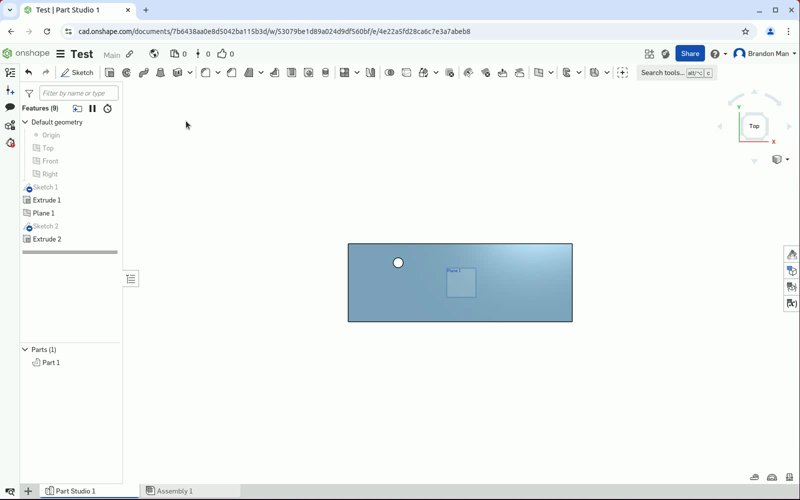
key(shift+h)
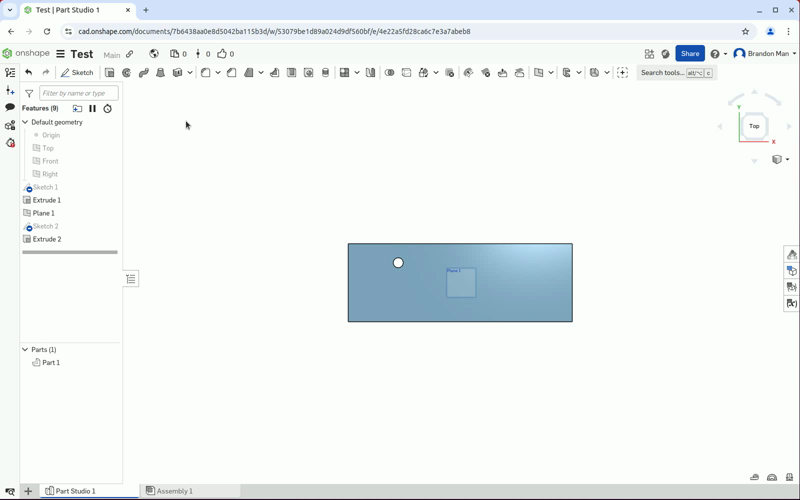
mouse_move(73, 189)
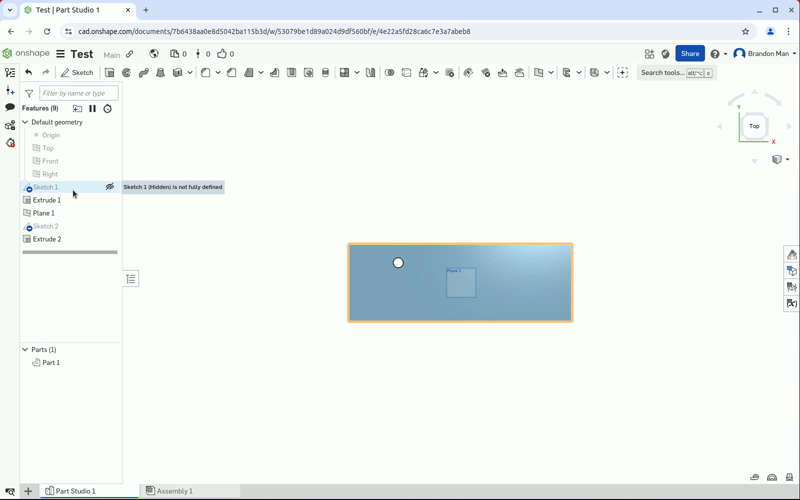
click(73, 189)
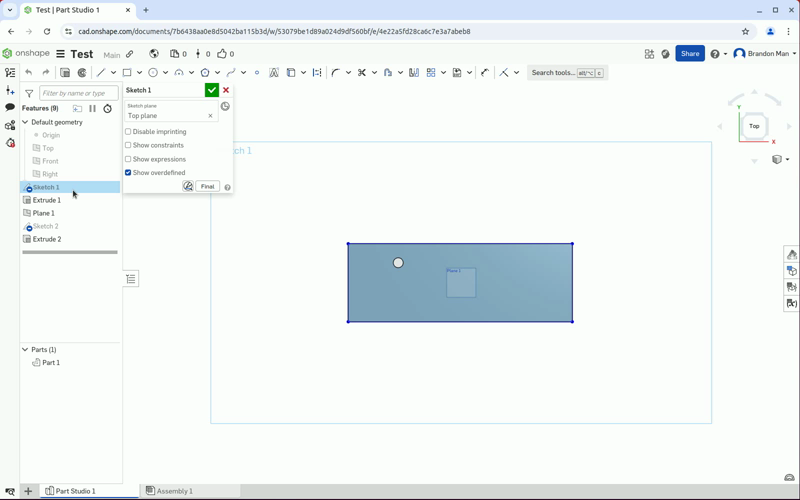
mouse_move(229, 92)
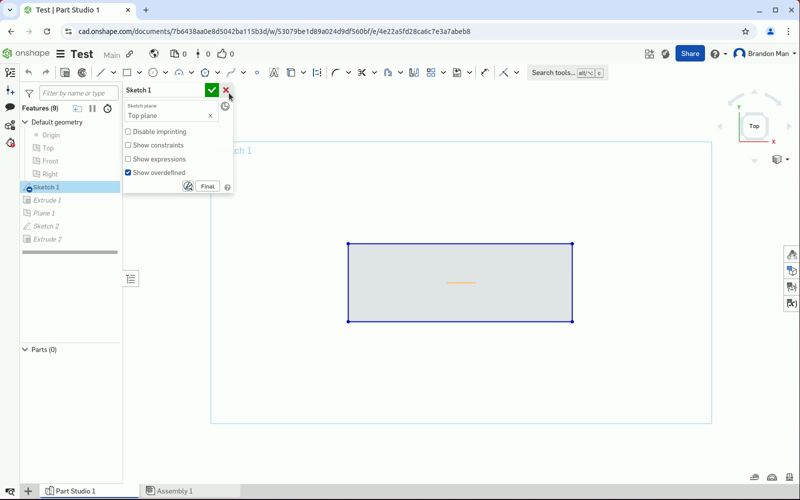
click(229, 92)
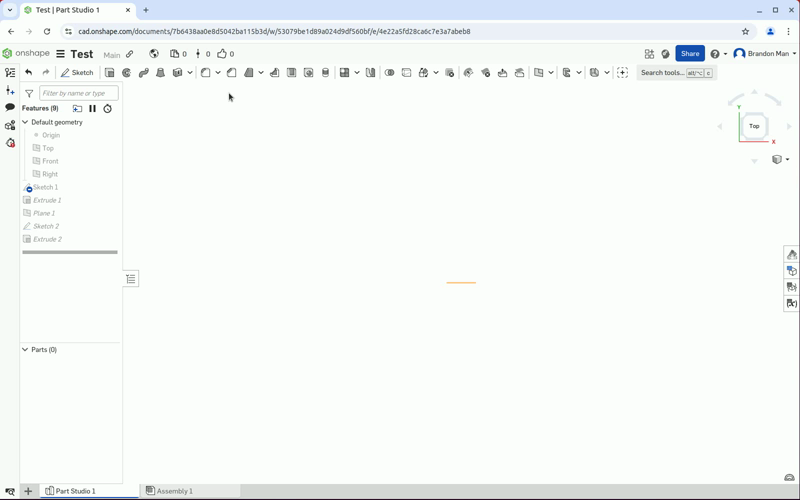
key(shift+s)
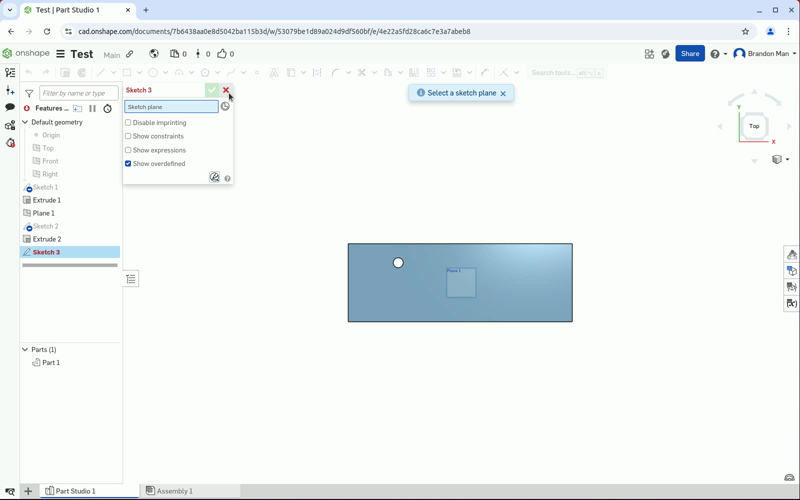
mouse_move(73, 215)
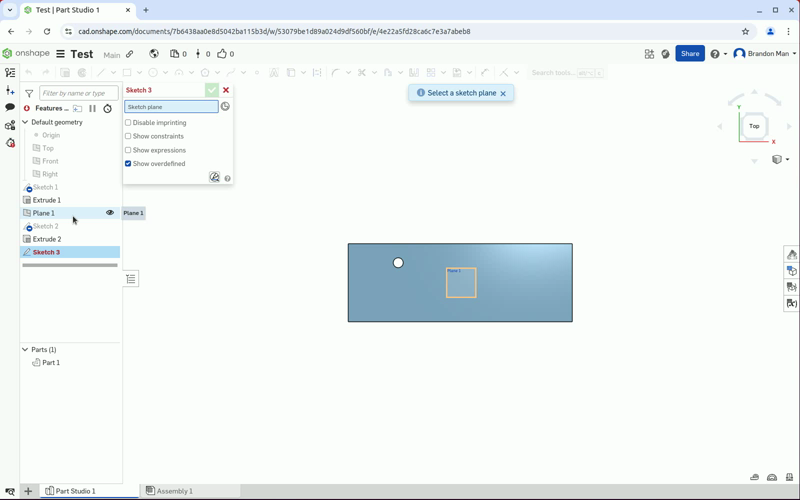
click(73, 215)
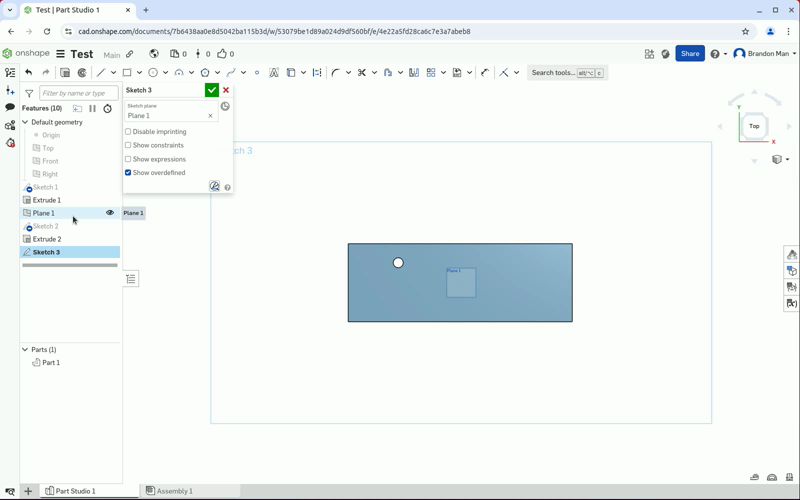
mouse_move(73, 352)
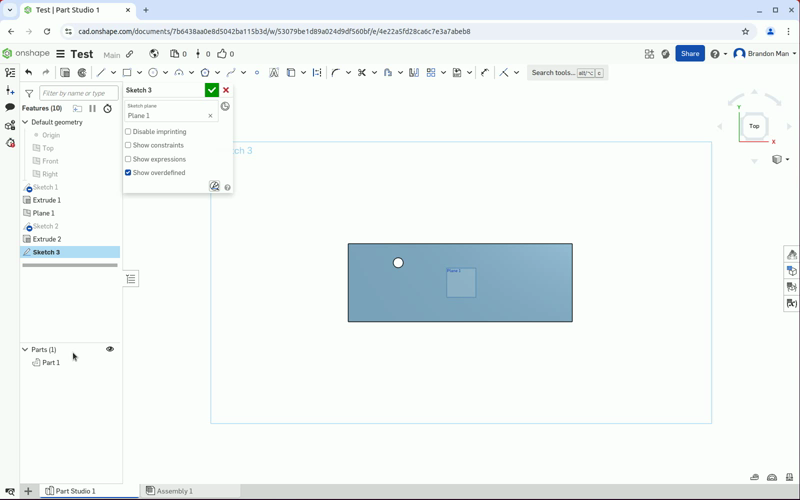
key(y)
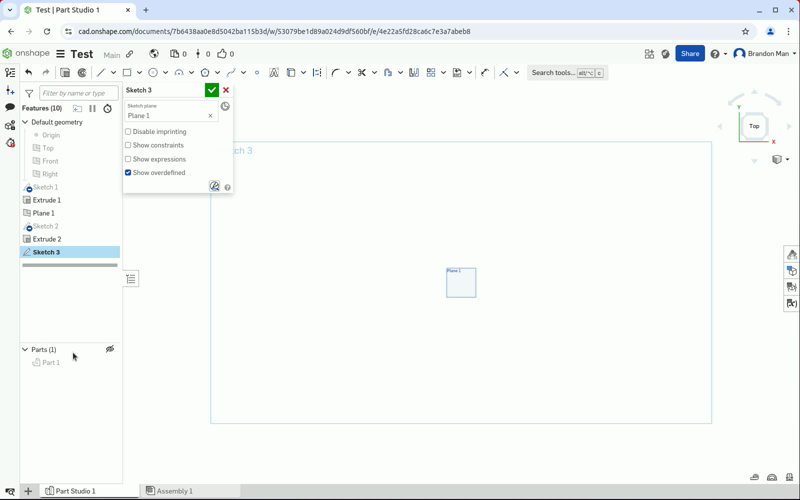
key(c)
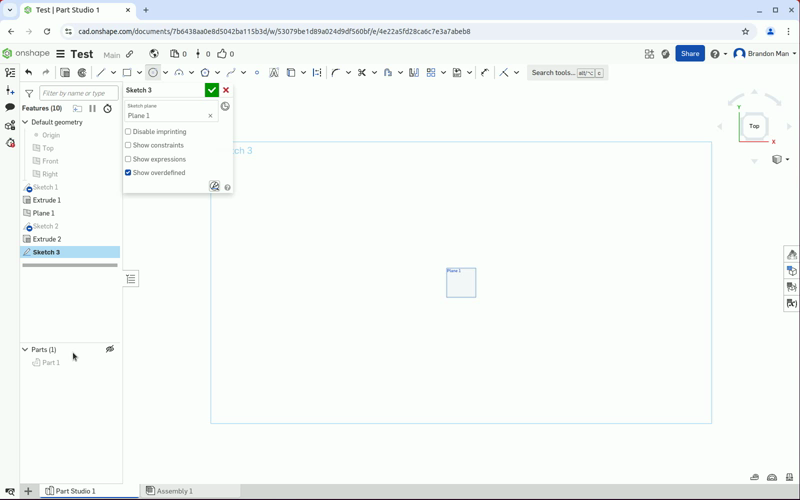
key_down(shift)
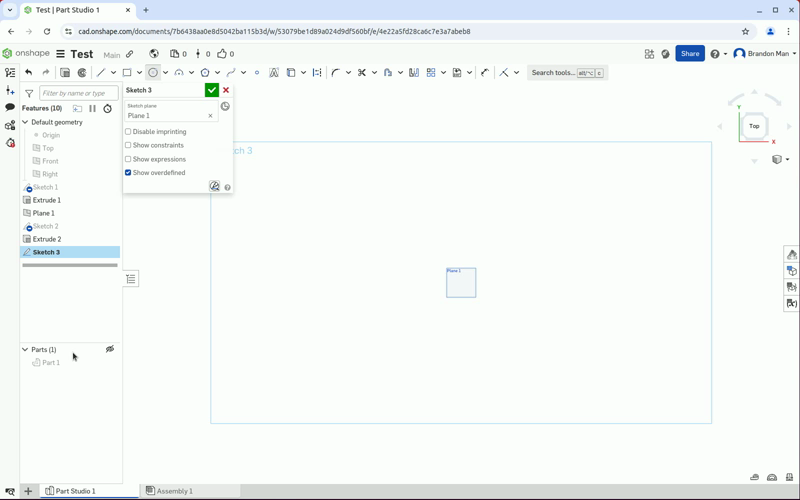
mouse_move(524, 262)
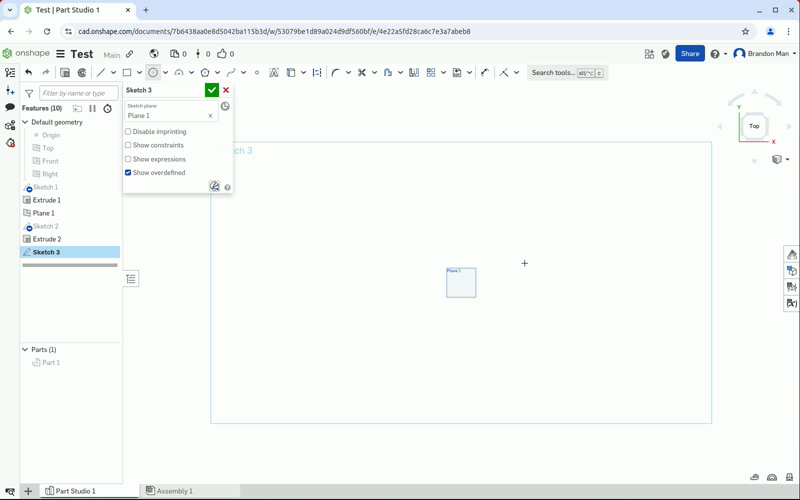
click(524, 262)
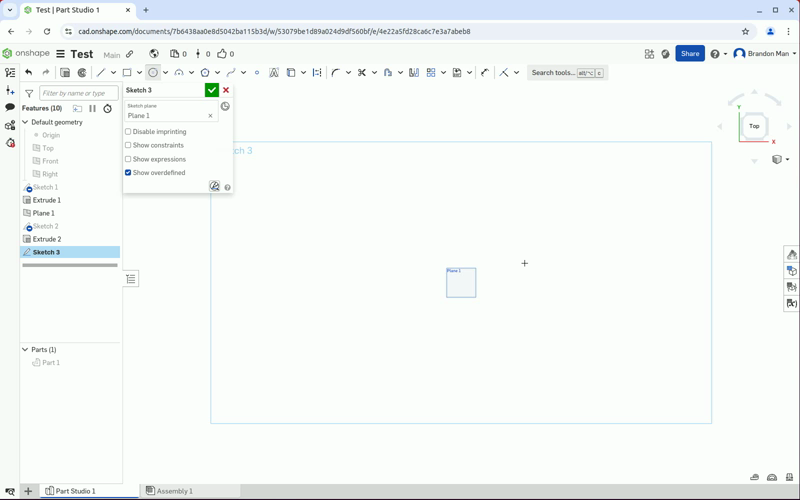
key_up(shift)
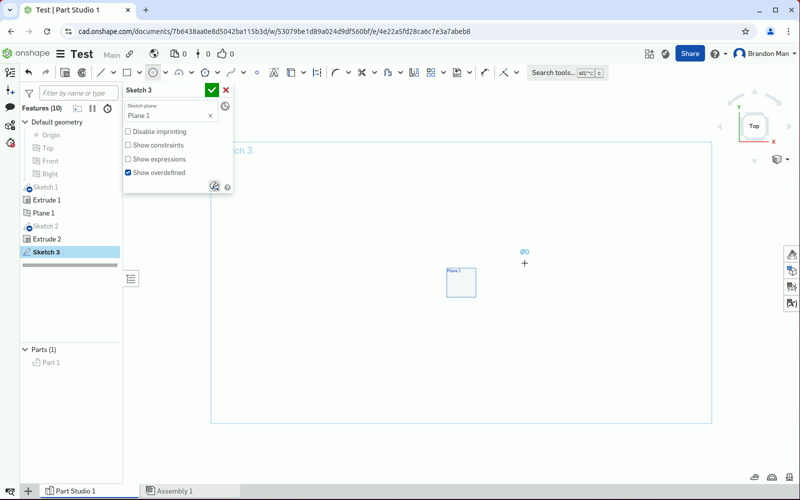
mouse_move(530, 262)
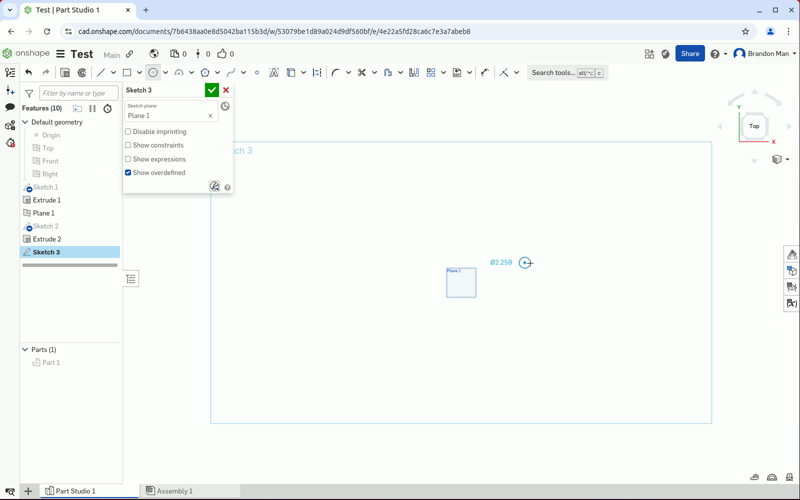
click(530, 262)
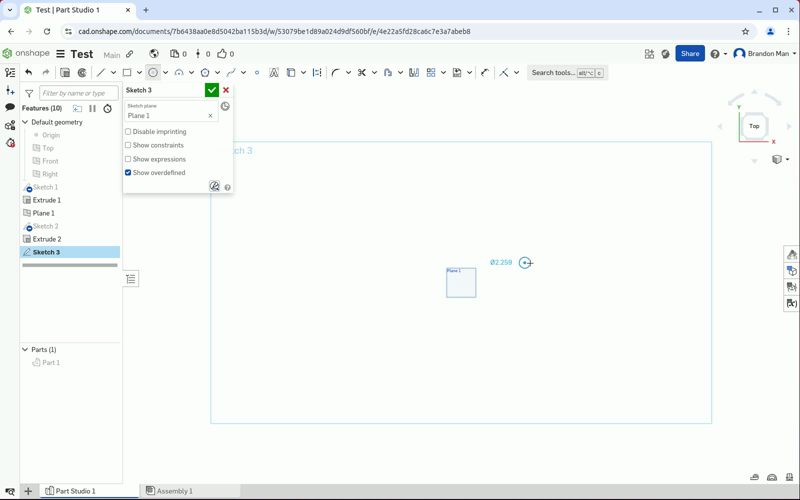
key(esc)
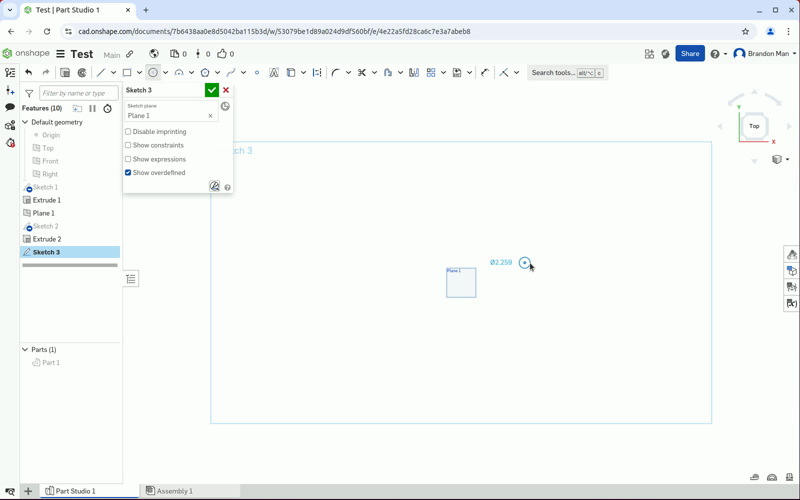
mouse_move(524, 258)
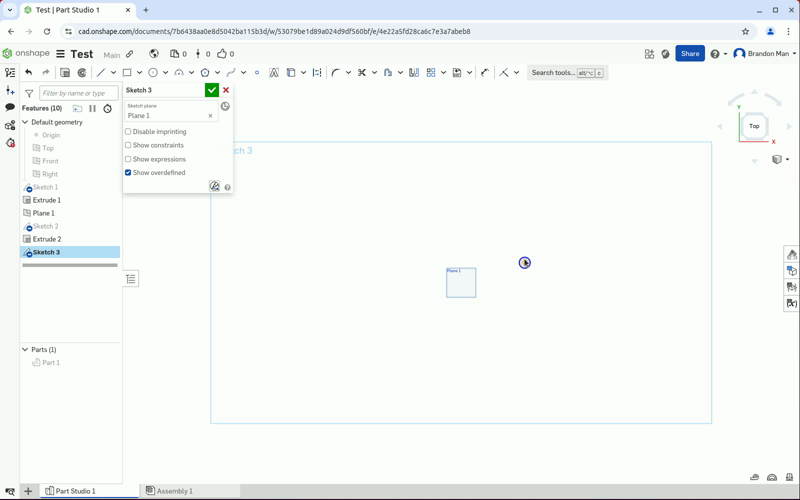
scroll(6)
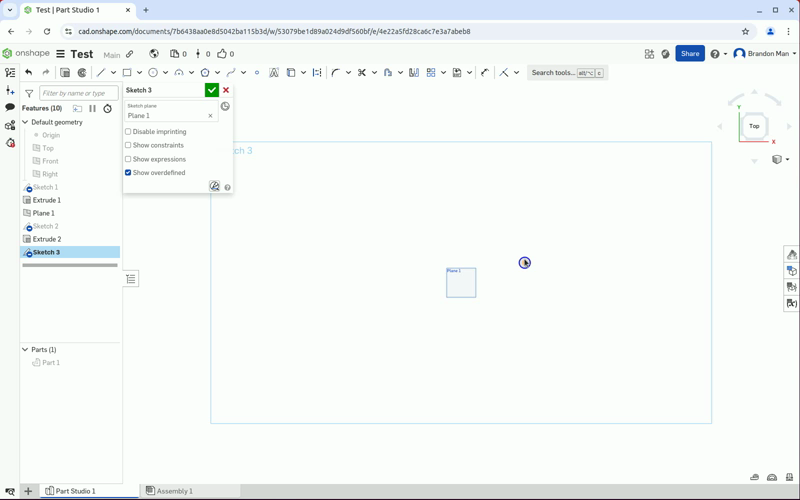
scroll(6)
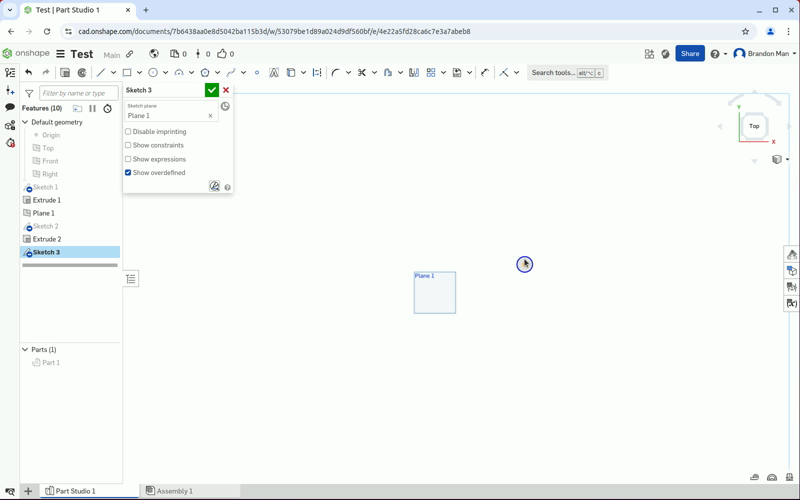
scroll(6)
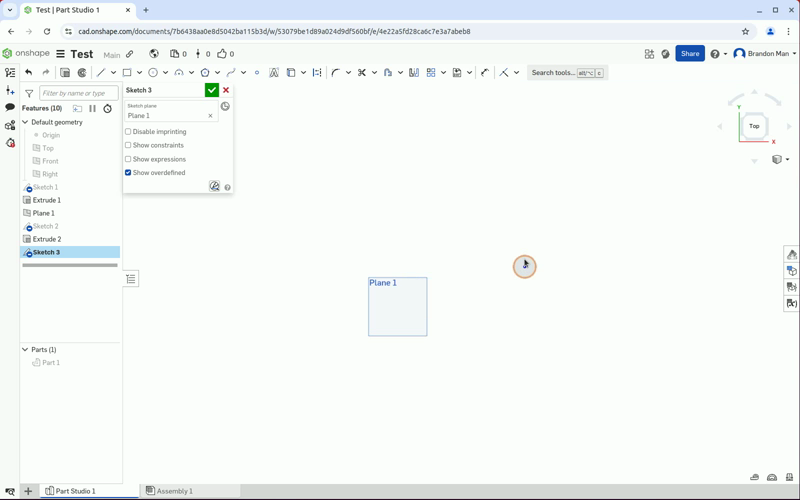
scroll(6)
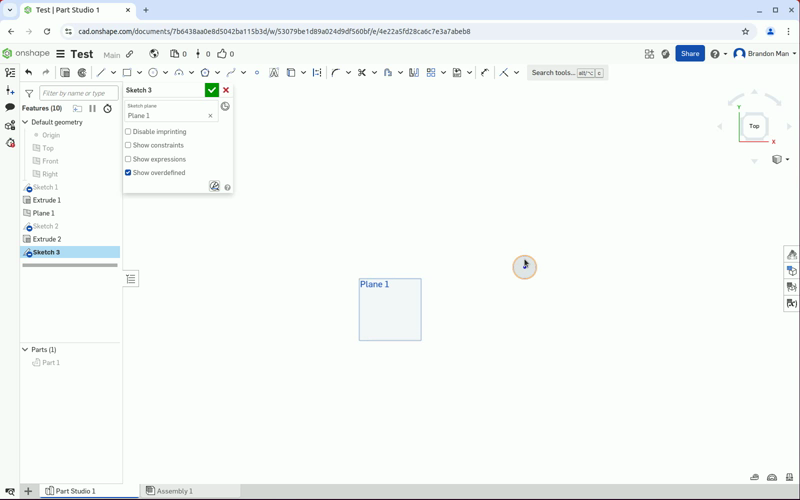
scroll(6)
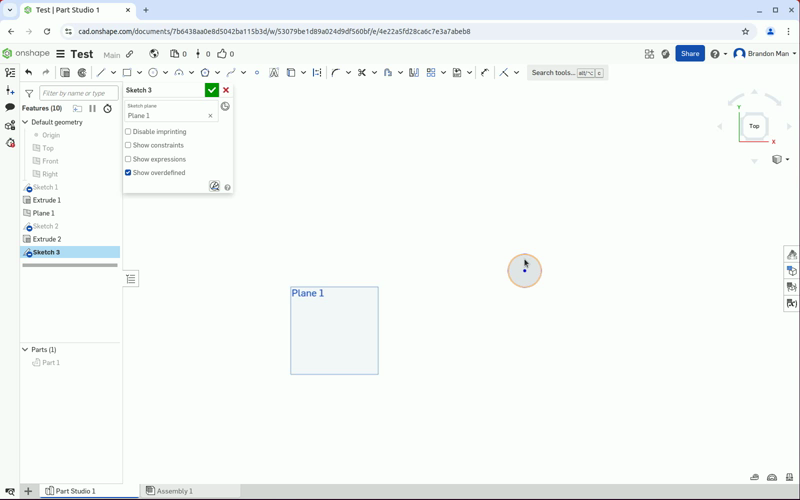
scroll(6)
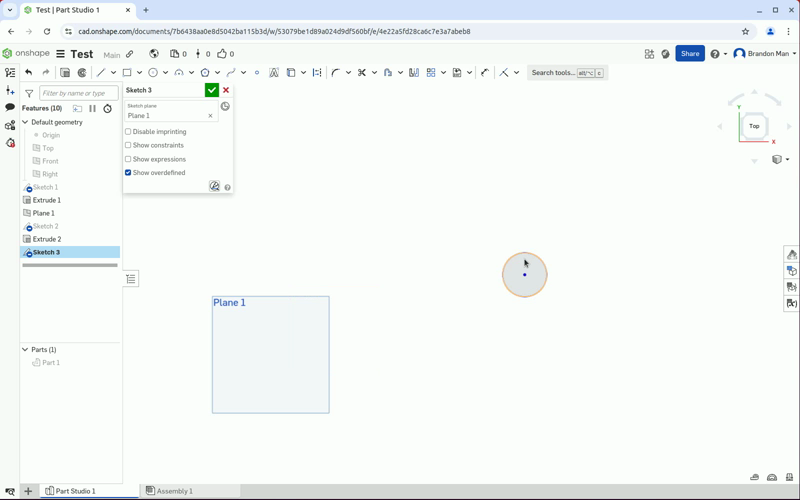
scroll(6)
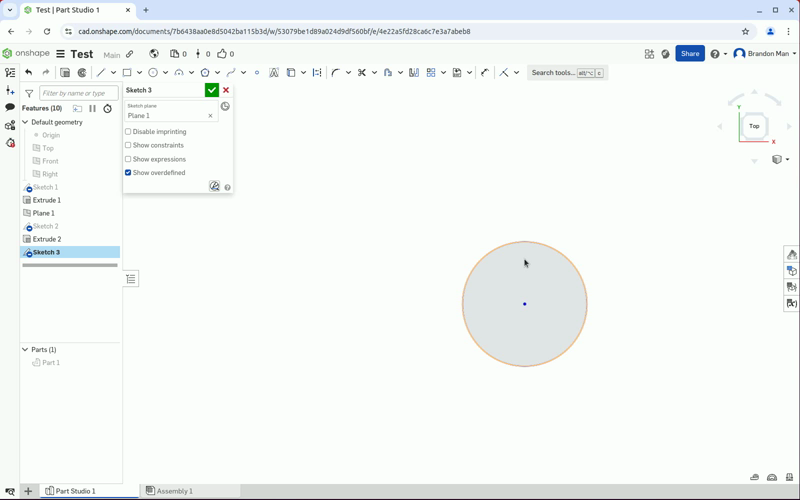
click(524, 258)
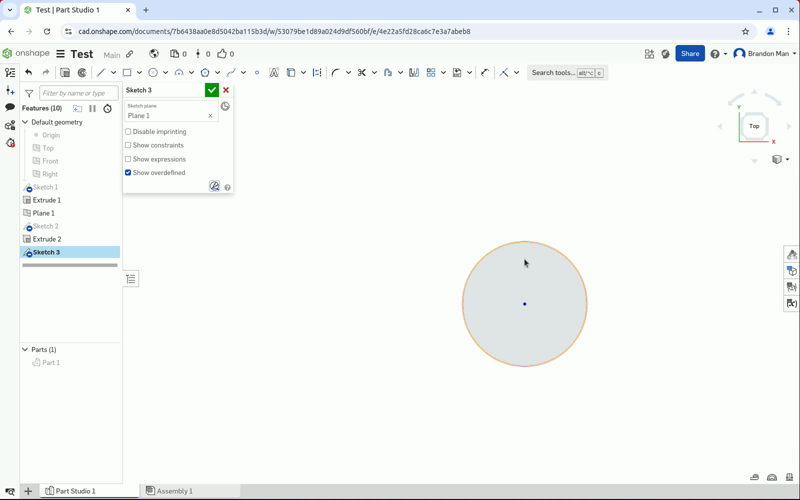
scroll(-6)
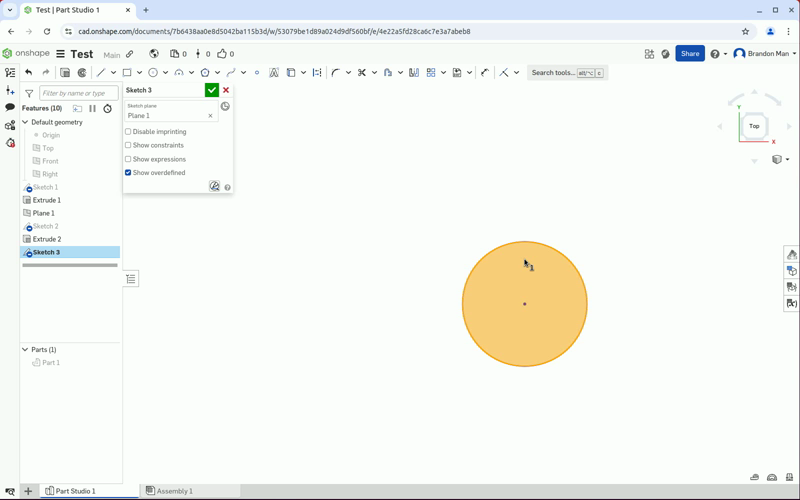
scroll(-6)
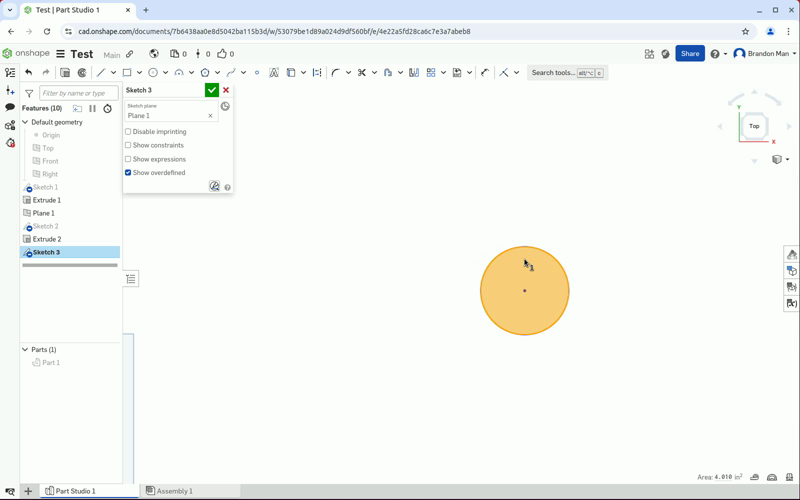
scroll(-6)
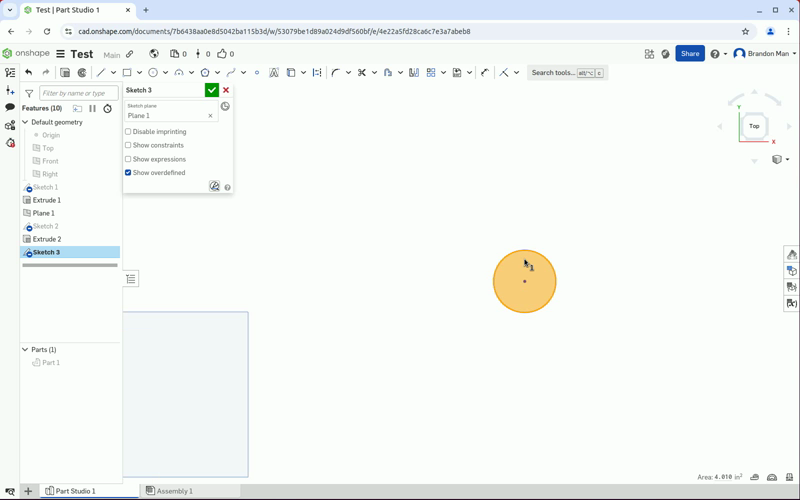
scroll(-6)
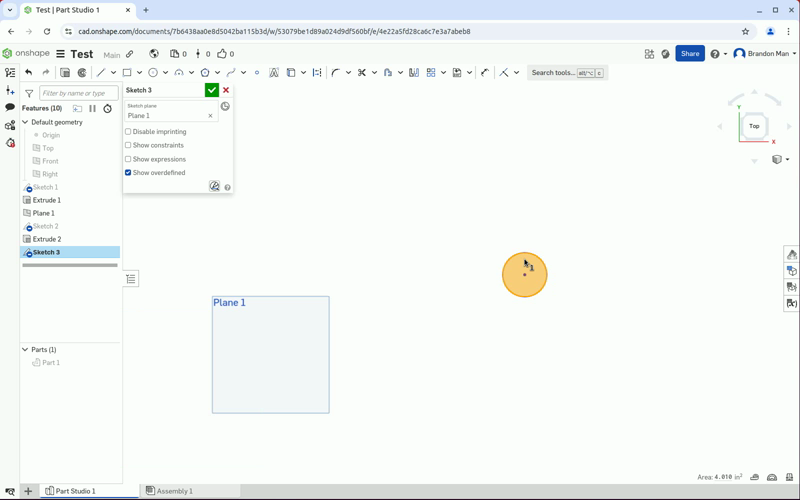
scroll(-6)
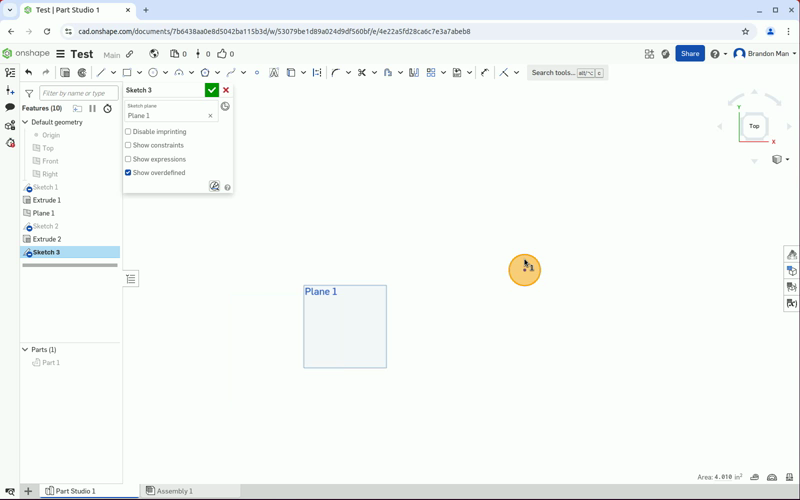
scroll(-6)
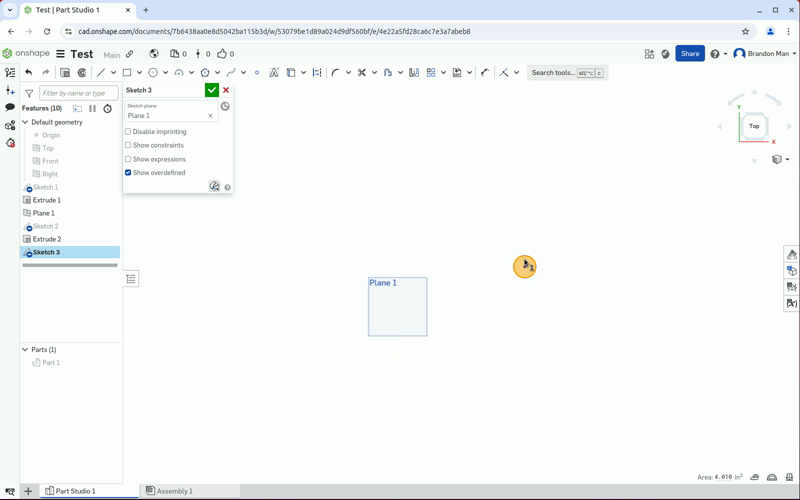
scroll(-6)
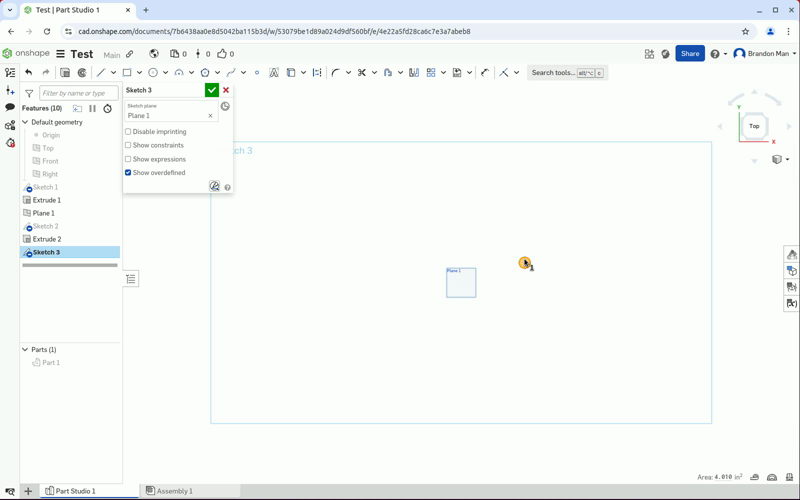
mouse_move(73, 352)
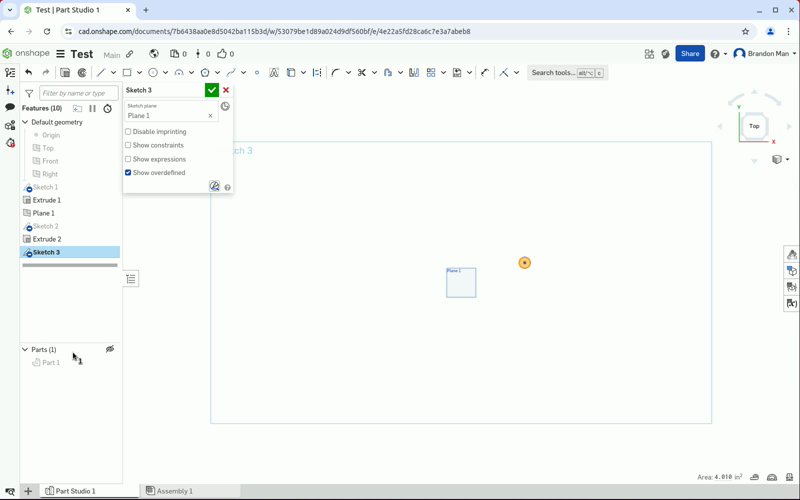
key(shift+y)
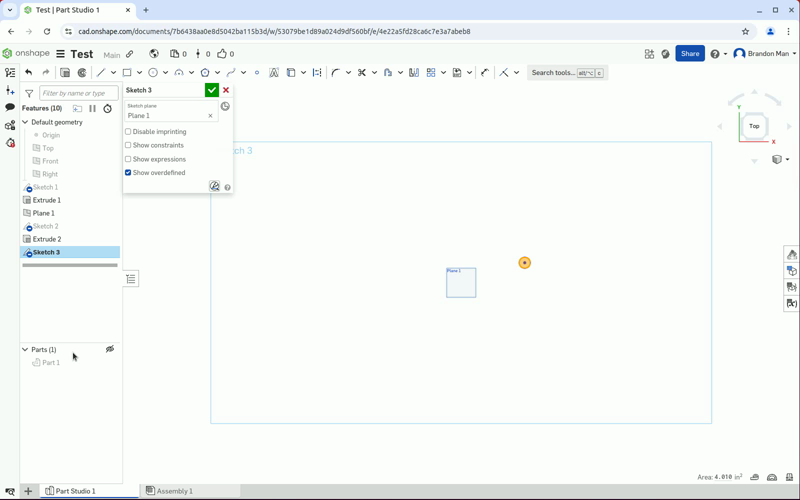
key(shift+e)
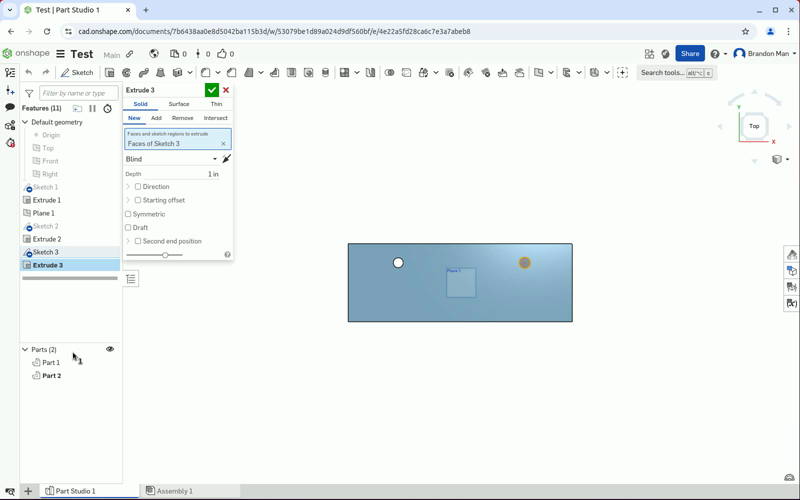
mouse_move(143, 106)
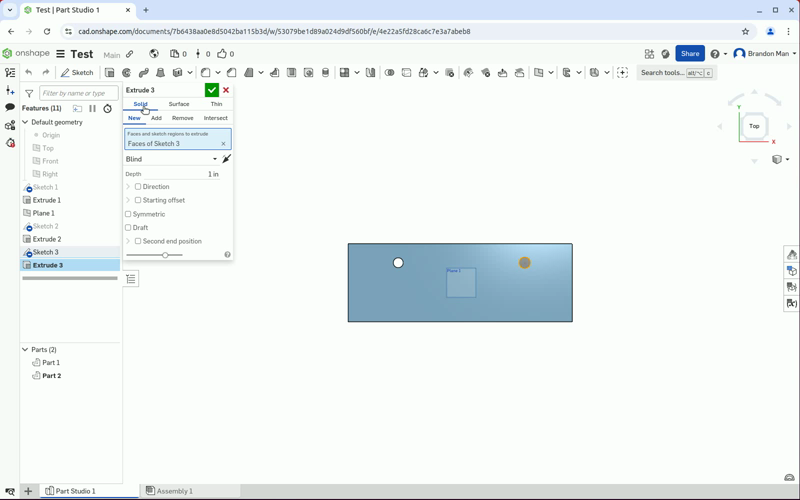
click(143, 106)
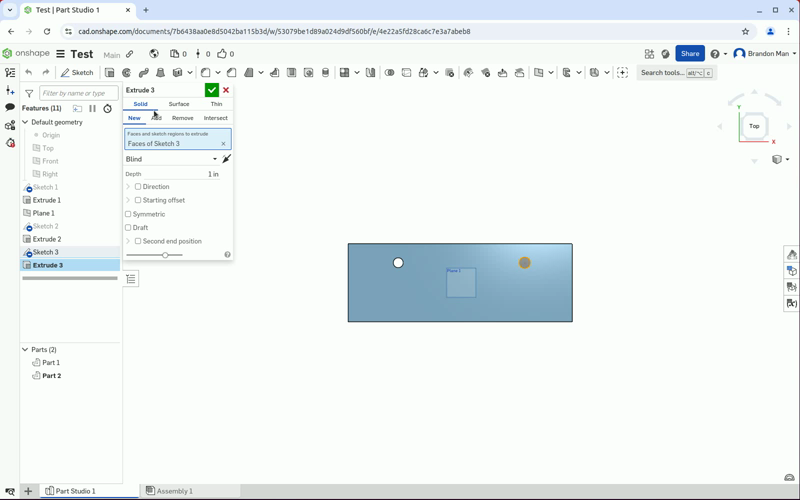
mouse_move(186, 120)
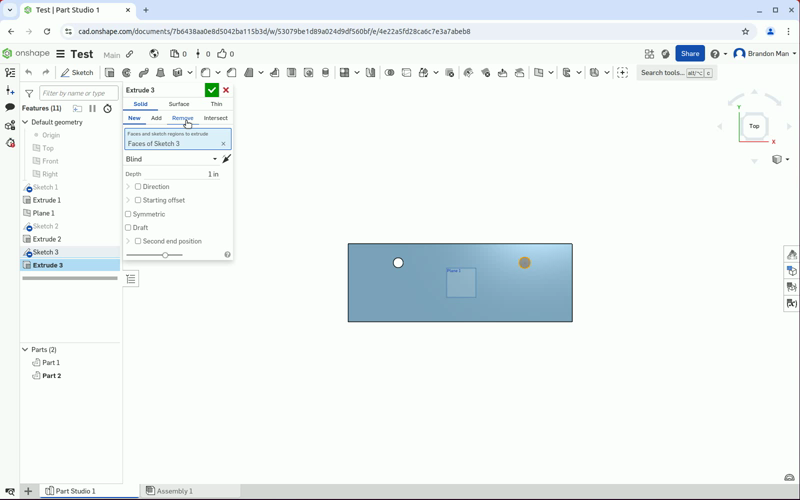
click(186, 120)
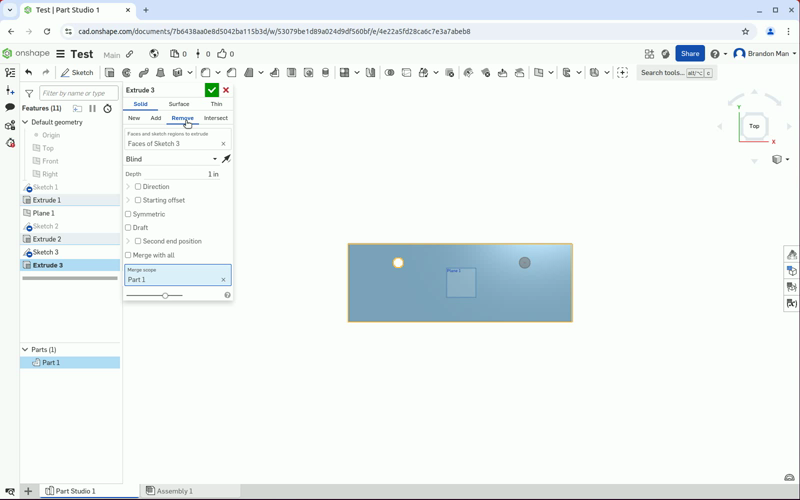
key(tab, 4)
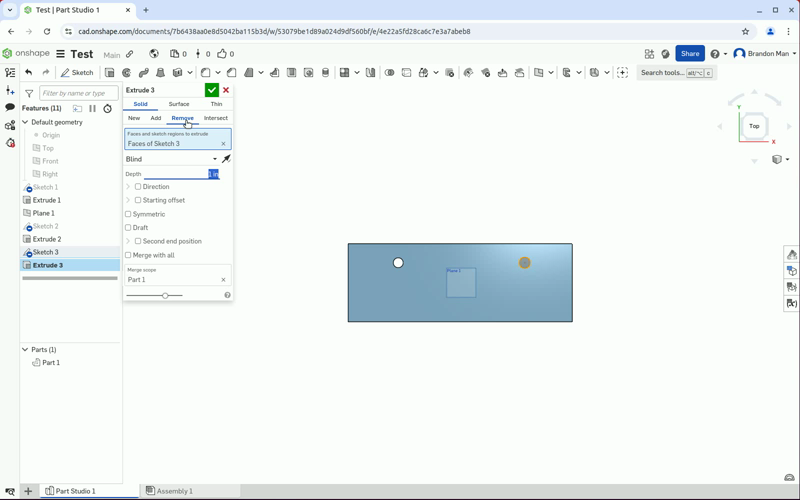
text(20.22)
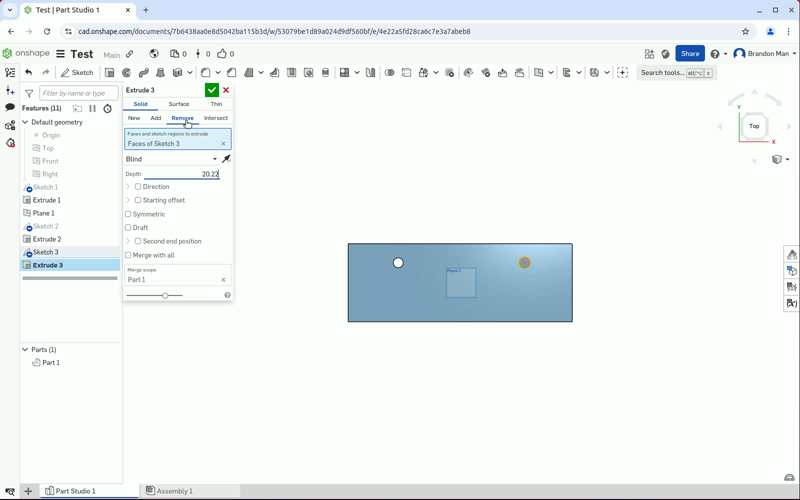
key(tab, 3)
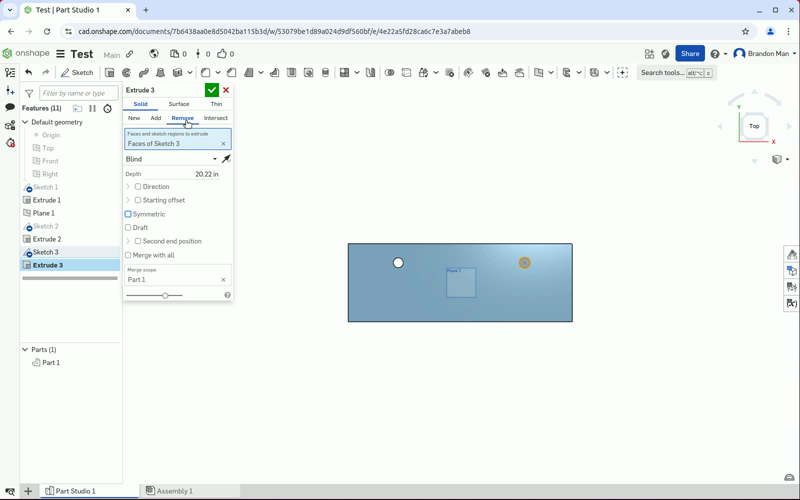
key(space)
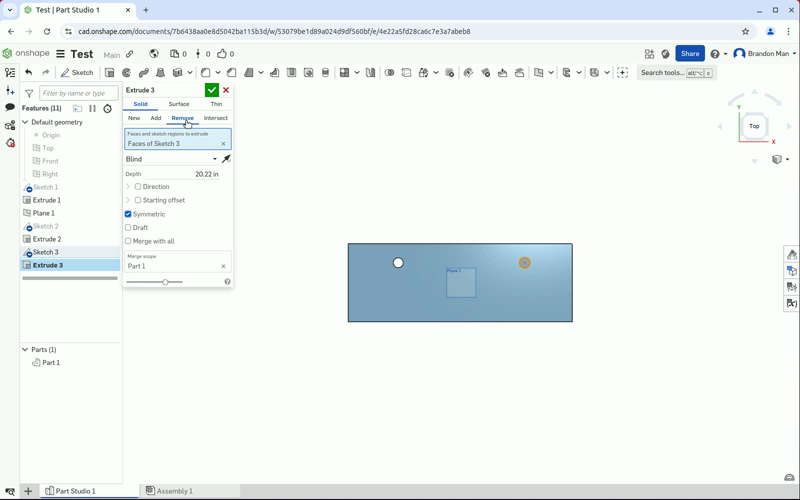
key(tab, 2)
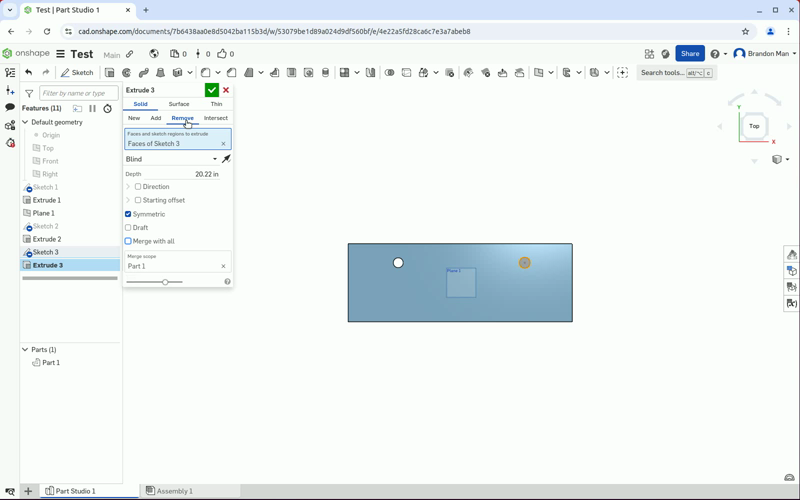
key(space)
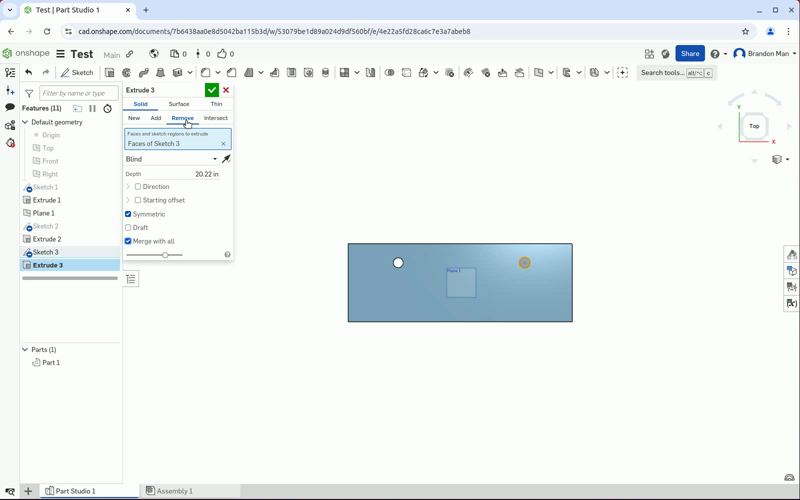
key(enter)
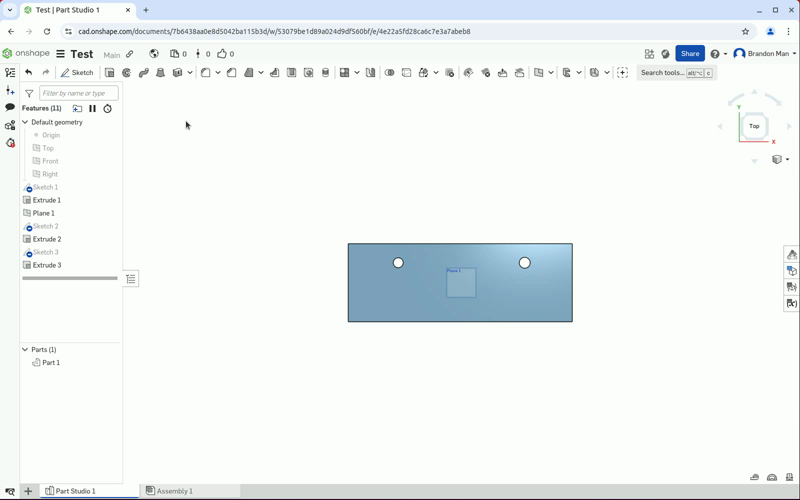
key(shift+h)
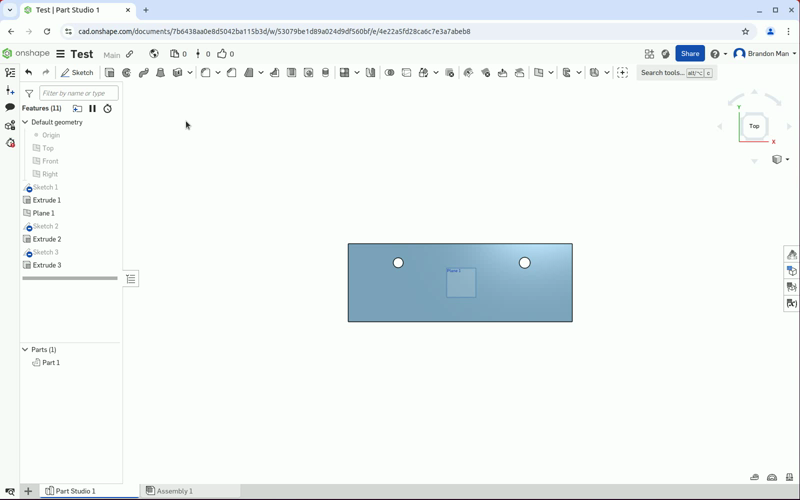
key(shift+h)
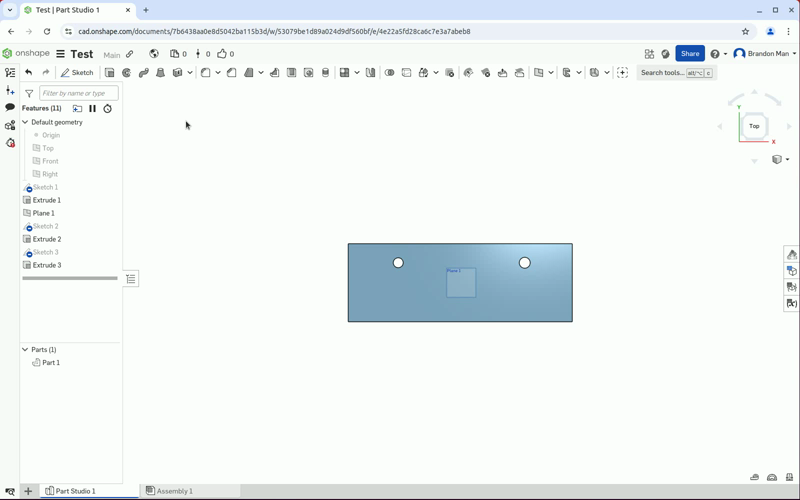
mouse_move(73, 189)
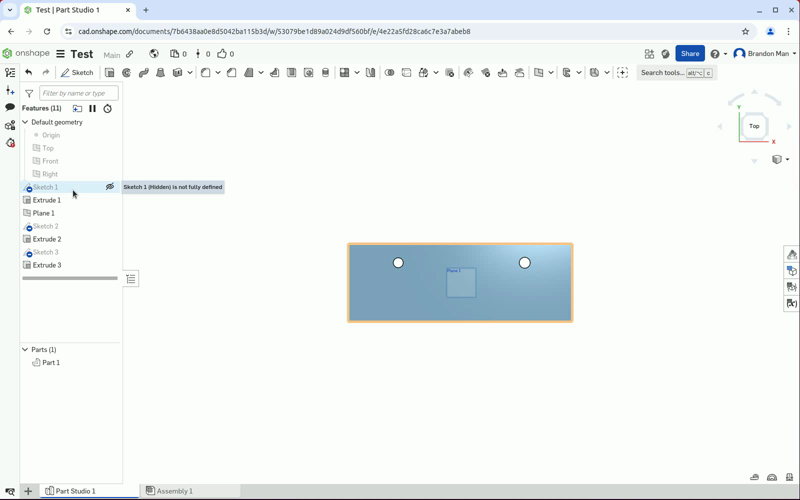
click(73, 189)
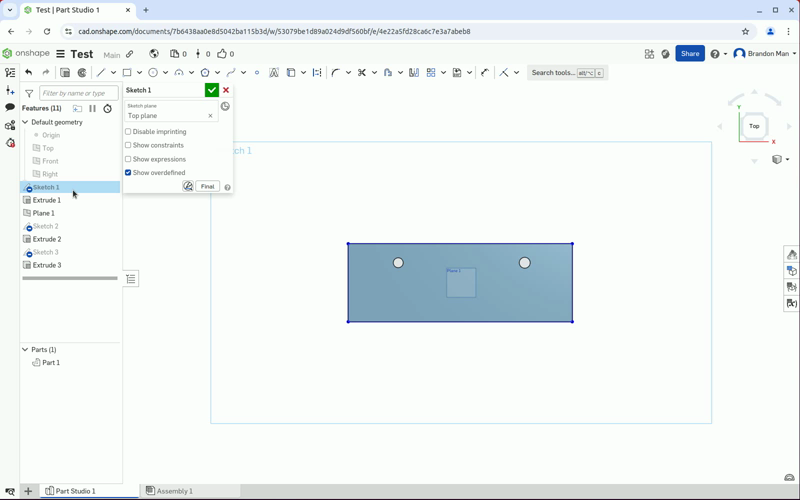
mouse_move(229, 92)
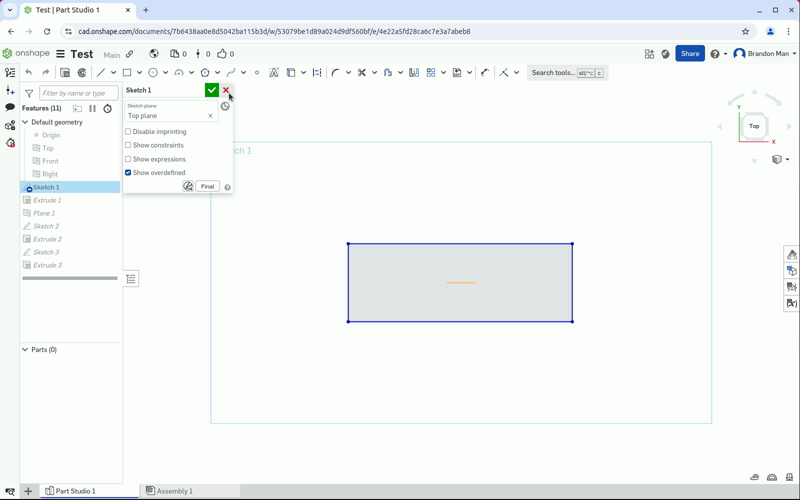
click(229, 92)
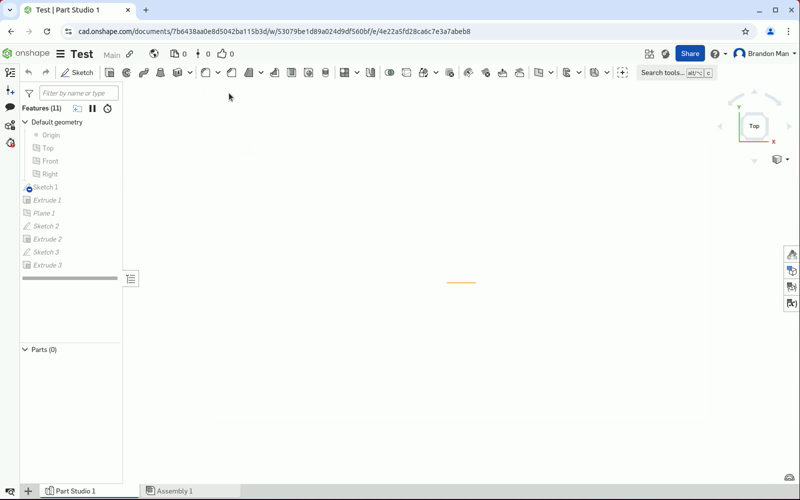
key(shift+s)
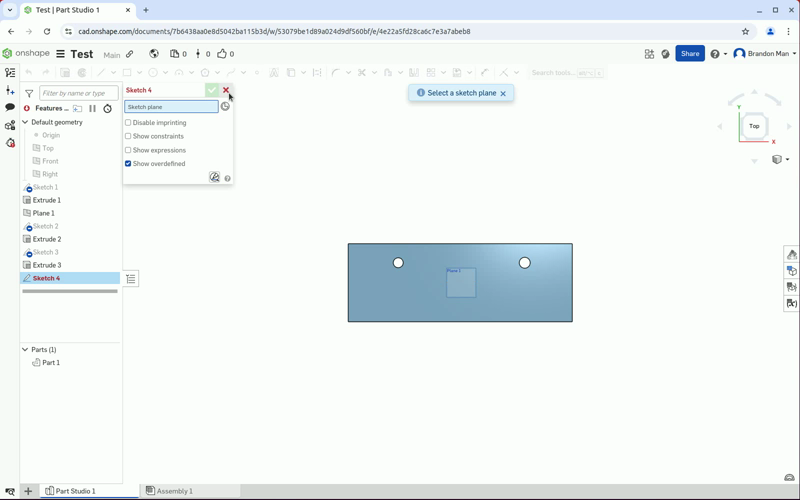
mouse_move(73, 215)
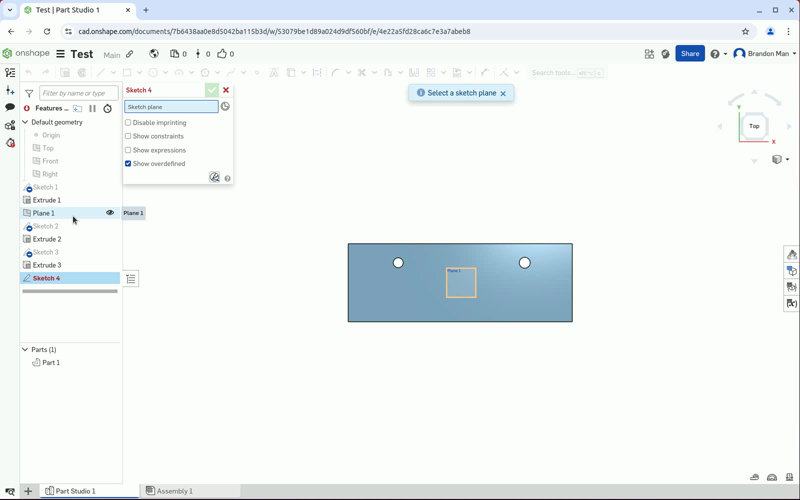
click(73, 215)
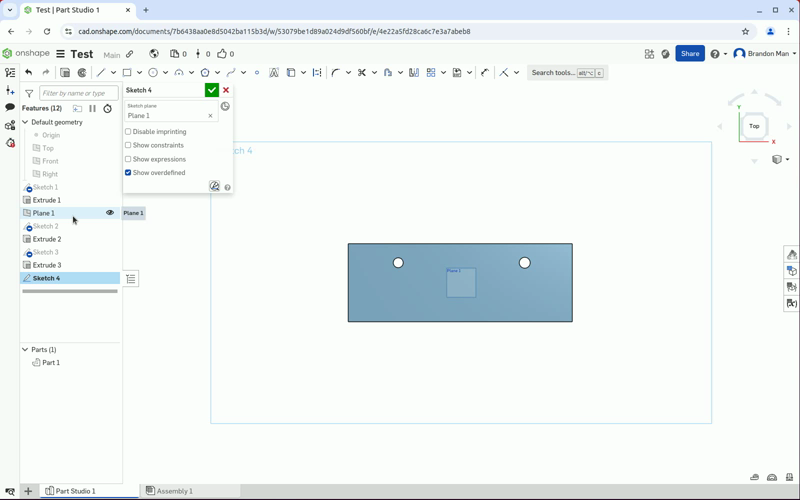
mouse_move(73, 352)
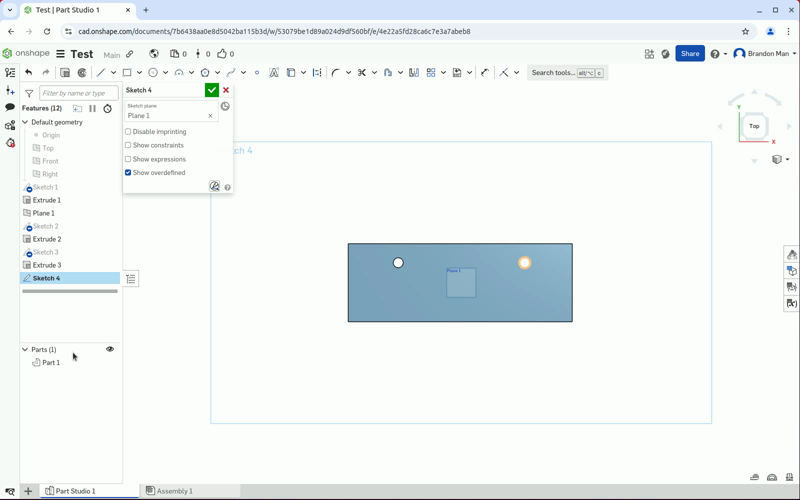
key(y)
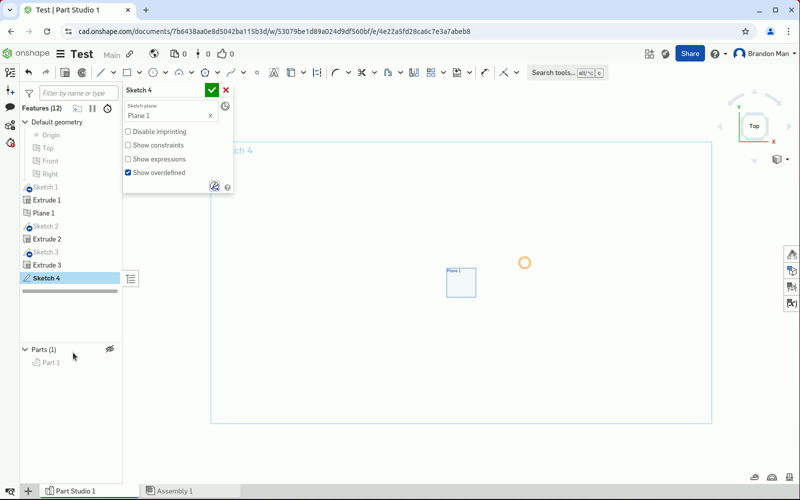
key(c)
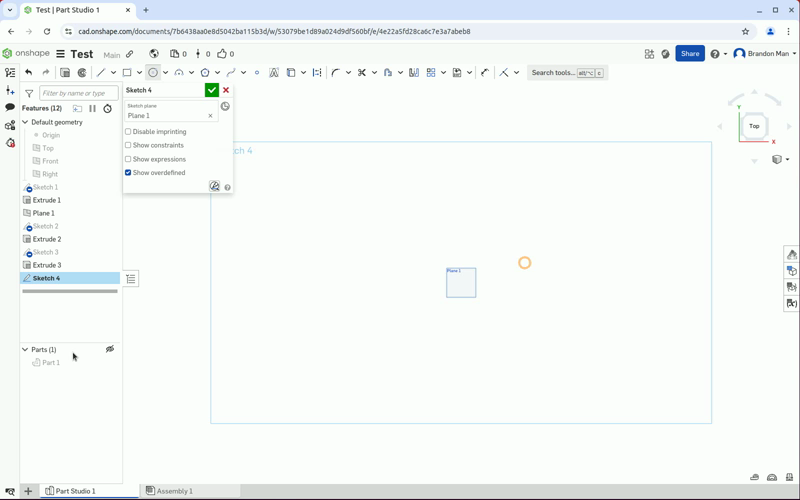
key_down(shift)
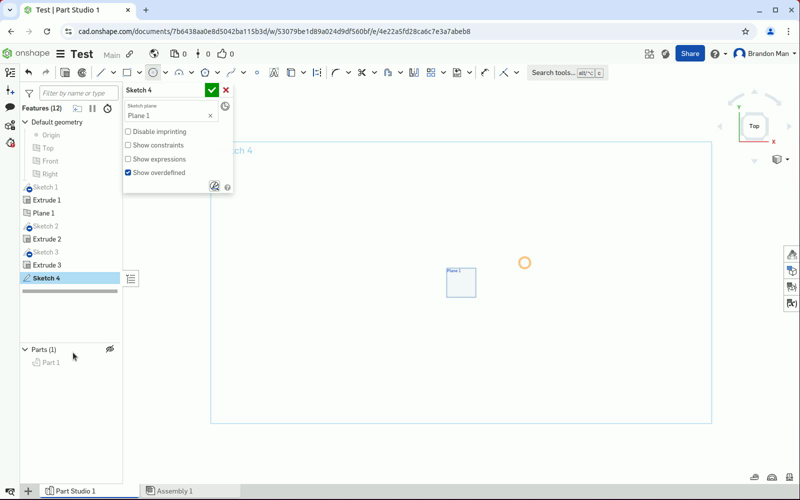
mouse_move(524, 303)
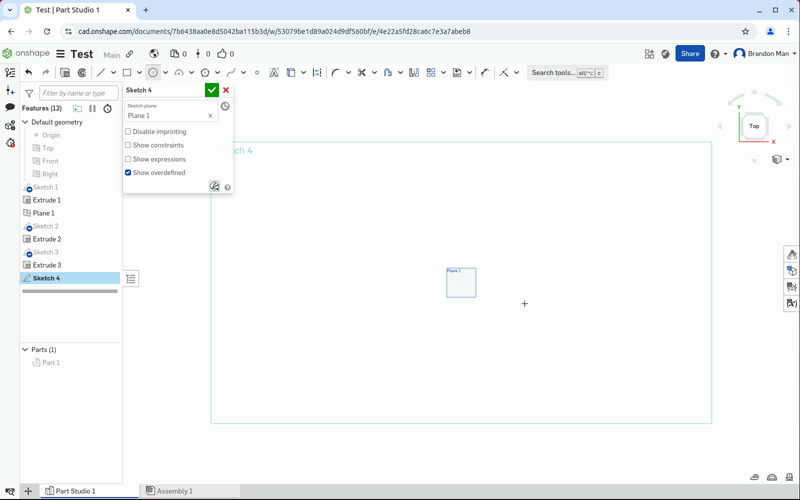
click(524, 303)
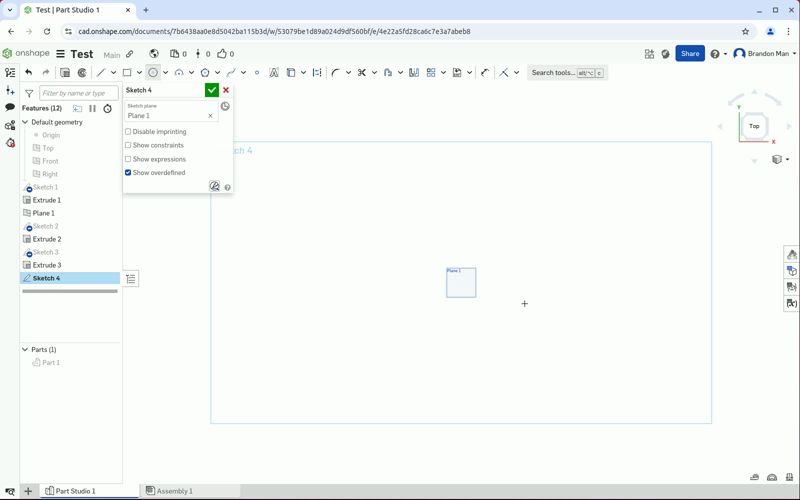
key_up(shift)
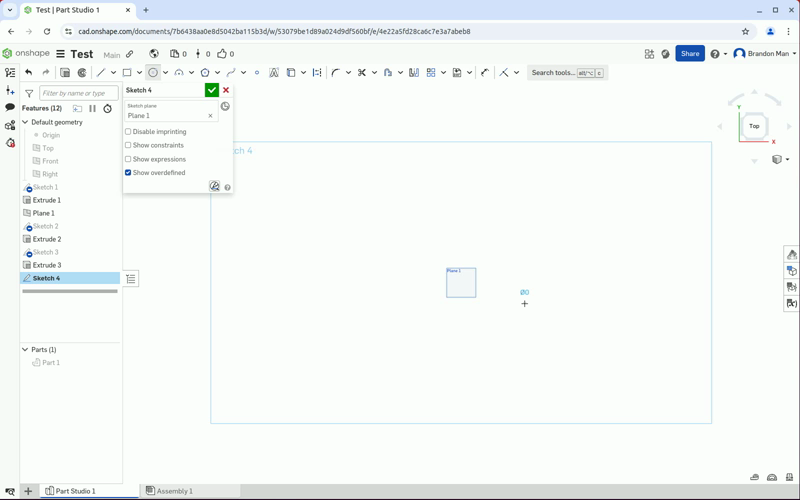
mouse_move(530, 303)
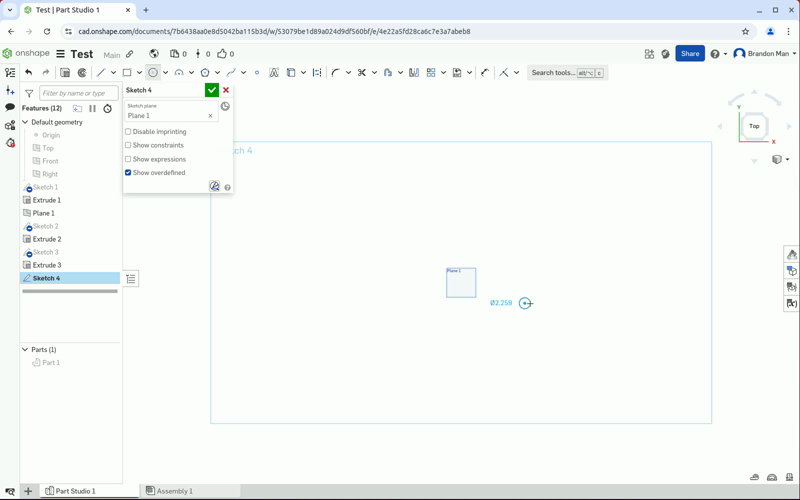
click(530, 303)
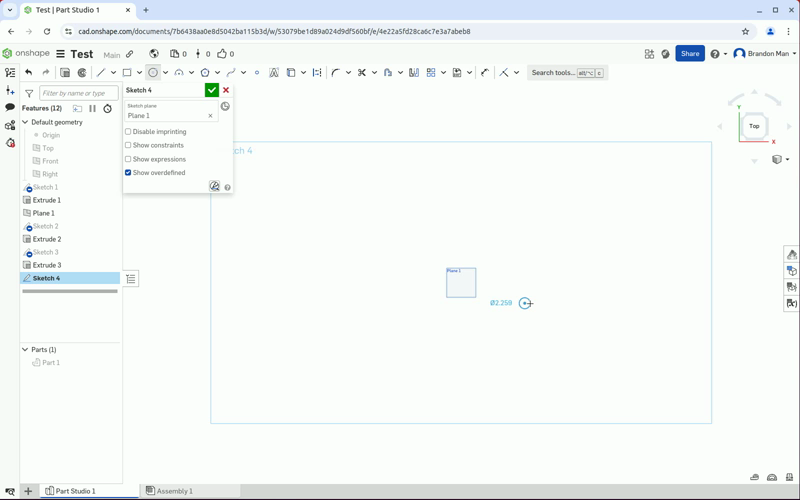
key(esc)
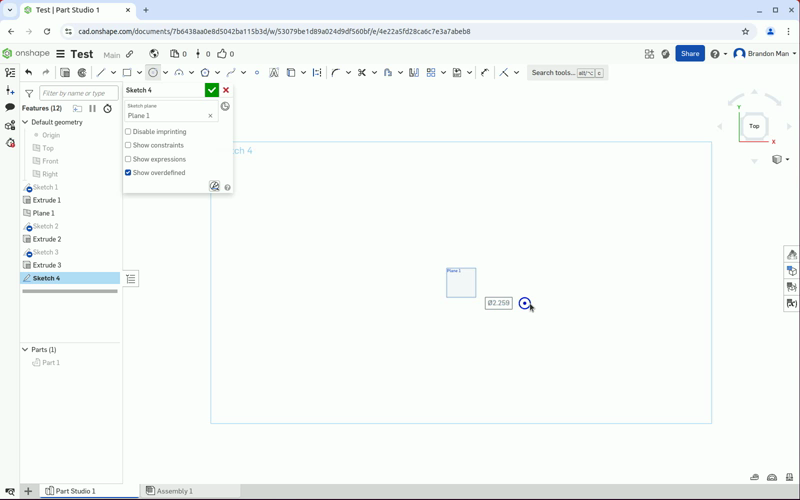
mouse_move(524, 303)
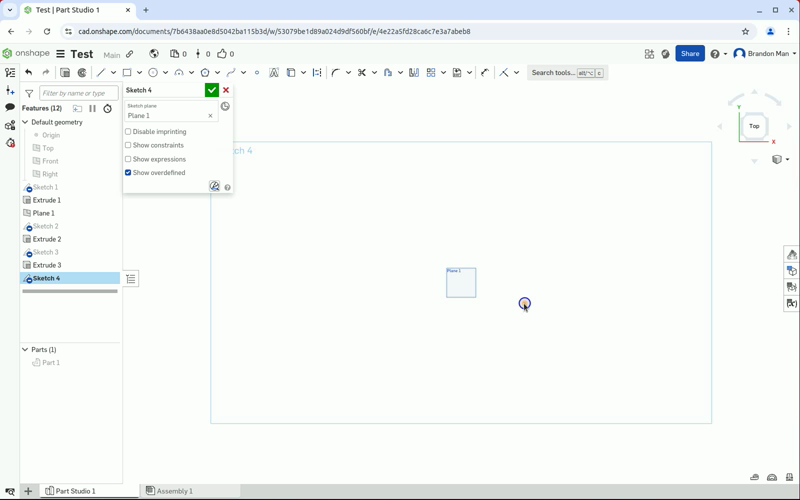
scroll(6)
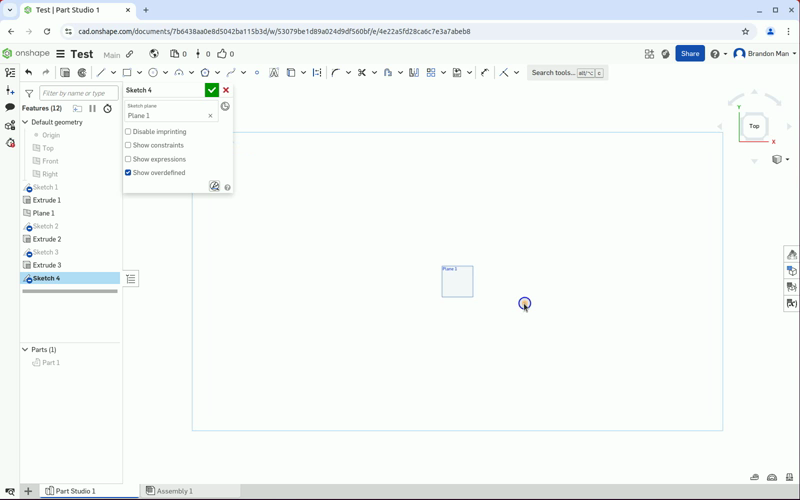
scroll(6)
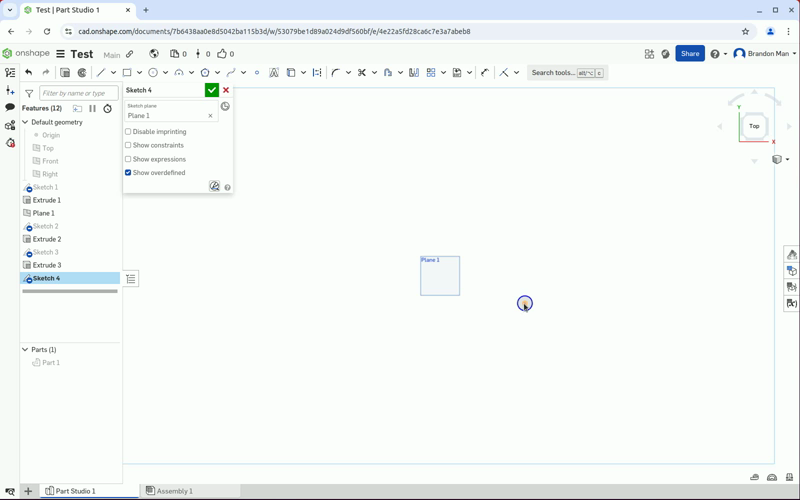
scroll(6)
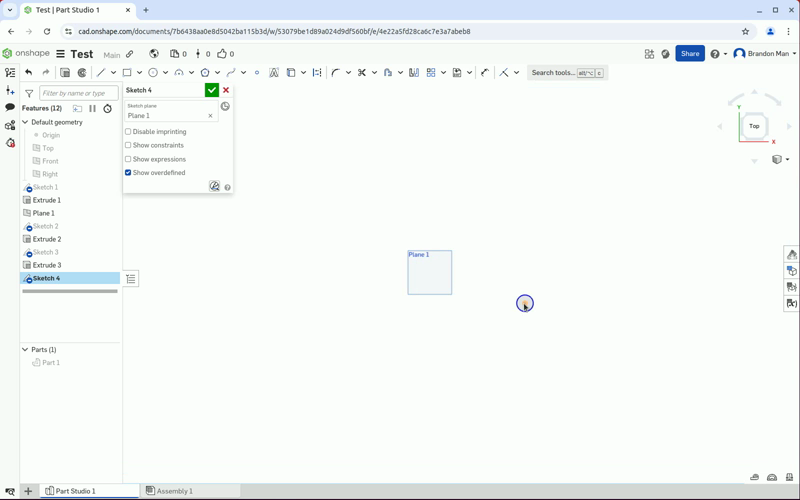
scroll(6)
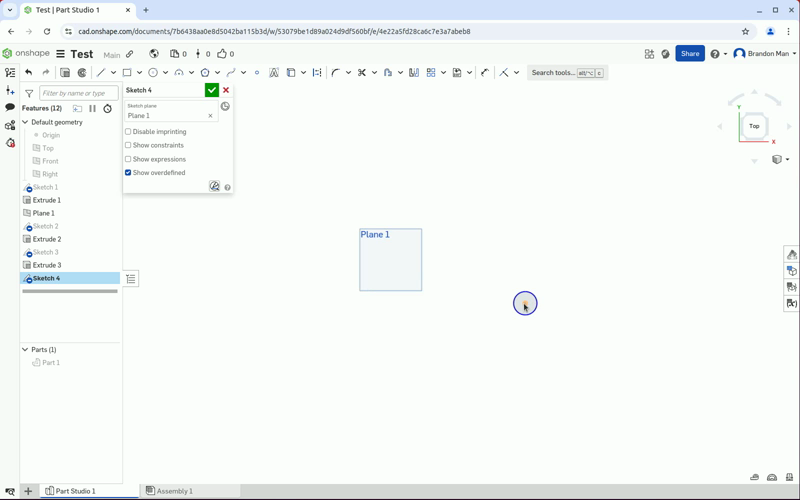
scroll(6)
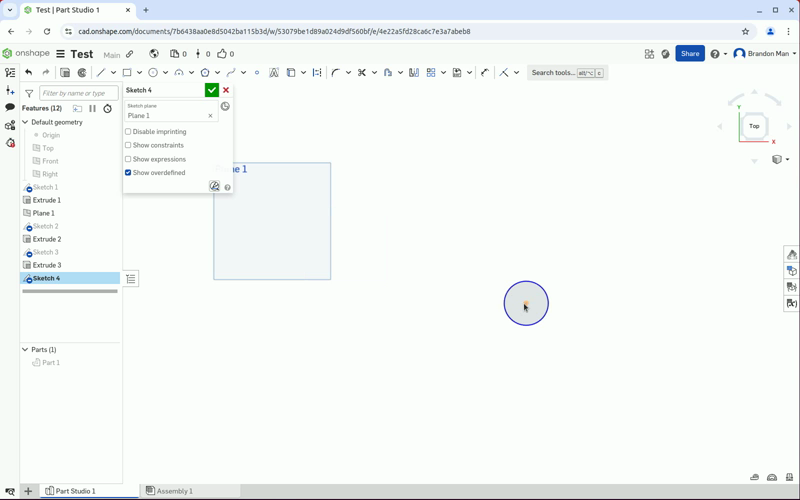
scroll(6)
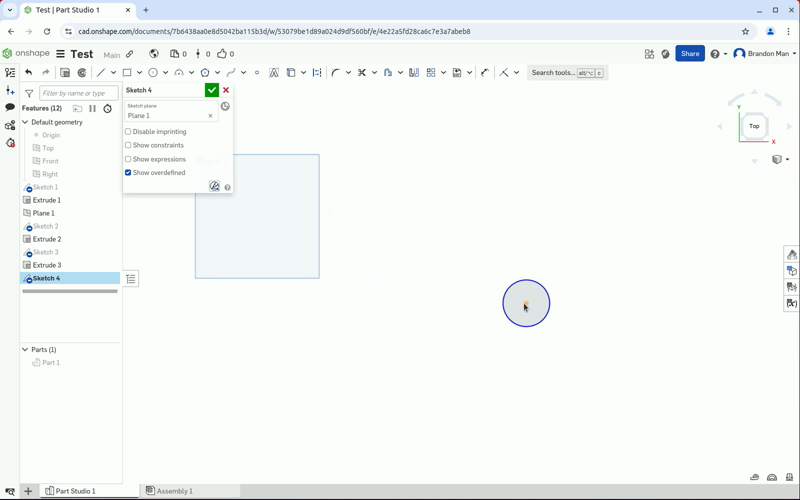
scroll(6)
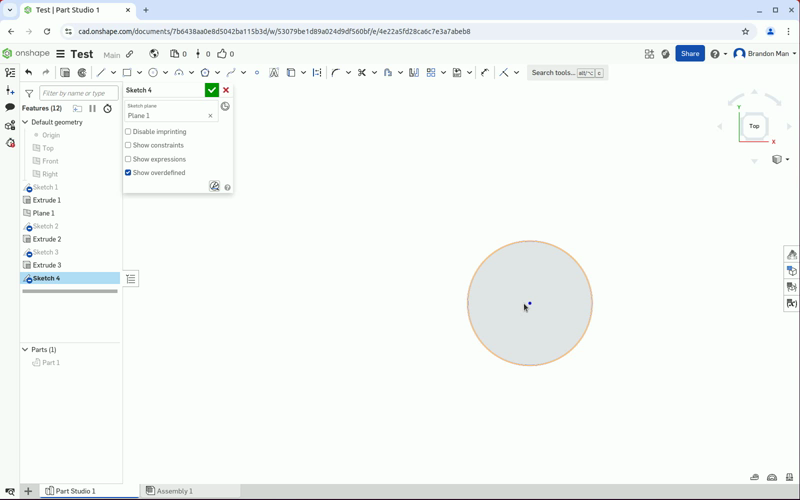
click(524, 303)
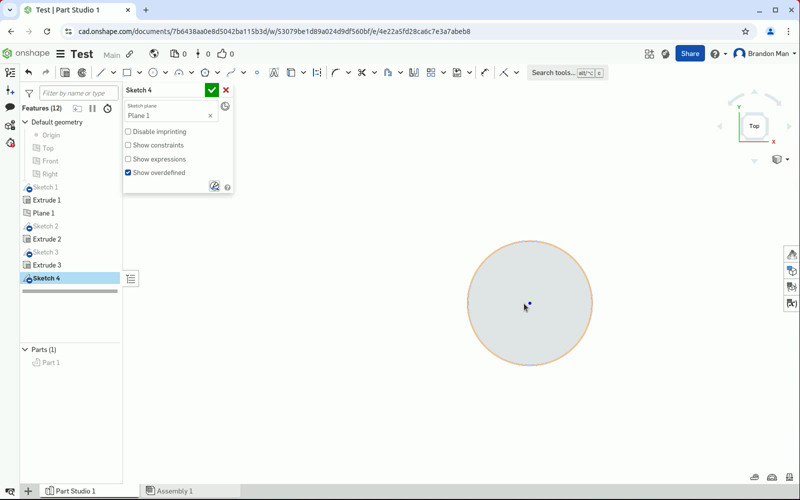
scroll(-6)
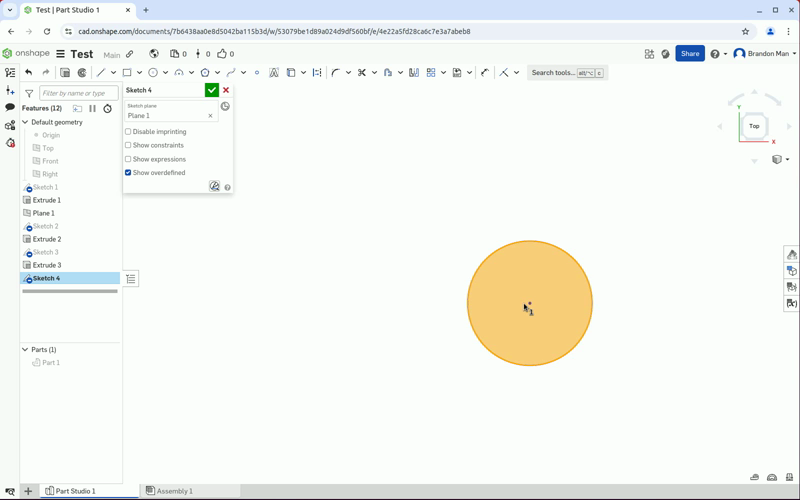
scroll(-6)
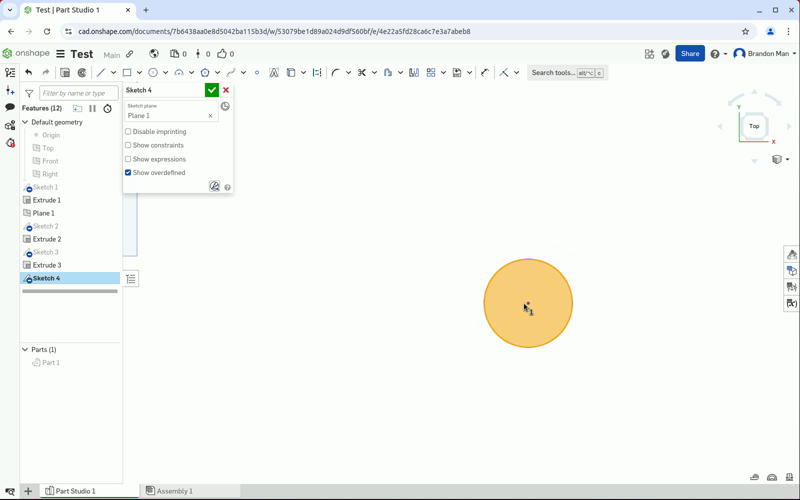
scroll(-6)
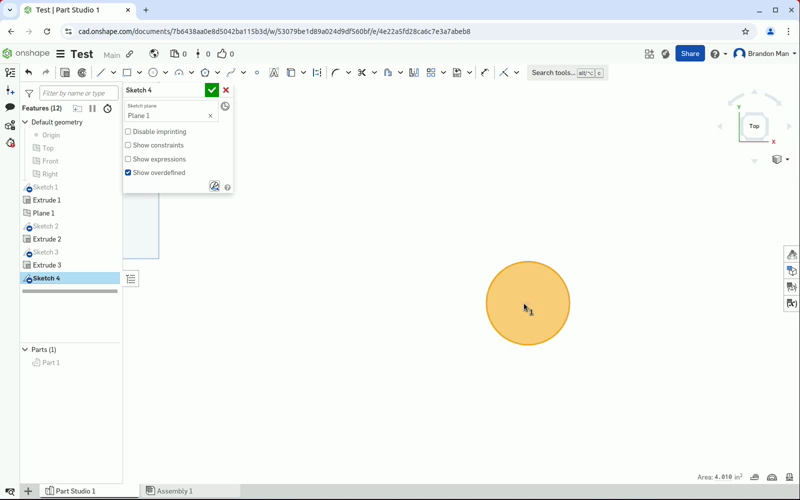
scroll(-6)
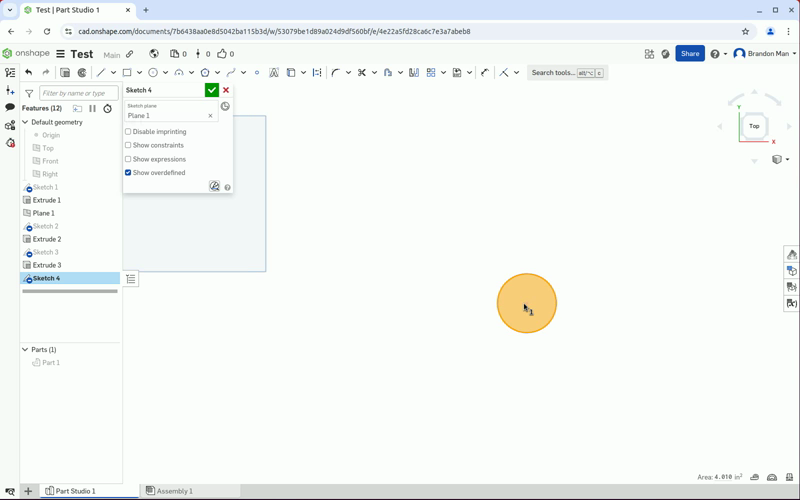
scroll(-6)
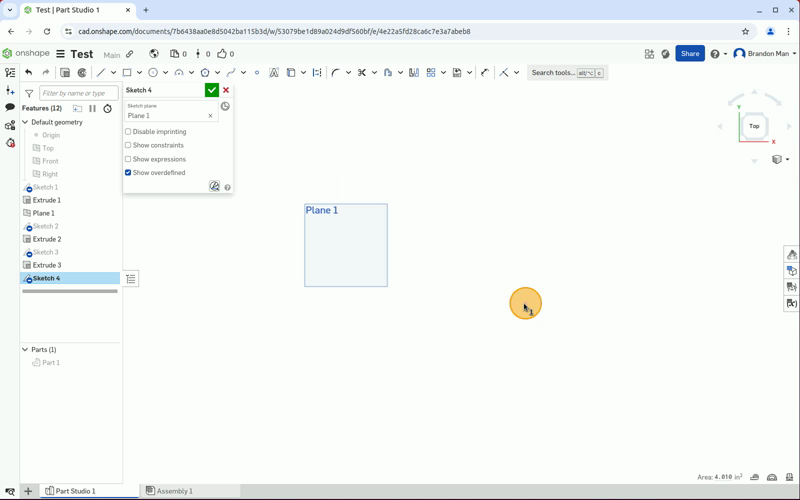
scroll(-6)
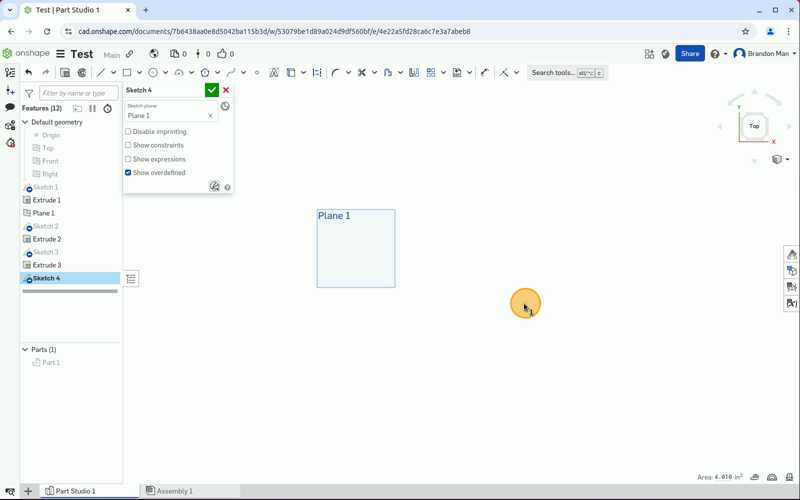
scroll(-6)
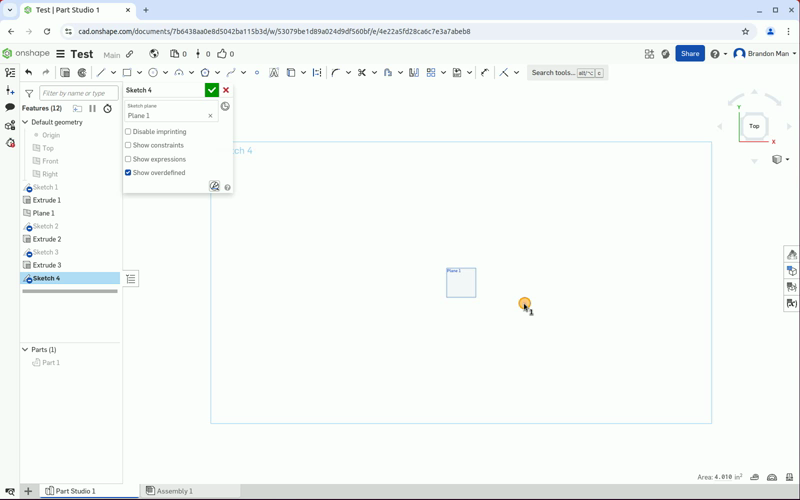
mouse_move(73, 352)
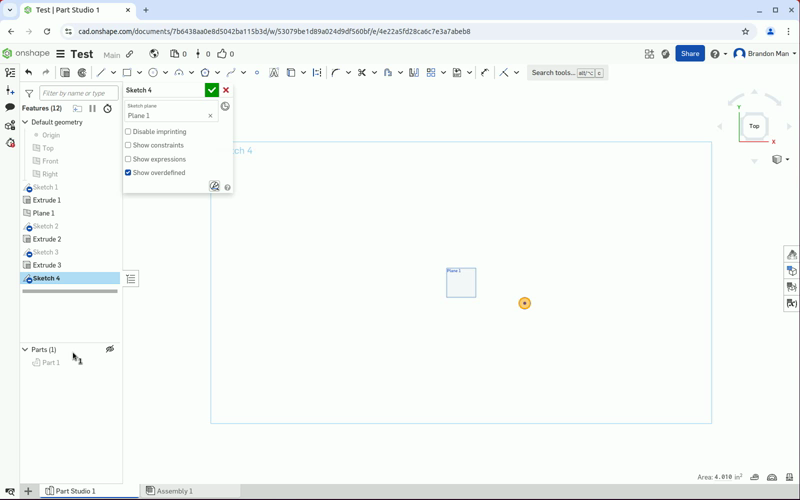
key(shift+y)
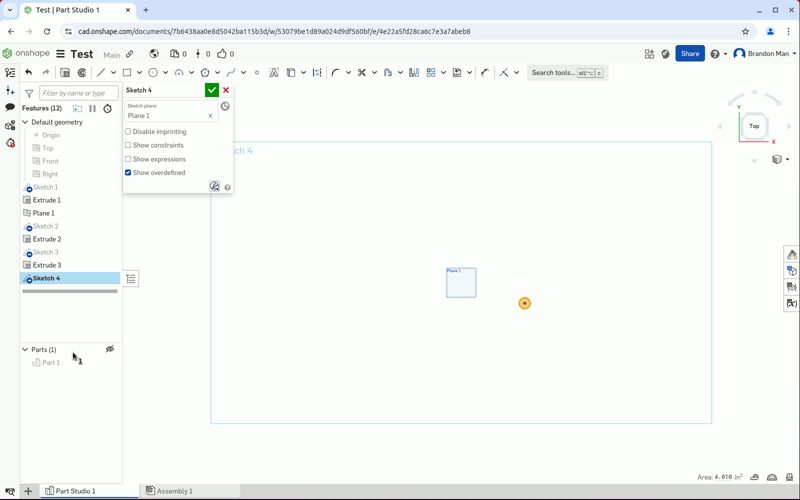
key(shift+e)
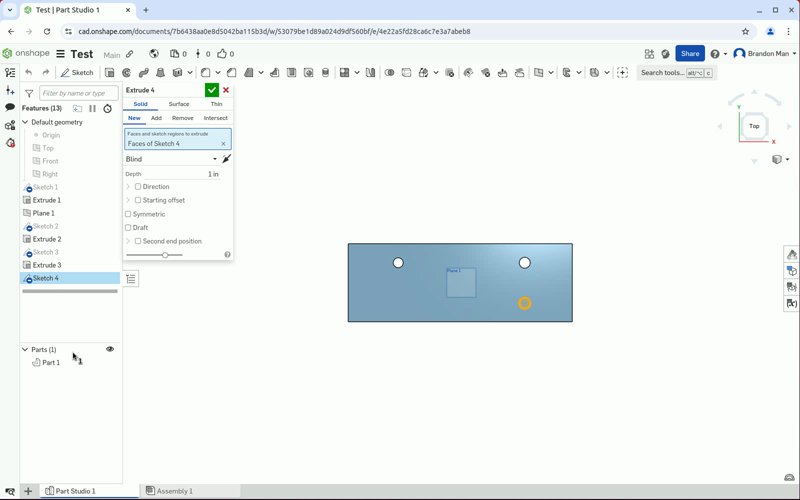
mouse_move(143, 106)
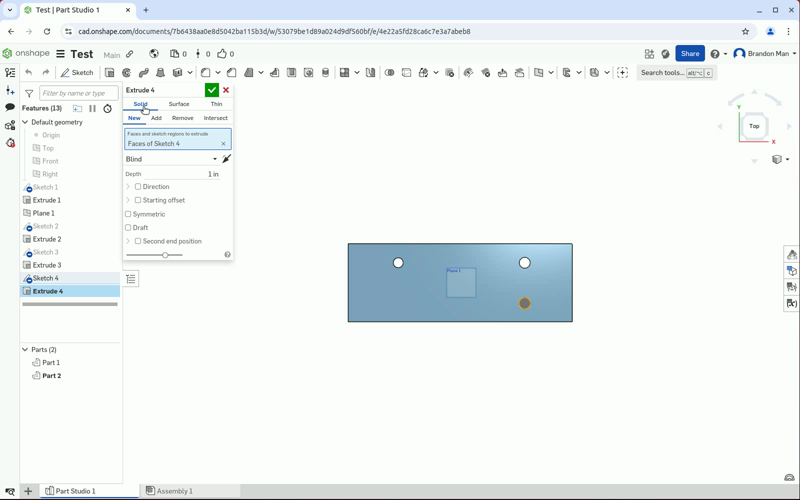
click(143, 106)
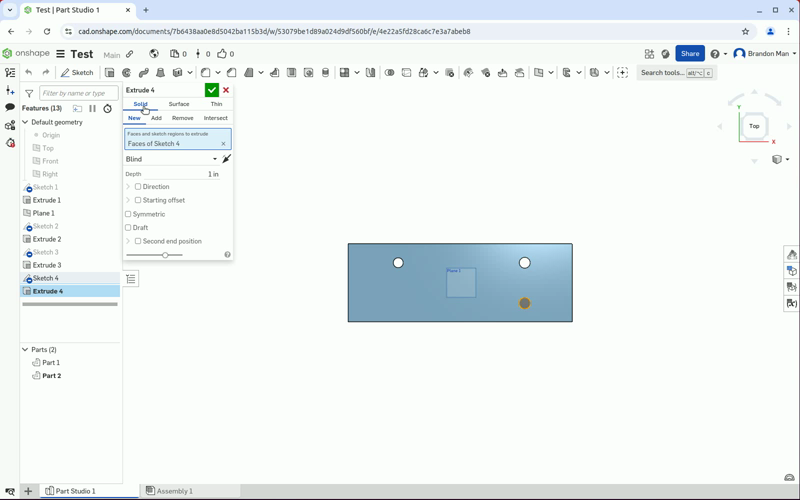
mouse_move(186, 120)
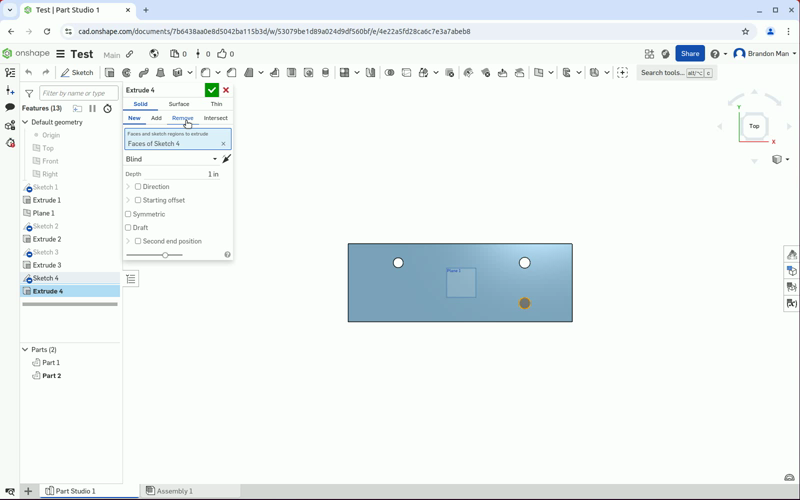
click(186, 120)
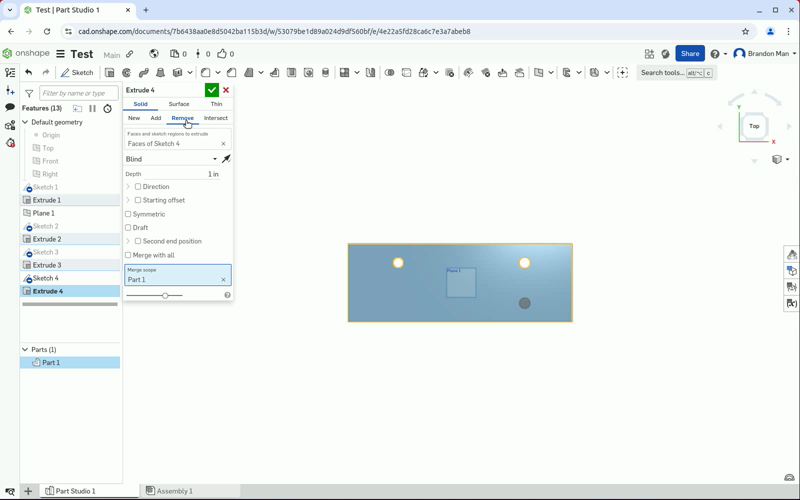
key(tab, 4)
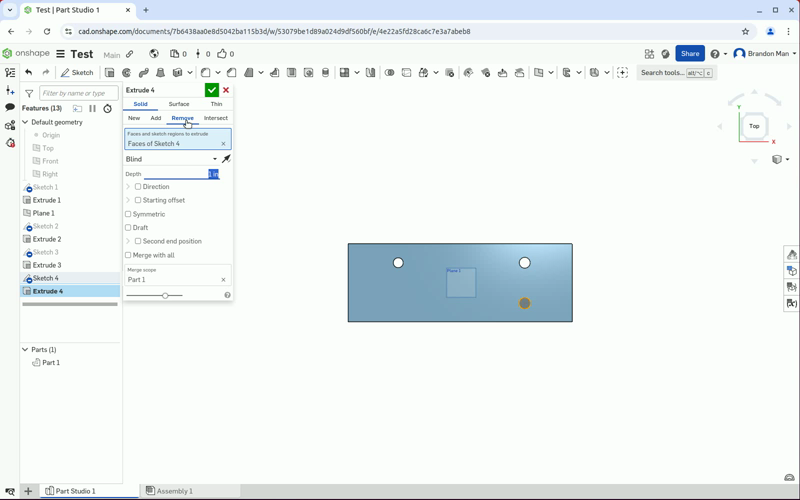
text(20.22)
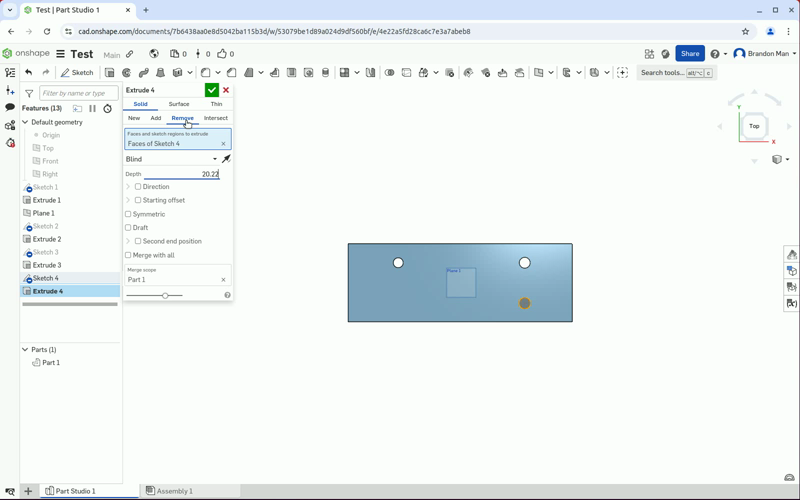
key(tab, 3)
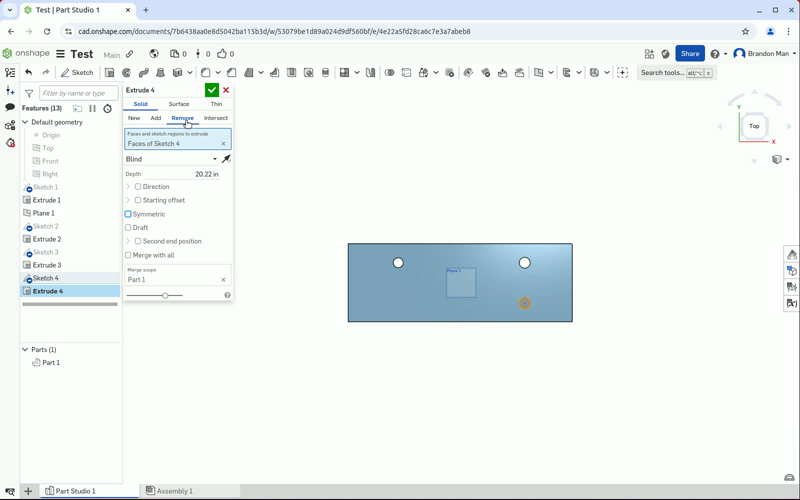
key(space)
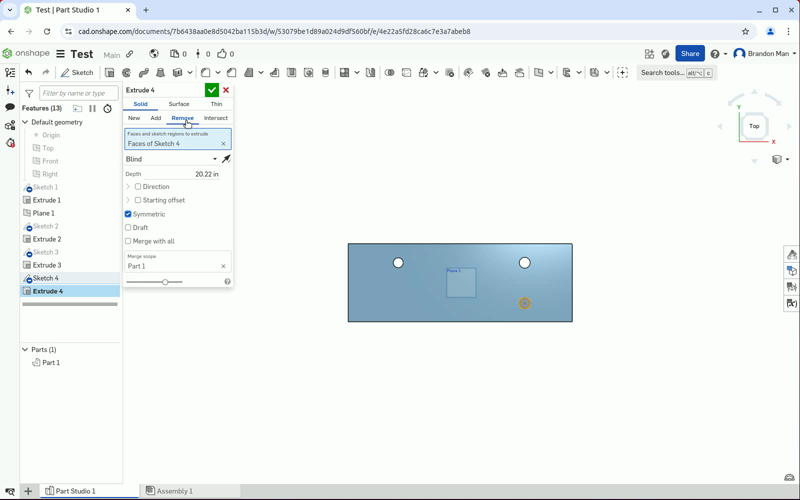
key(tab, 2)
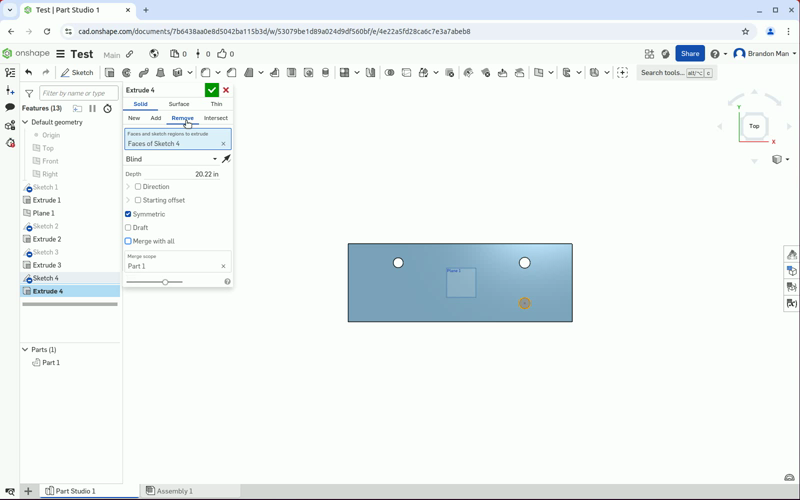
key(space)
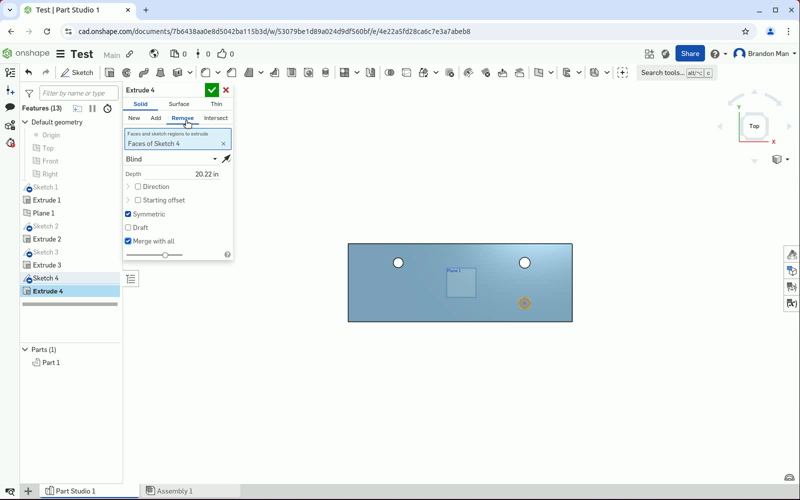
key(enter)
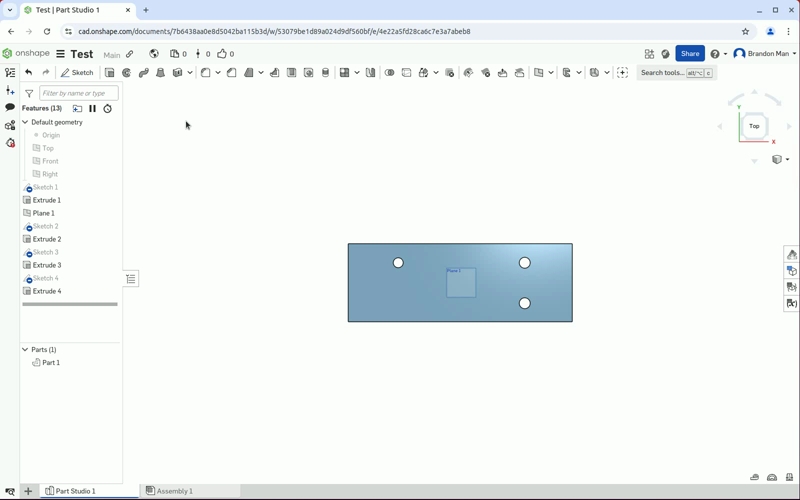
key(shift+h)
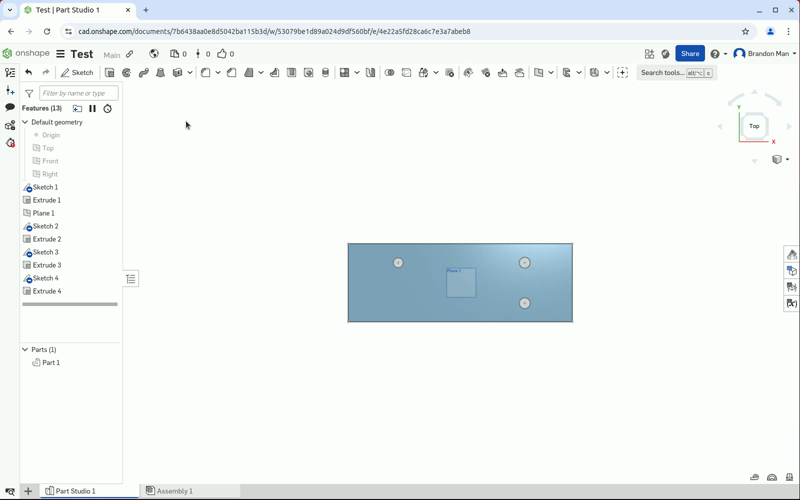
key(shift+h)
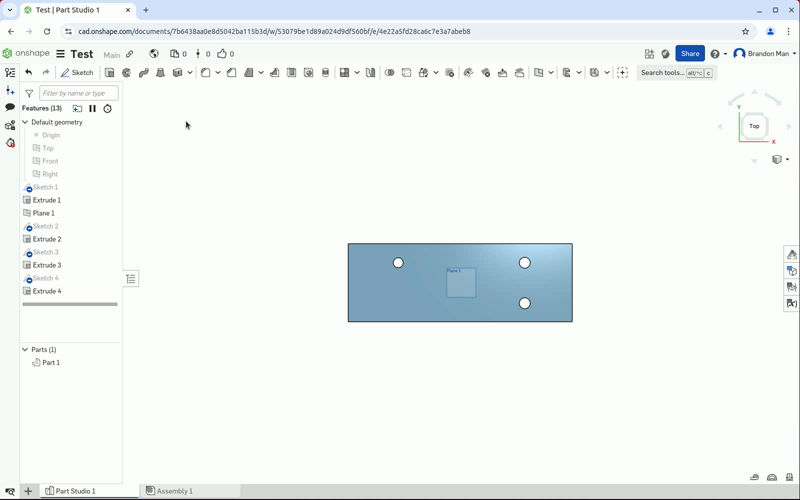
mouse_move(73, 189)
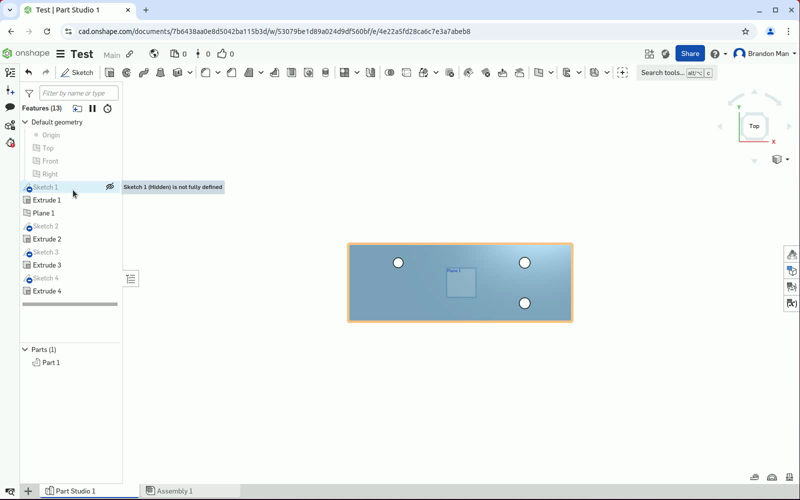
click(73, 189)
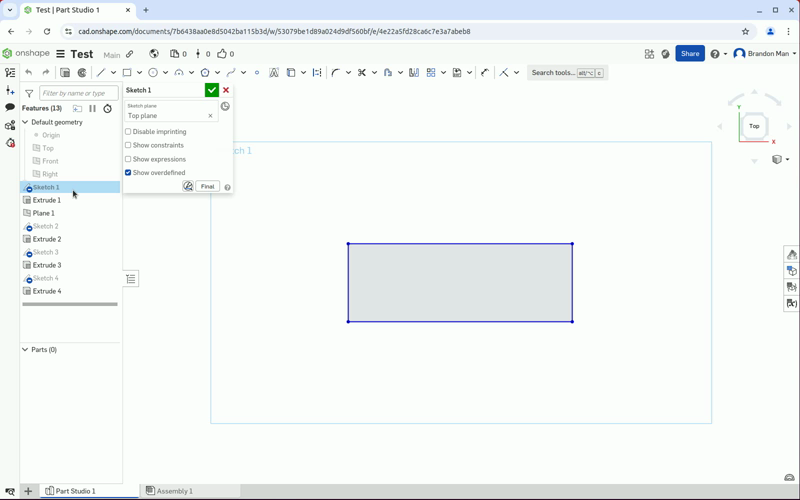
mouse_move(229, 92)
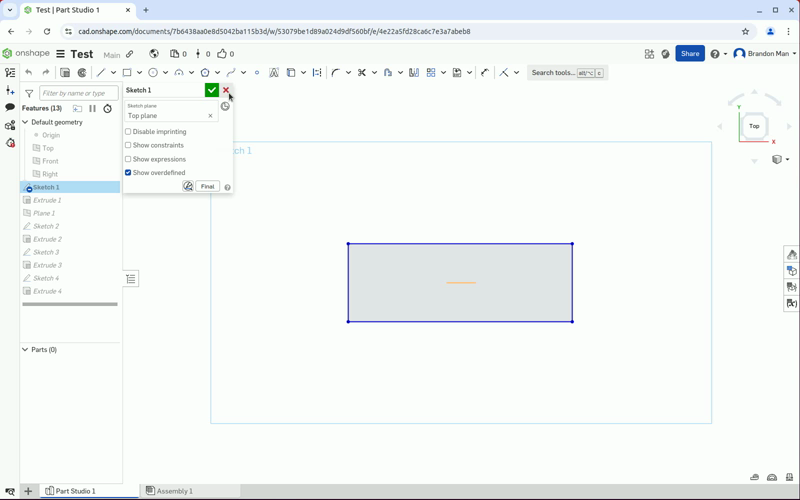
click(229, 92)
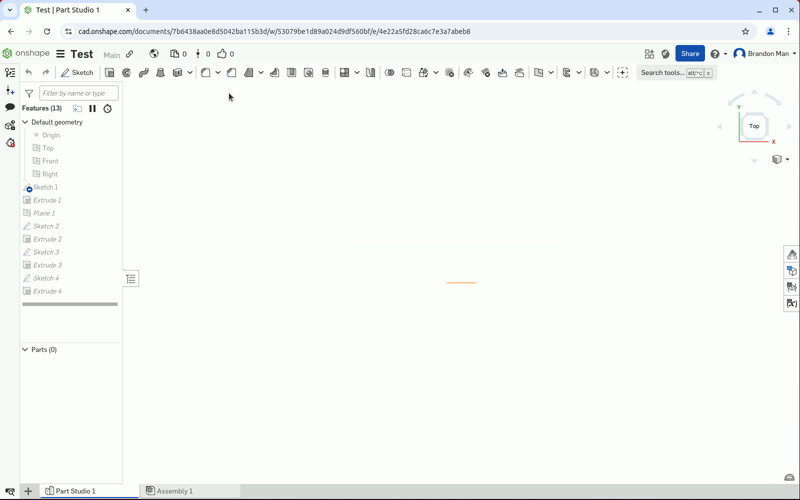
key(shift+s)
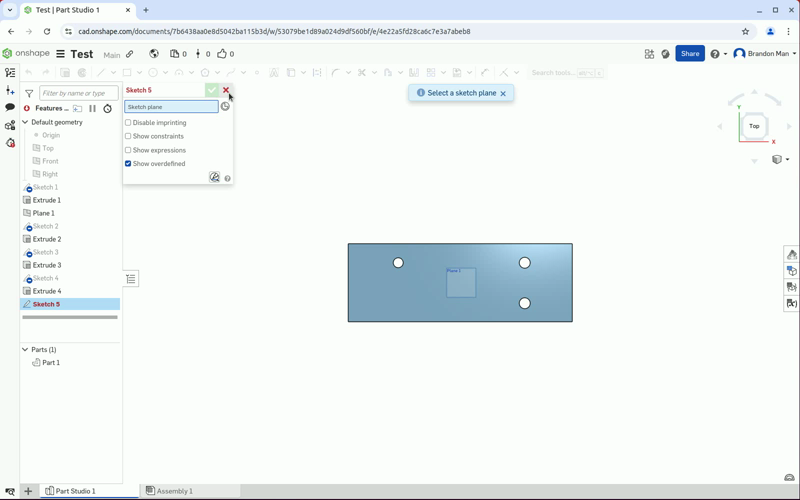
mouse_move(73, 215)
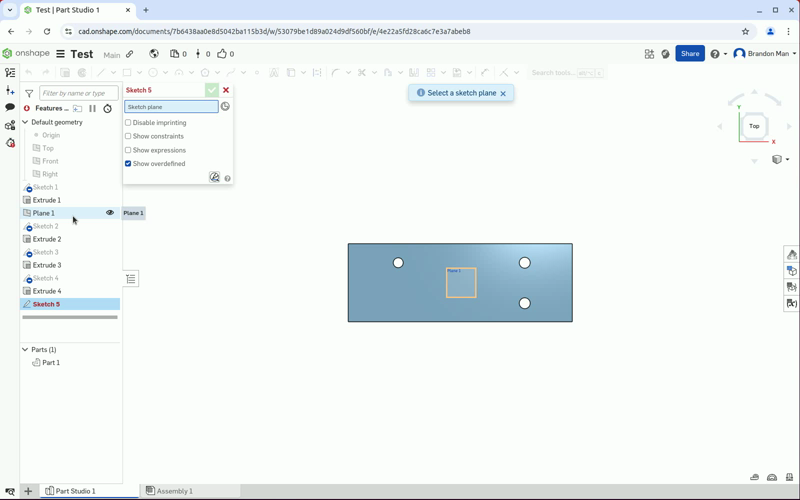
click(73, 215)
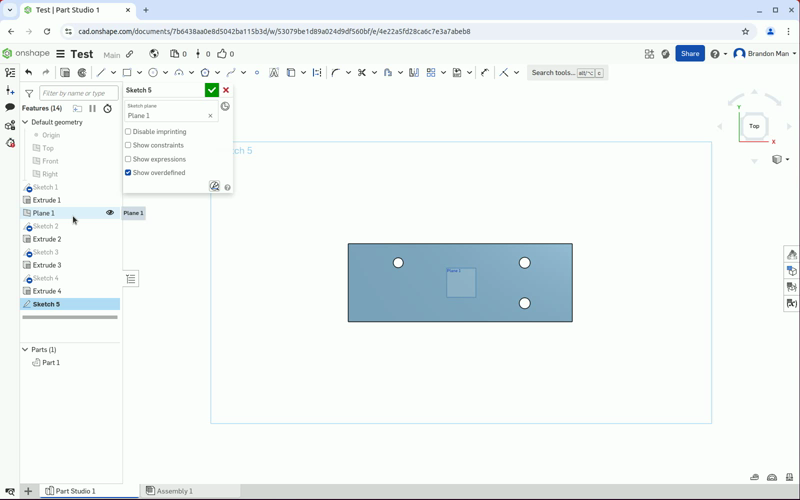
mouse_move(73, 352)
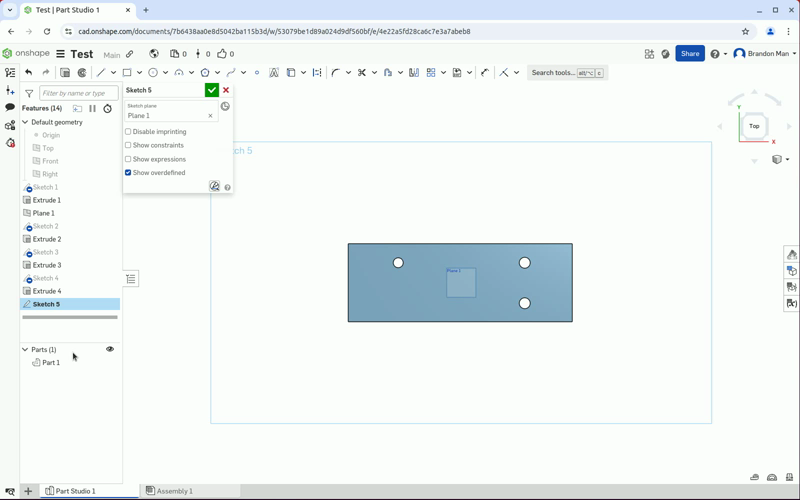
key(y)
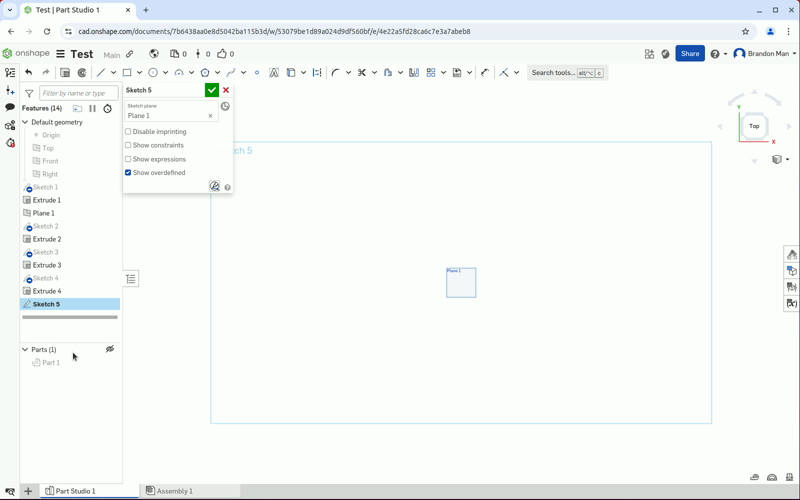
key(c)
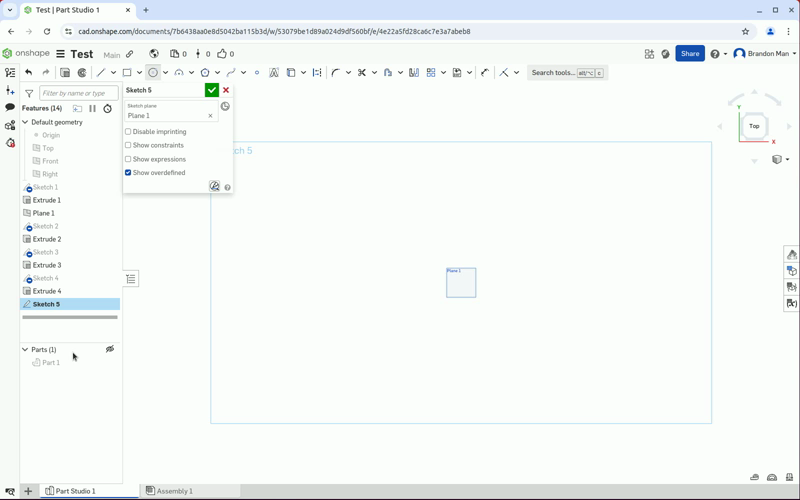
key_down(shift)
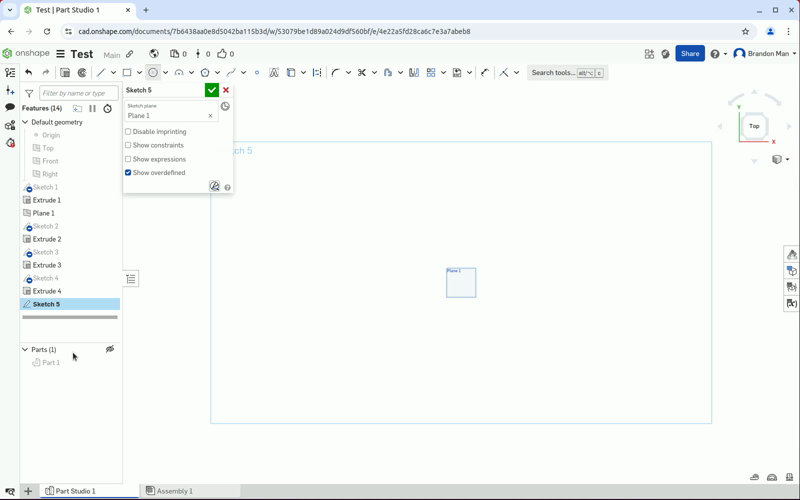
mouse_move(398, 303)
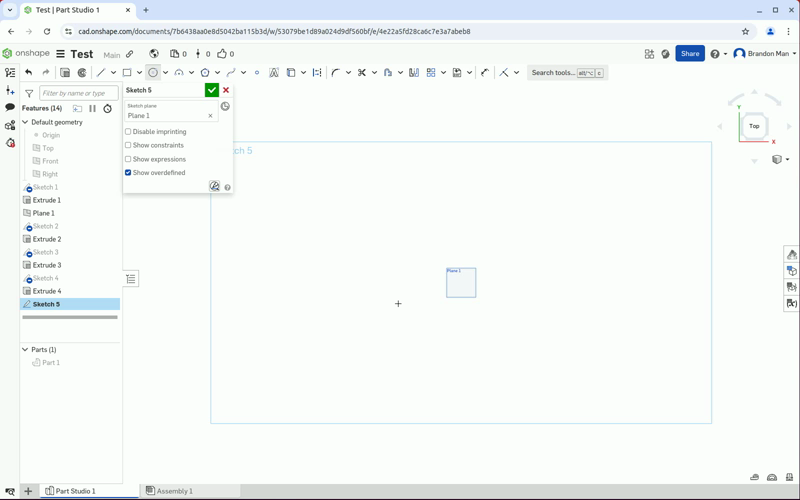
click(398, 303)
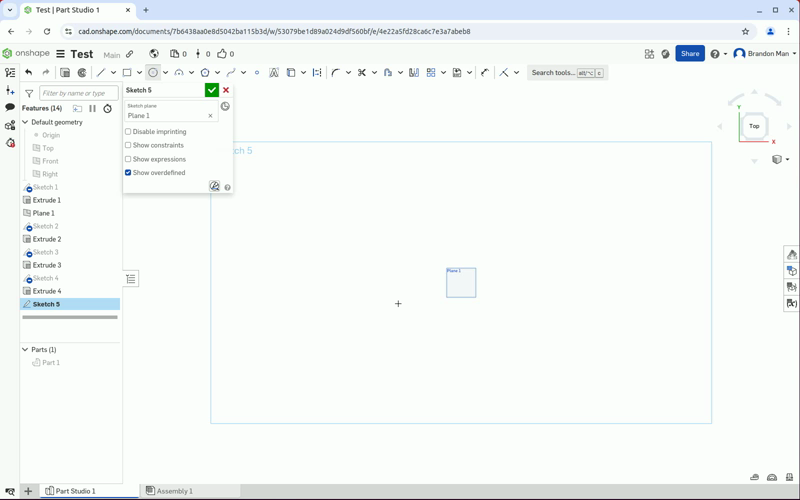
key_up(shift)
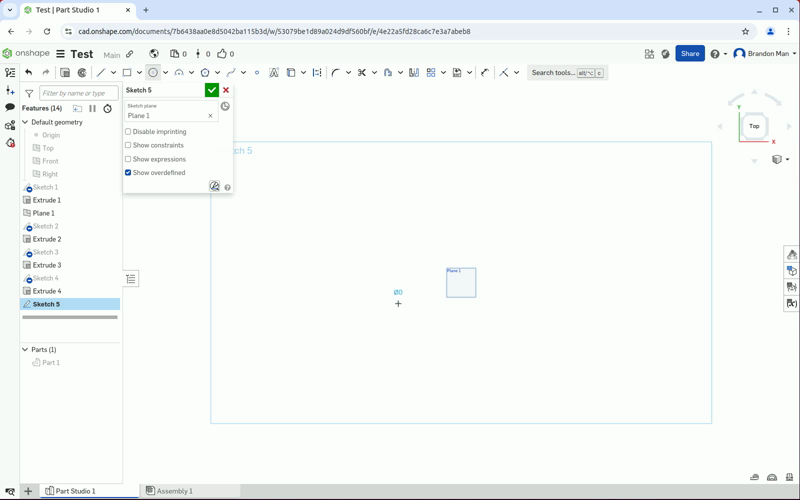
mouse_move(403, 303)
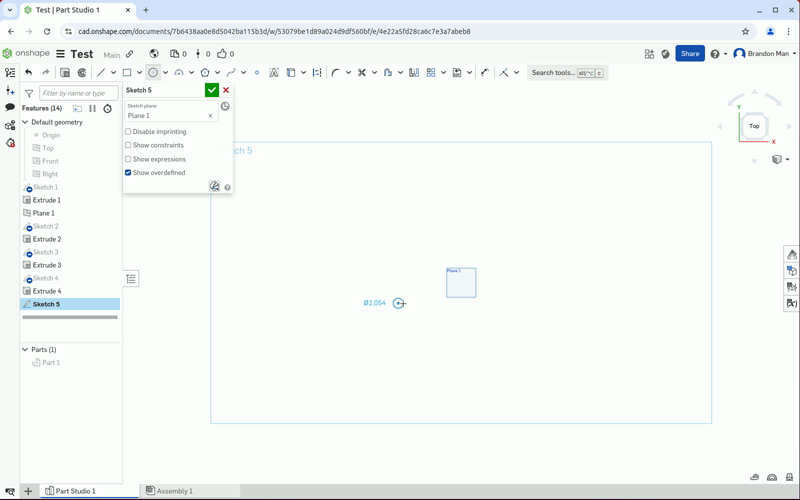
click(403, 303)
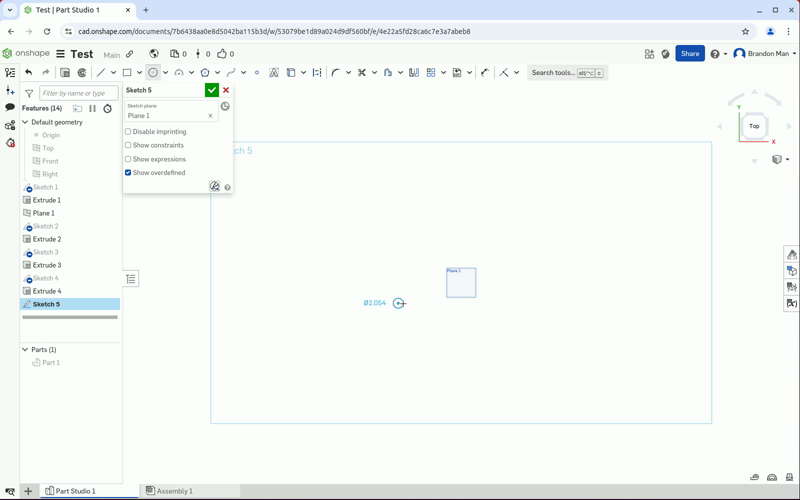
key(esc)
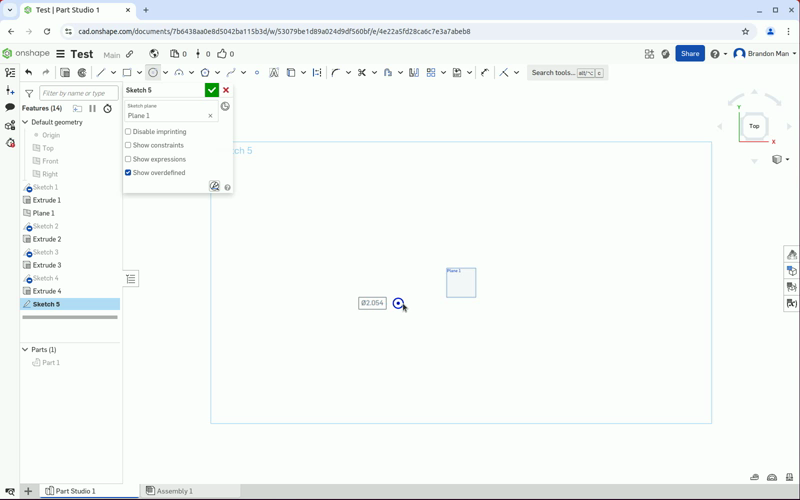
mouse_move(396, 304)
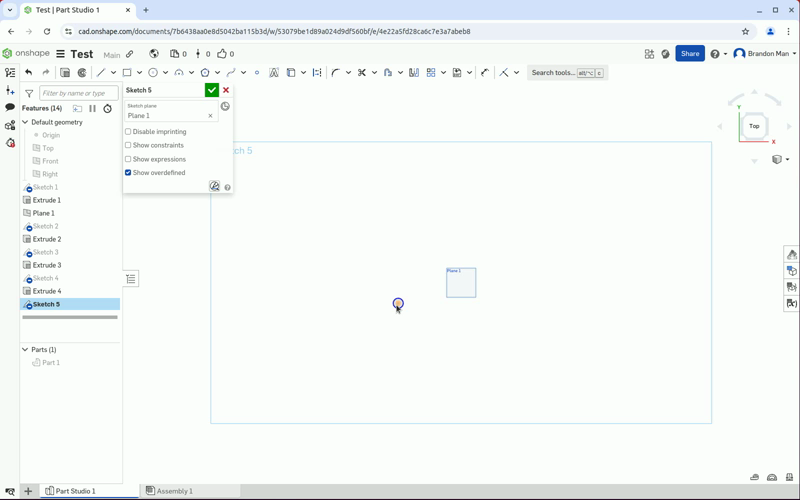
scroll(6)
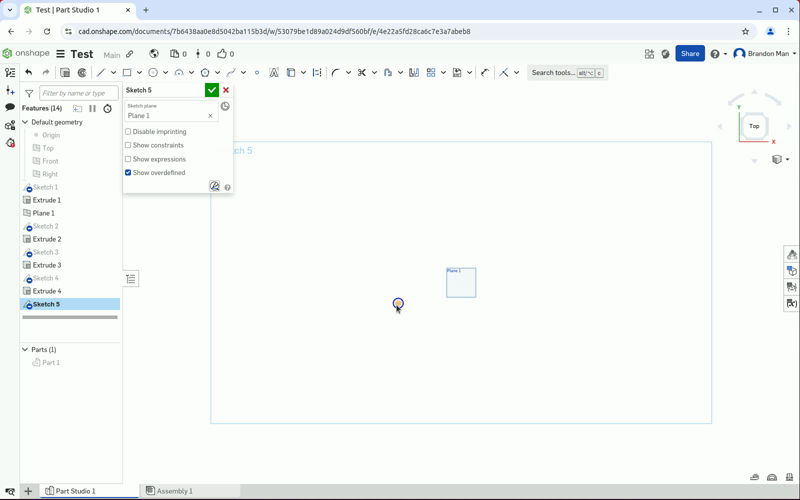
scroll(6)
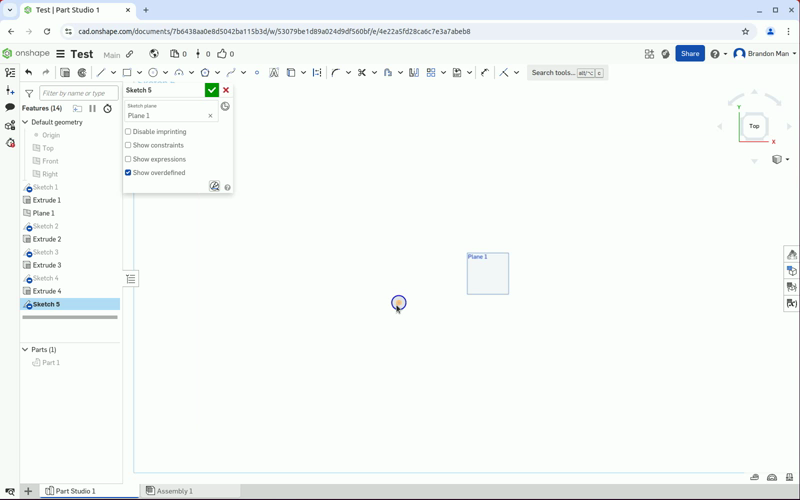
scroll(6)
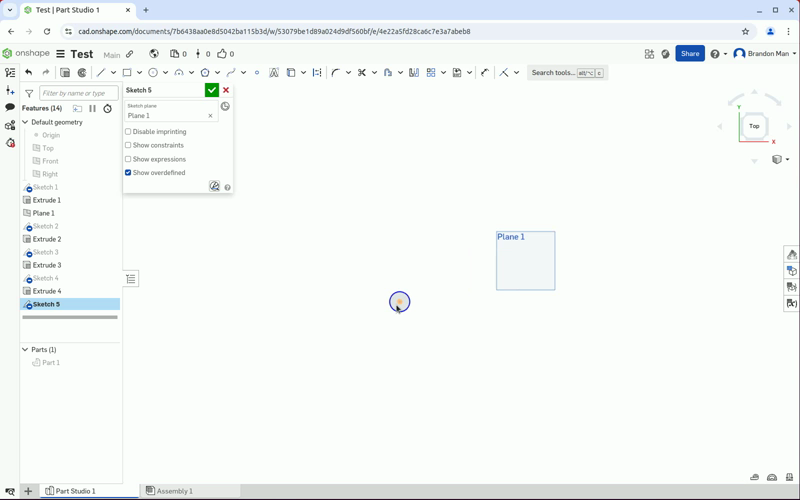
scroll(6)
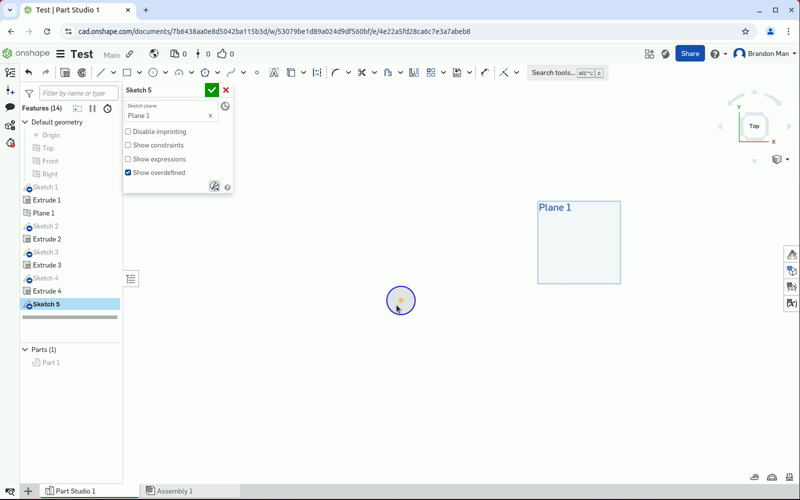
scroll(6)
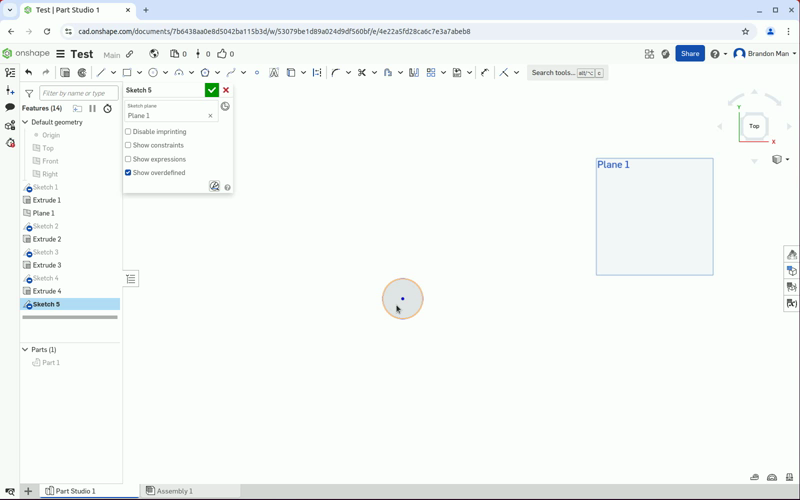
scroll(6)
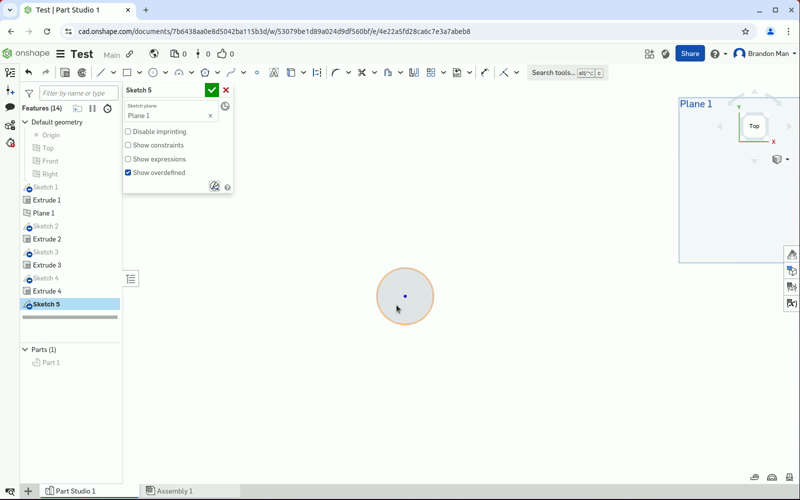
scroll(6)
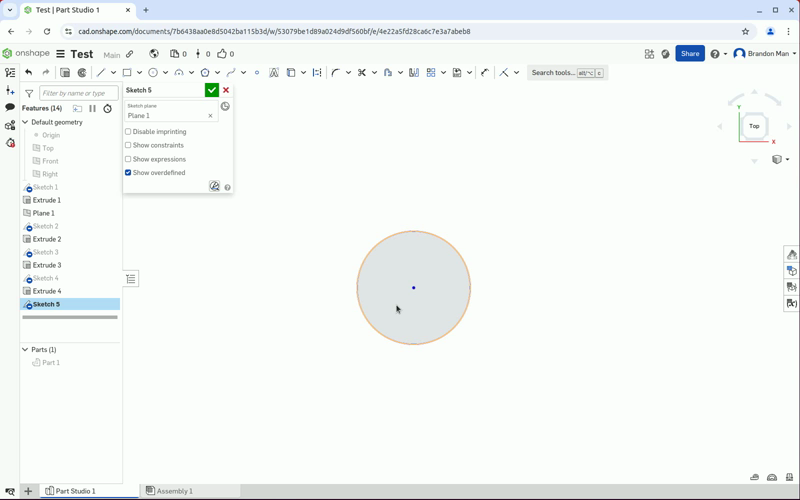
click(396, 304)
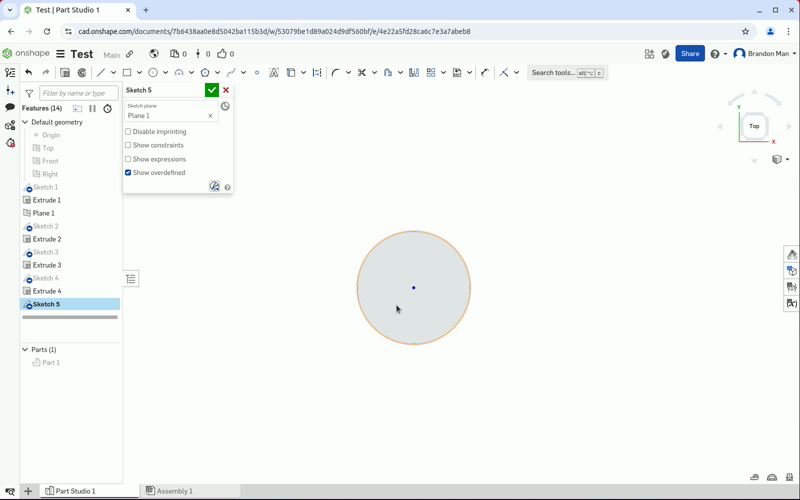
scroll(-6)
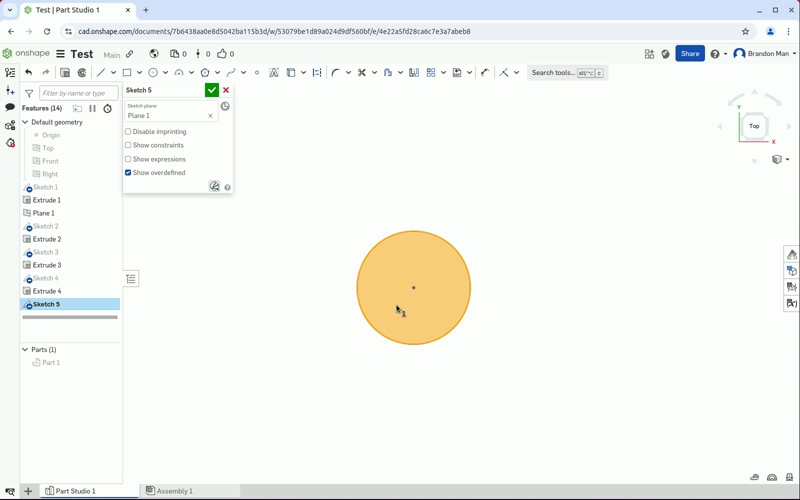
scroll(-6)
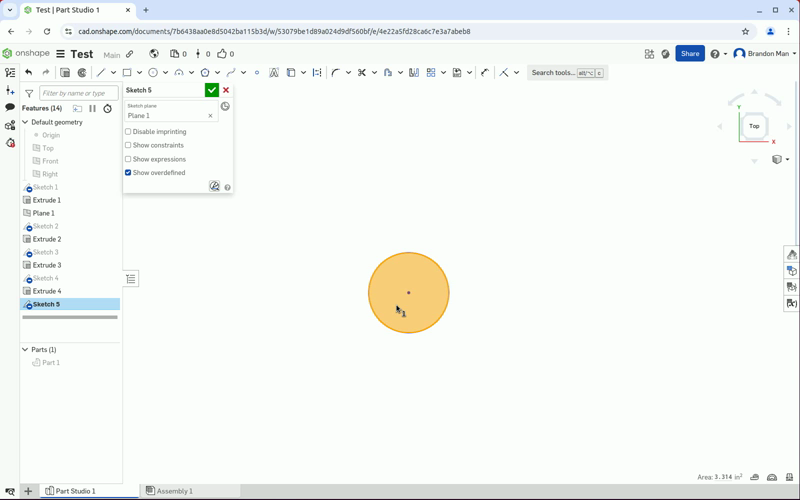
scroll(-6)
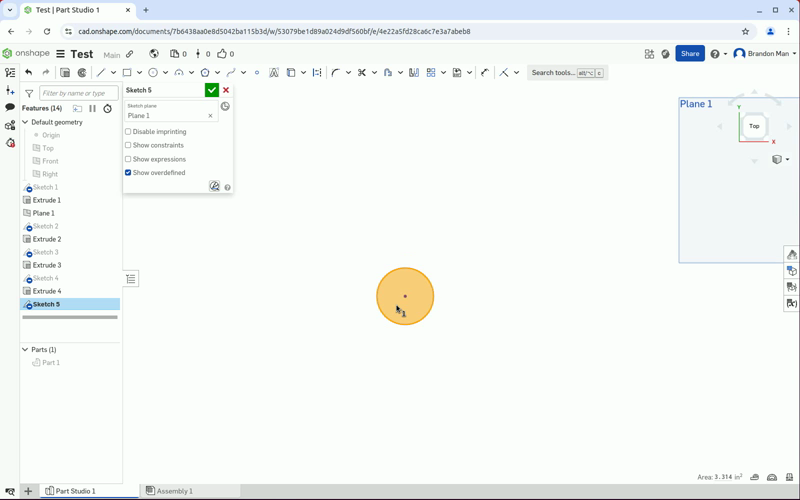
scroll(-6)
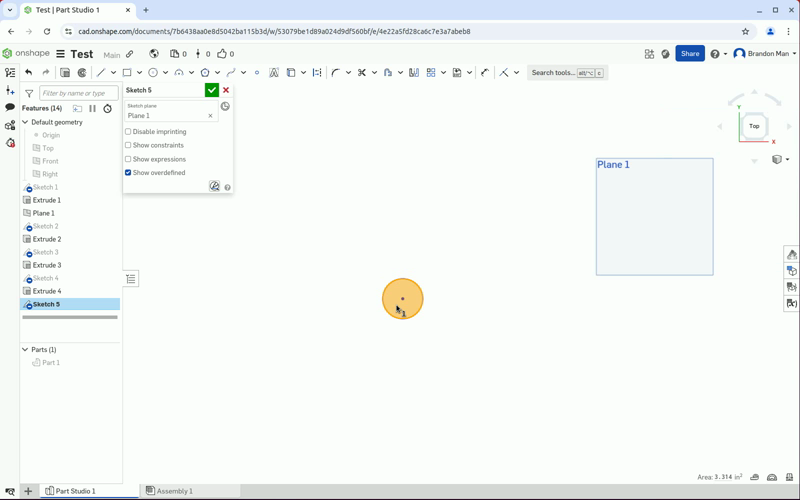
scroll(-6)
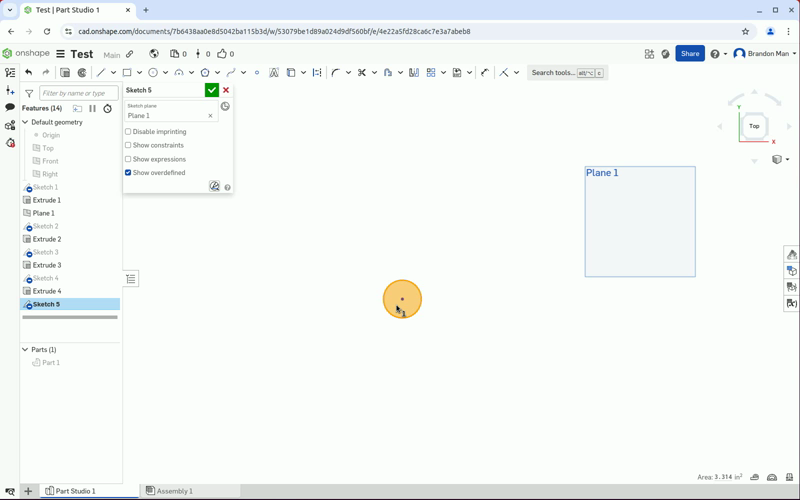
scroll(-6)
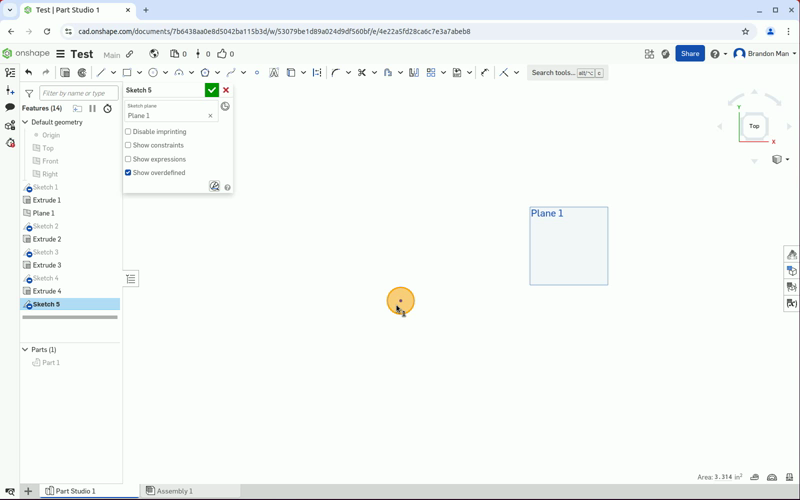
scroll(-6)
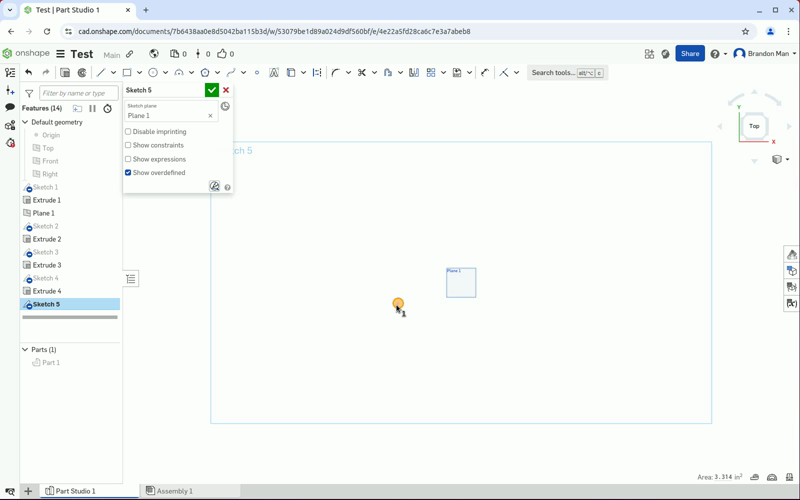
mouse_move(73, 352)
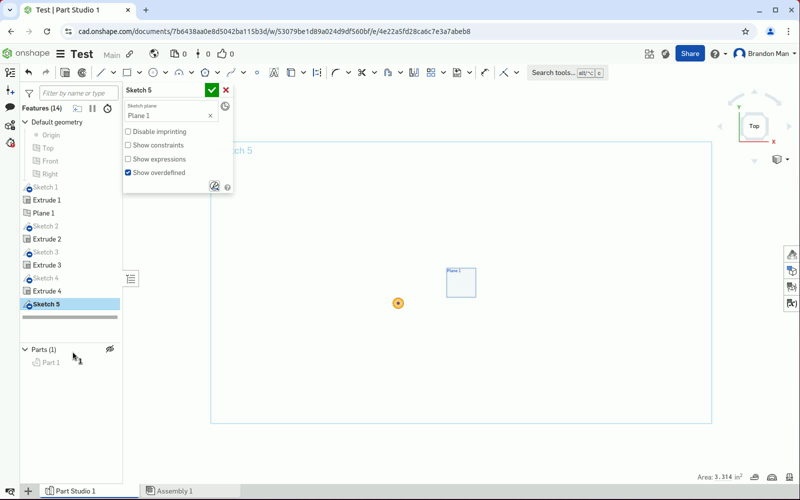
key(shift+y)
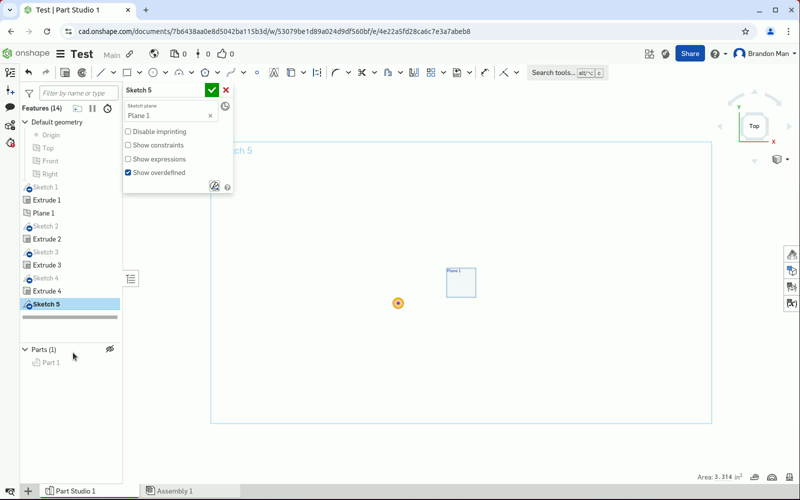
key(shift+e)
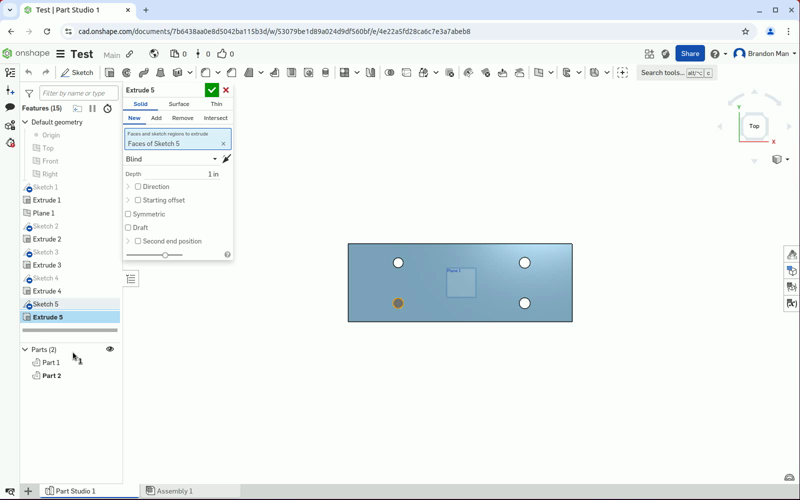
mouse_move(143, 106)
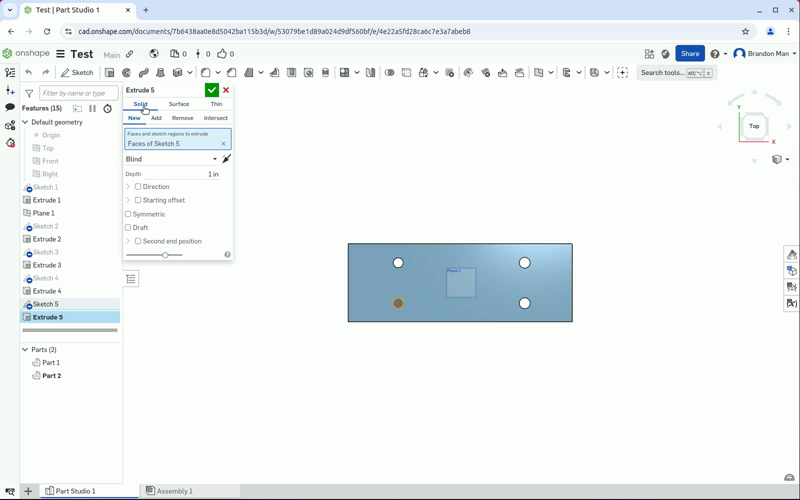
click(143, 106)
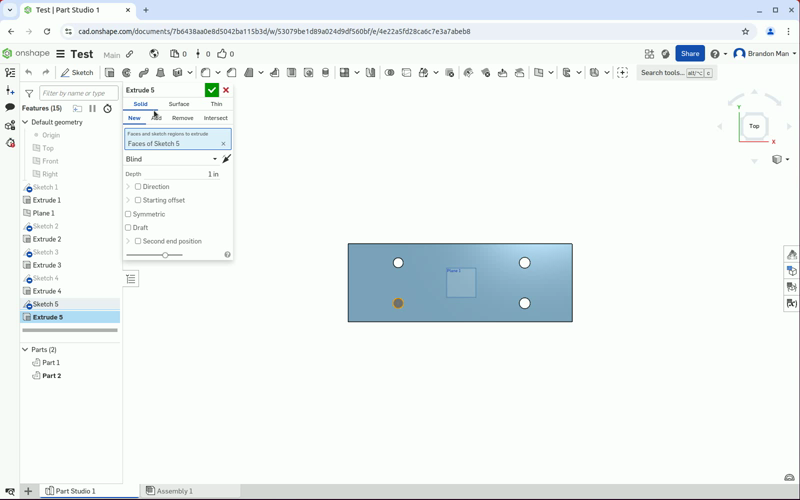
mouse_move(186, 120)
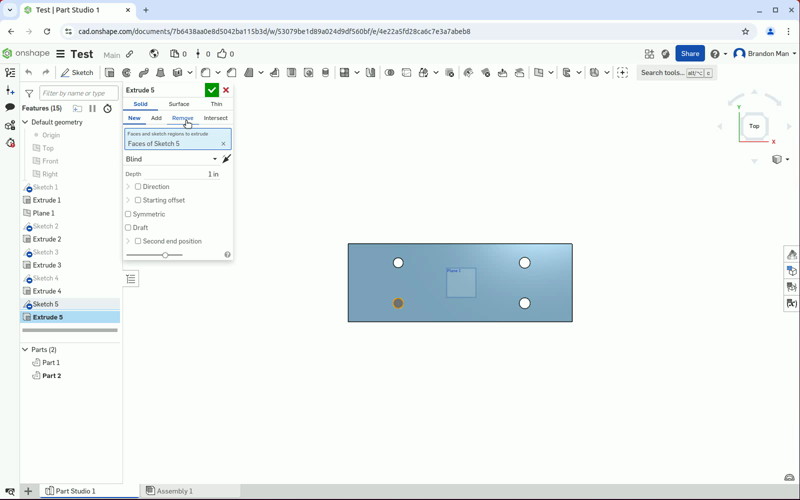
click(186, 120)
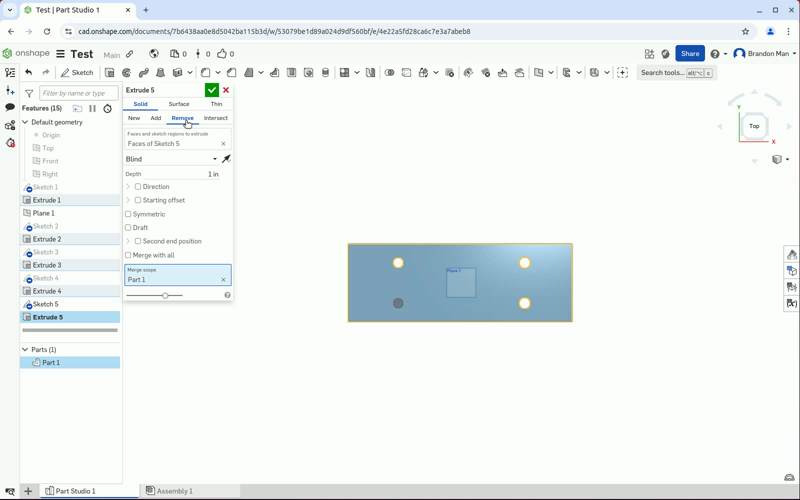
key(tab, 4)
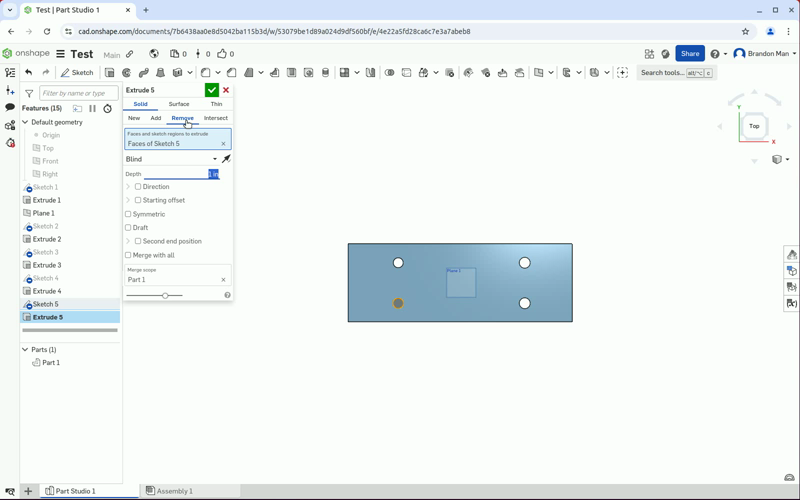
text(20.22)
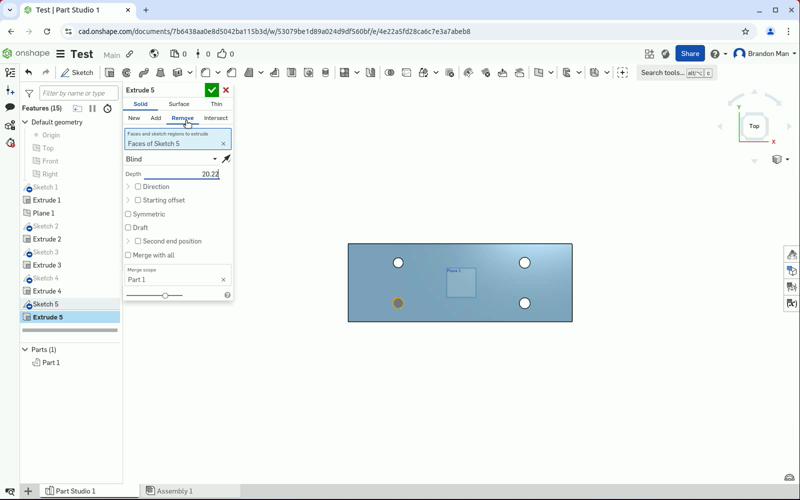
key(tab, 3)
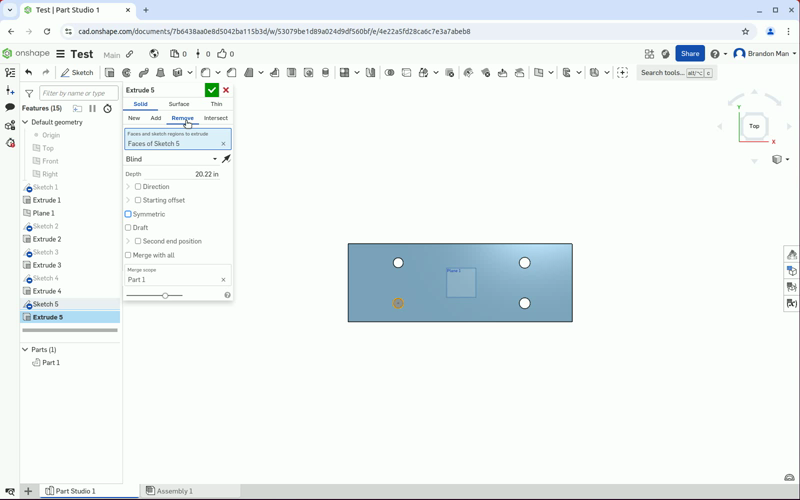
key(space)
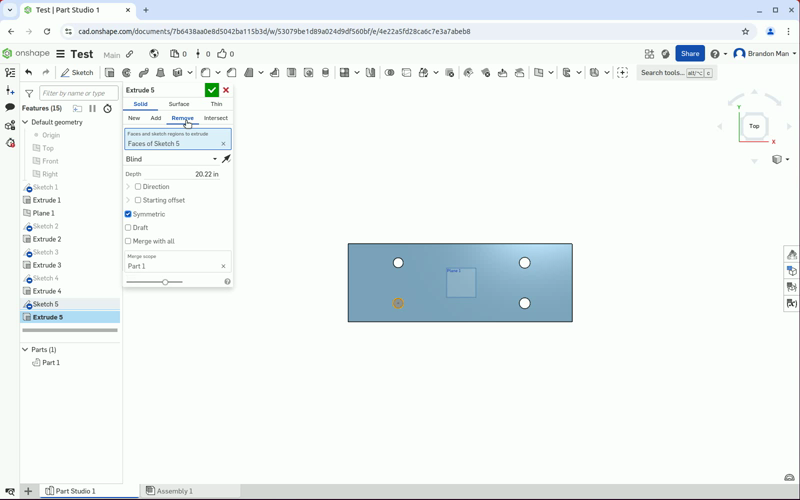
key(tab, 2)
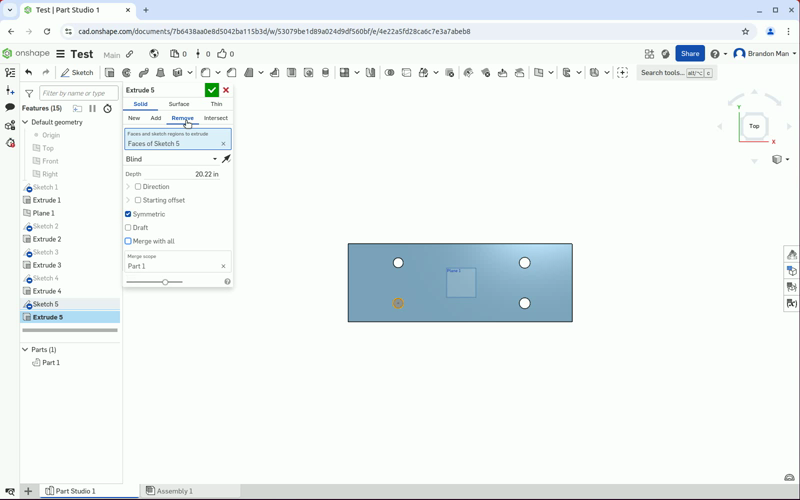
key(space)
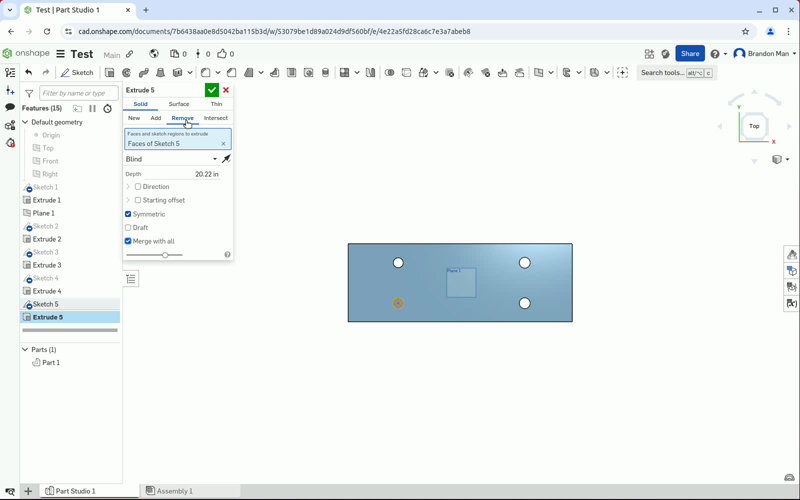
key(enter)
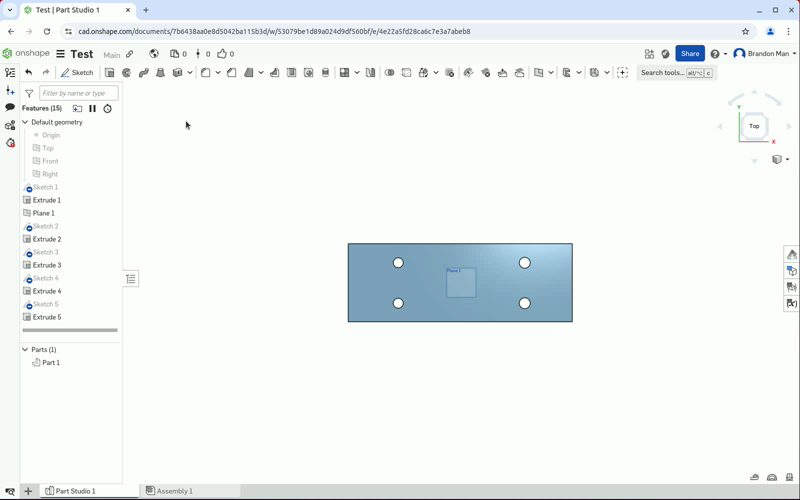
key(shift+h)
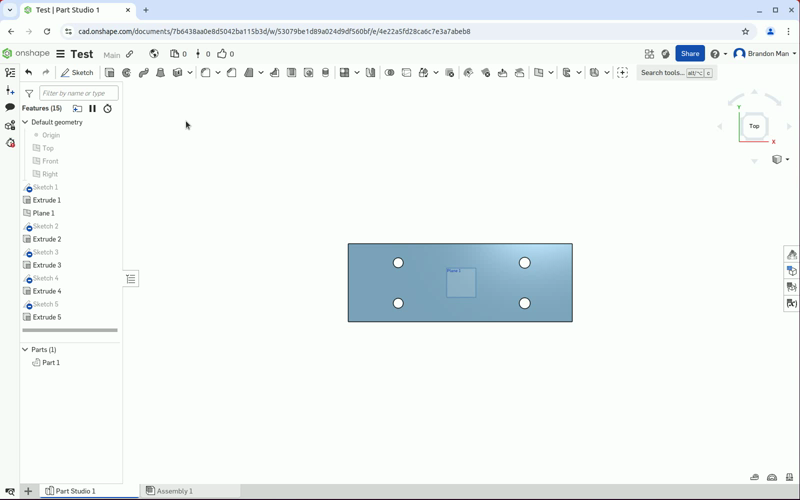
key(shift+h)
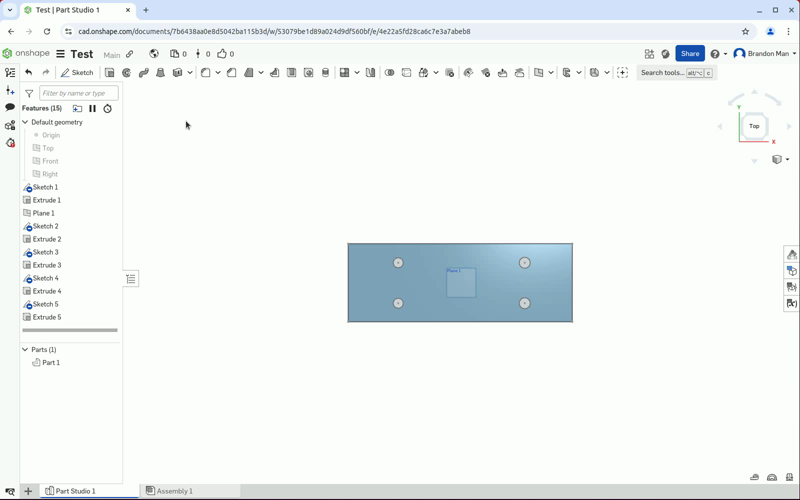
key(shift+7)
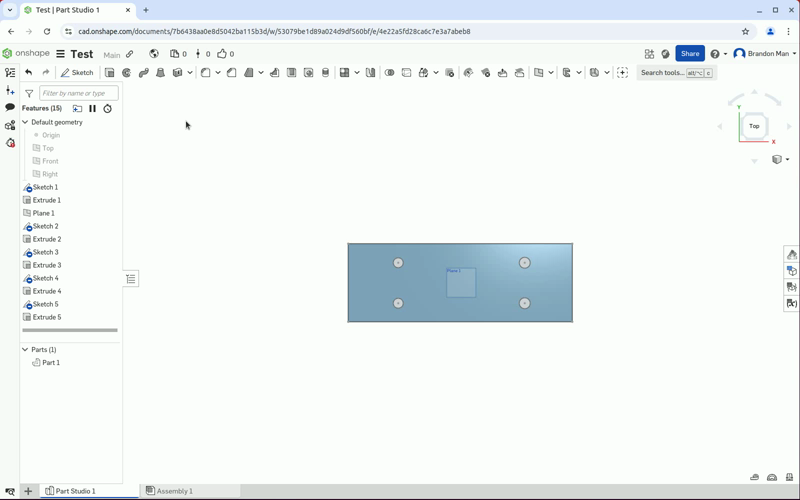
key(up, 3)
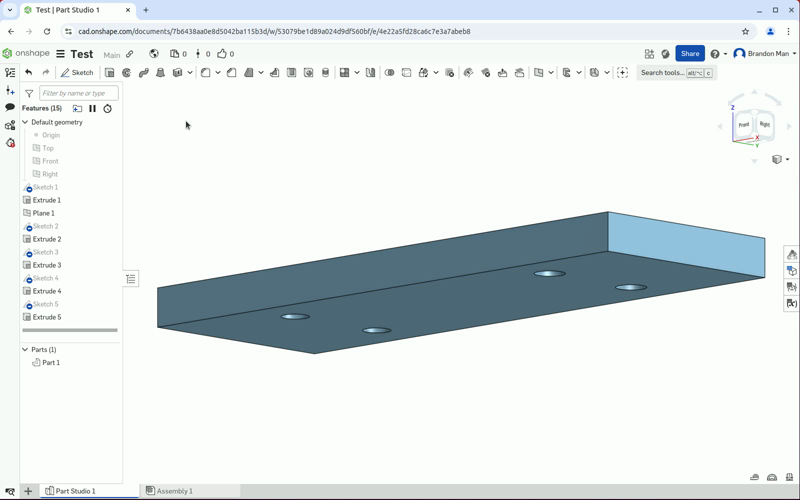
key(left, 3)
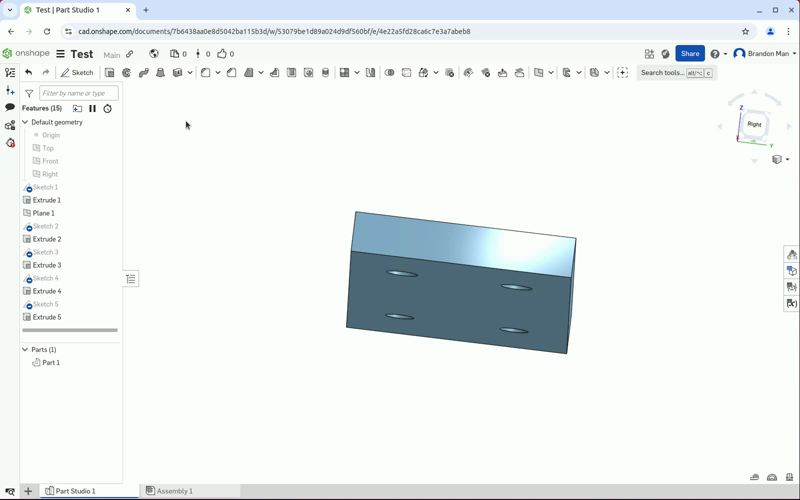
key(right, 3)
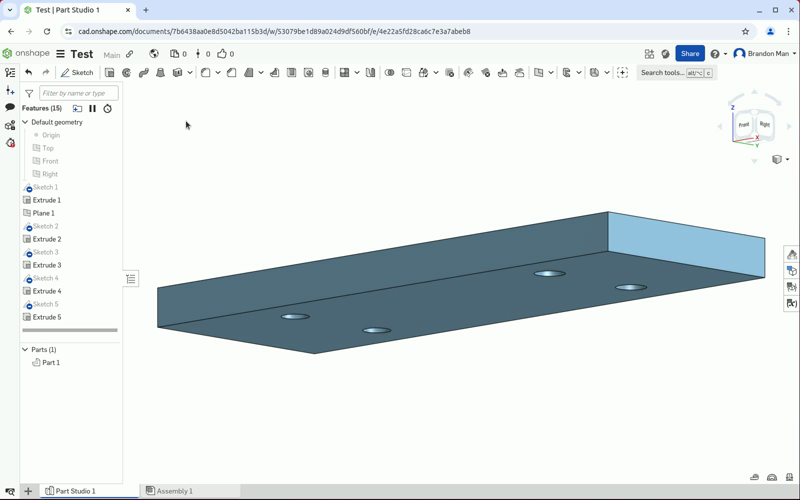
key(down, 3)
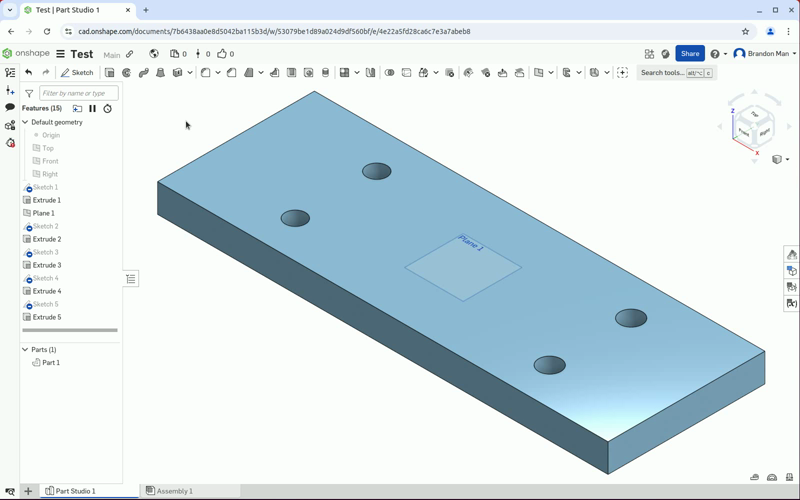
mouse_move(73, 189)
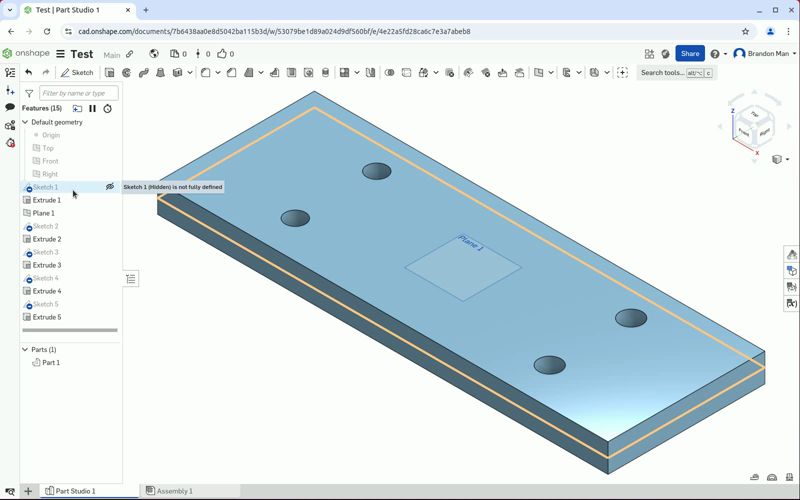
click(73, 189)